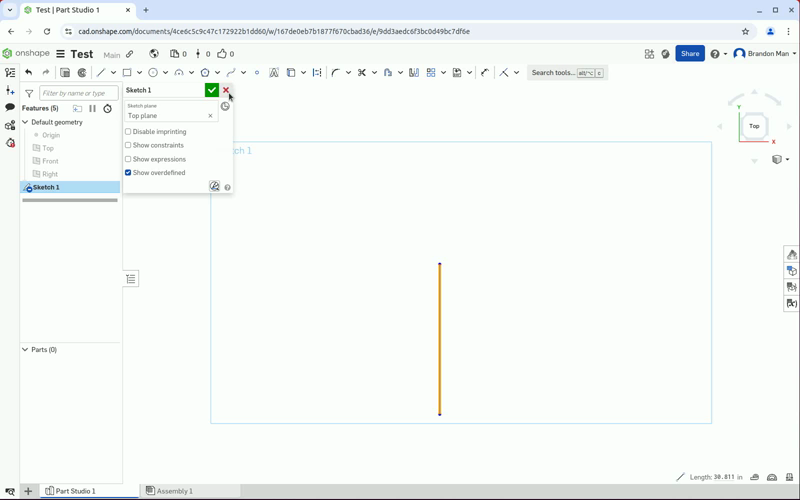
key(shift+h)
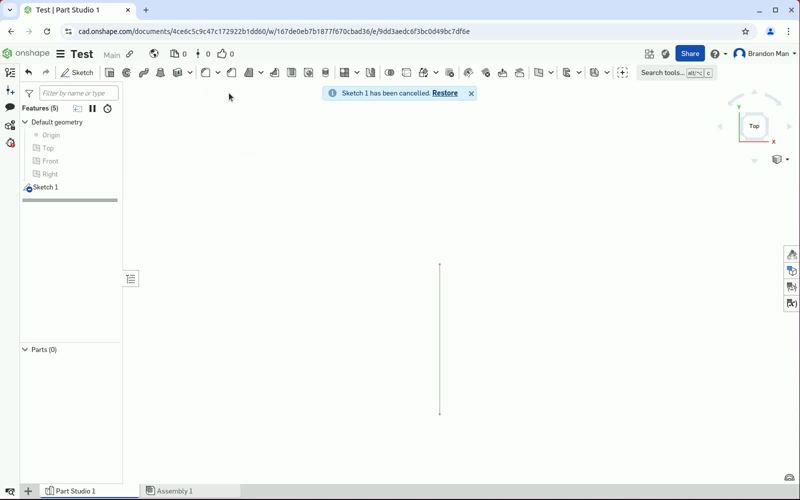
key(shift+s)
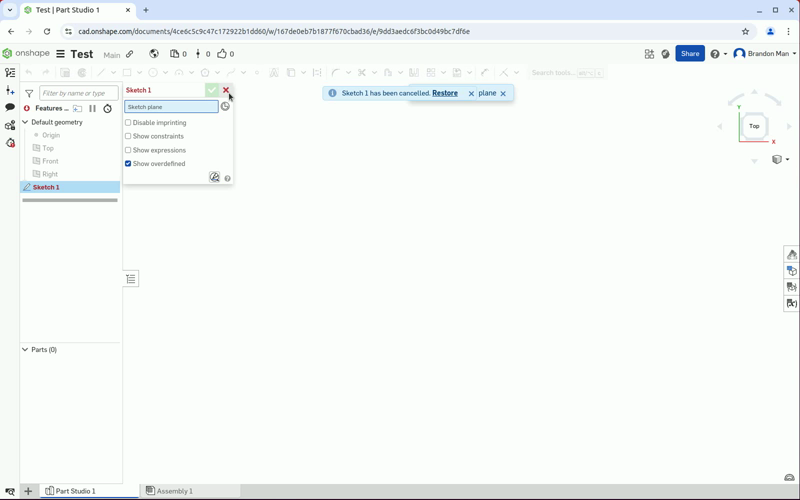
mouse_move(73, 150)
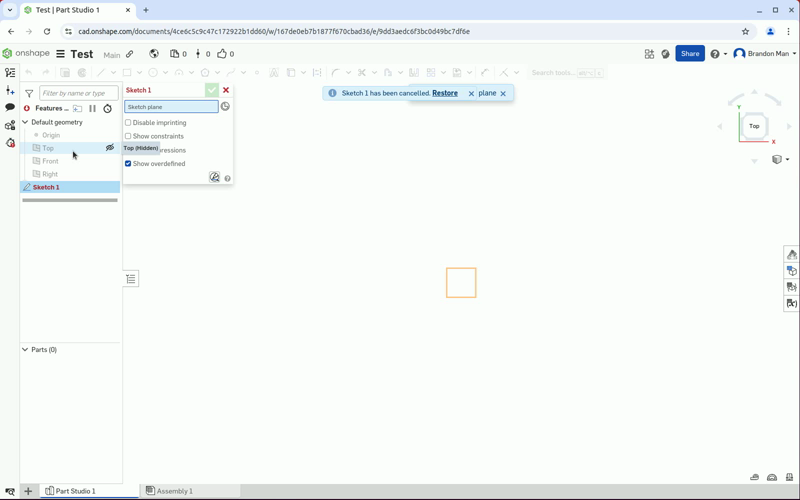
click(73, 150)
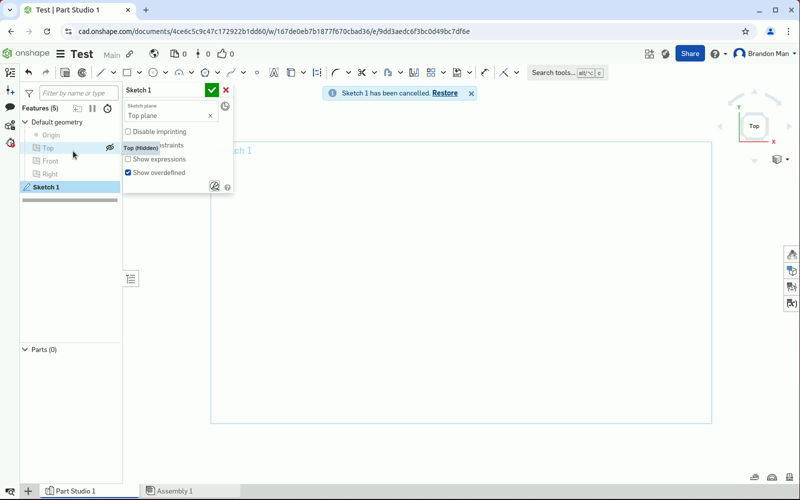
mouse_move(73, 352)
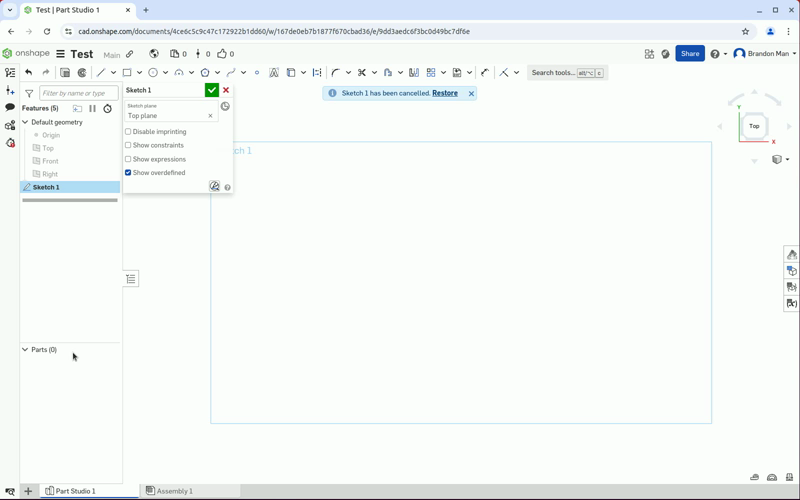
key(y)
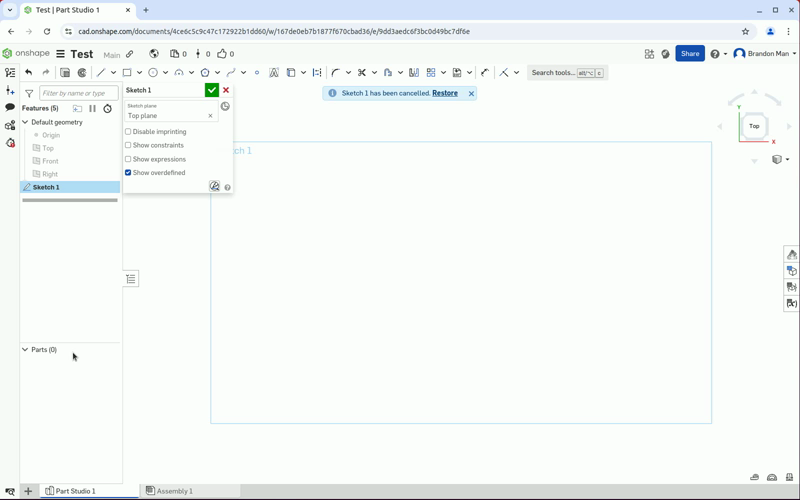
key(l)
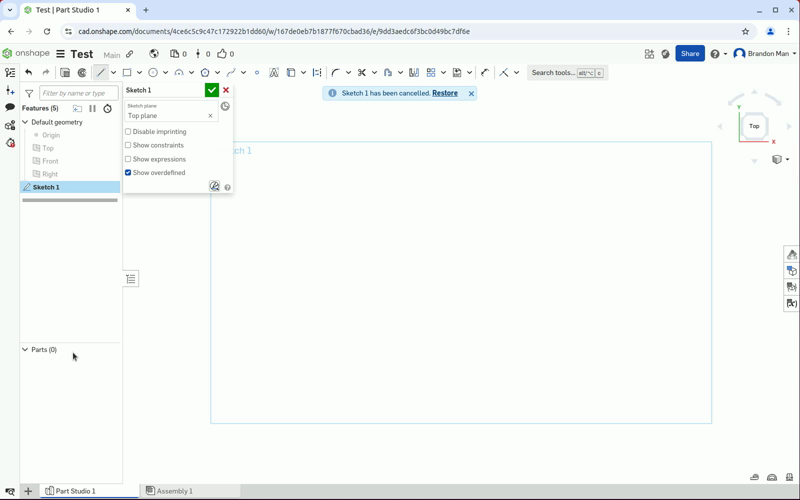
key_down(shift)
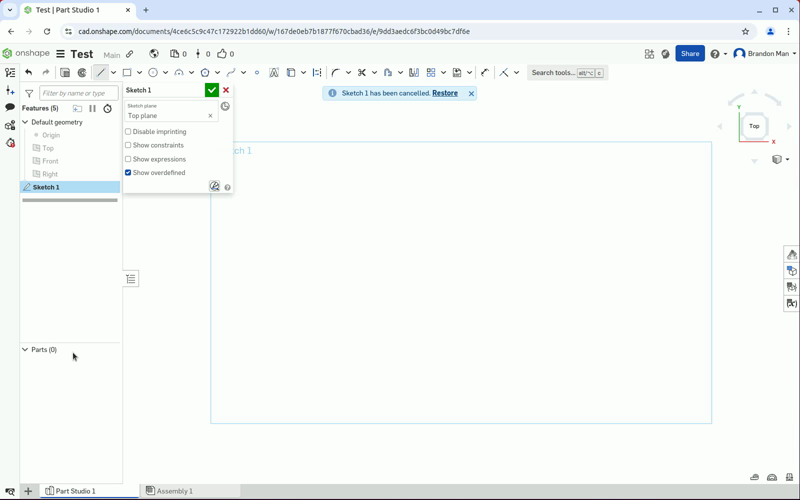
mouse_move(424, 313)
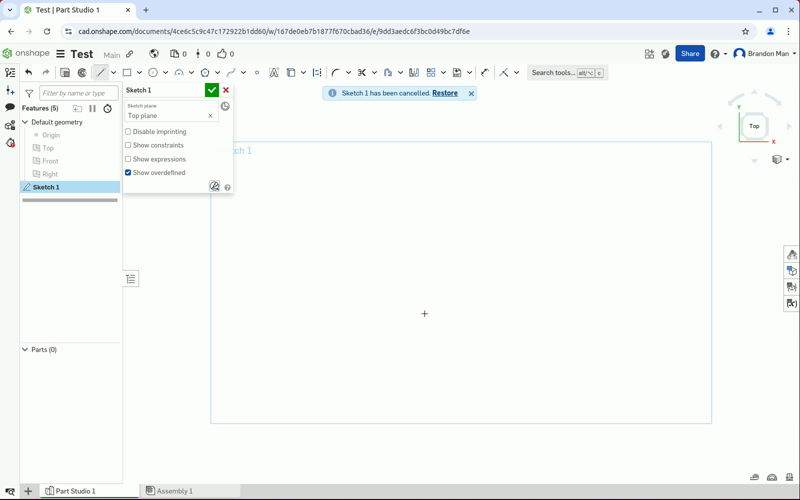
click(424, 313)
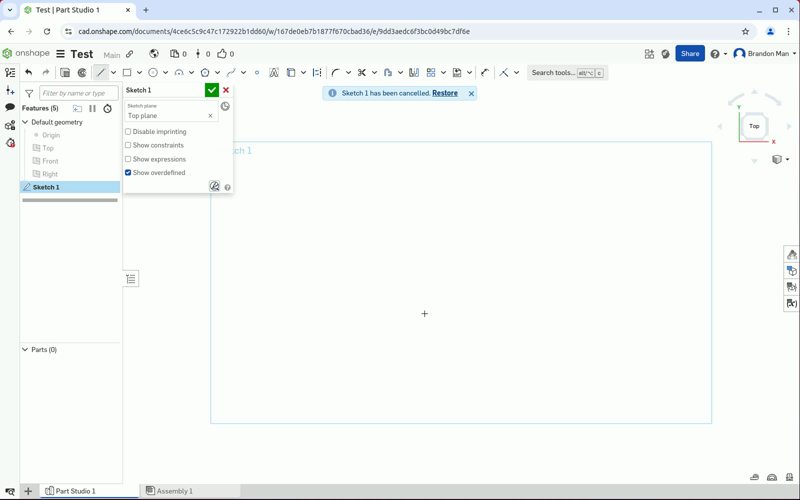
key_up(shift)
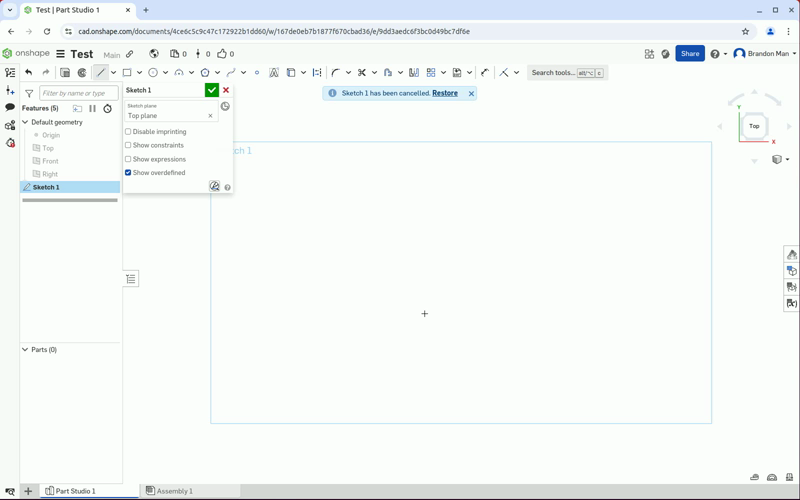
key_down(shift)
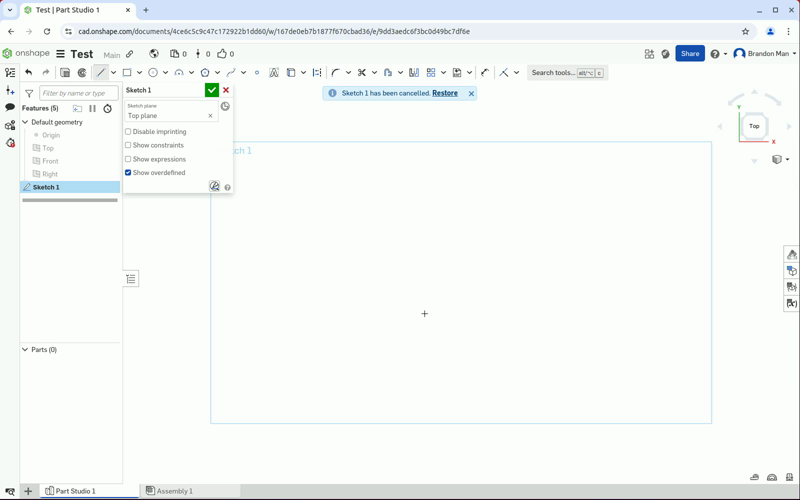
mouse_move(510, 313)
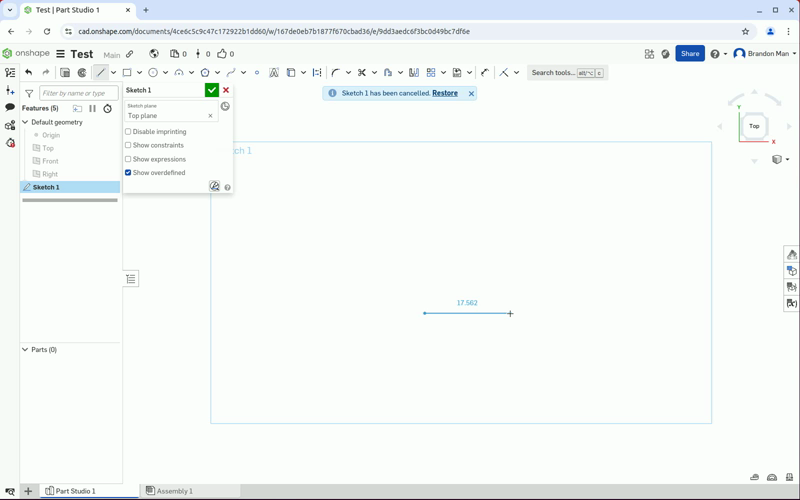
click(510, 313)
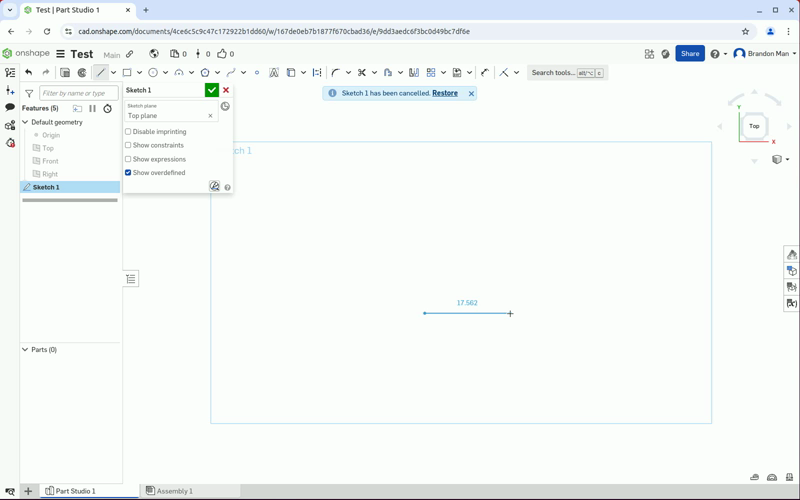
key_up(shift)
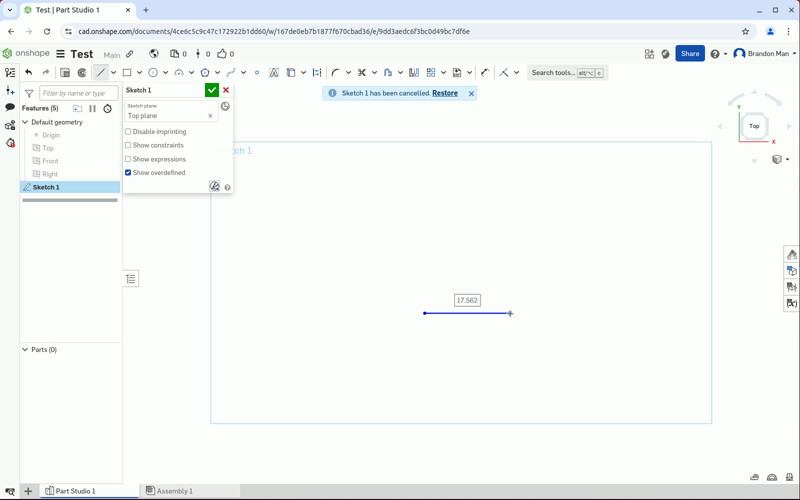
key_down(shift)
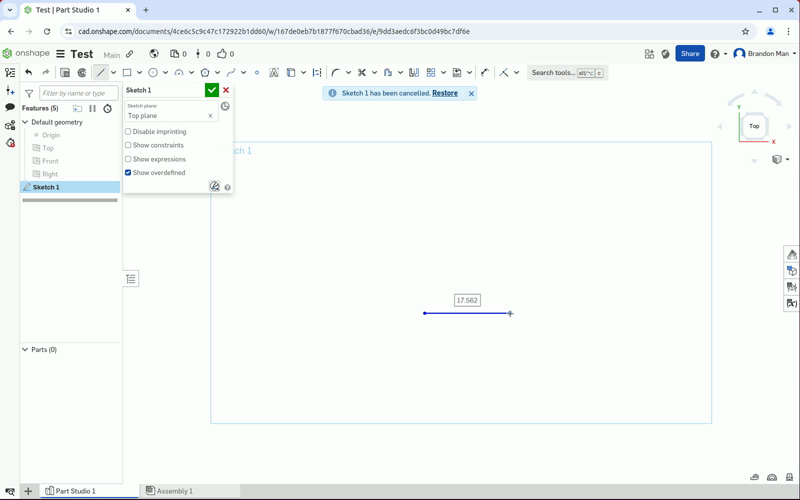
mouse_move(510, 170)
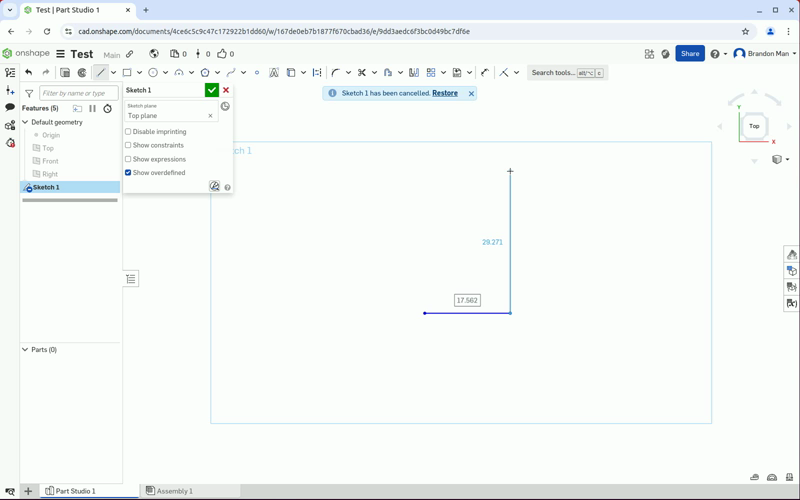
click(510, 170)
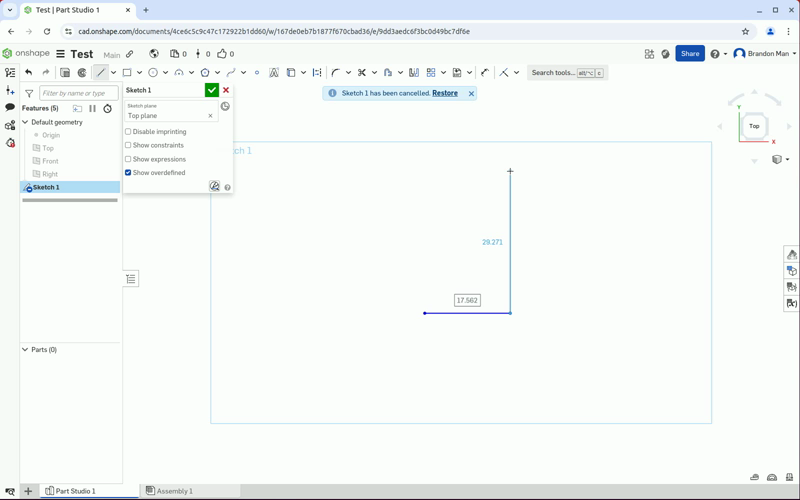
key_up(shift)
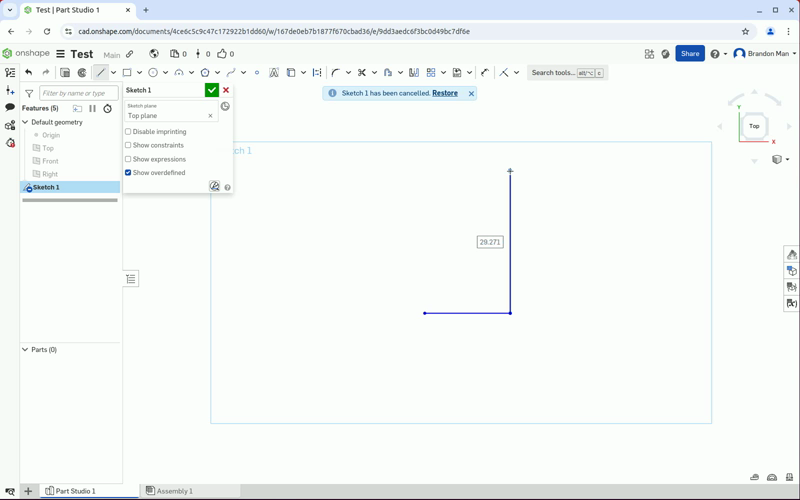
key_down(shift)
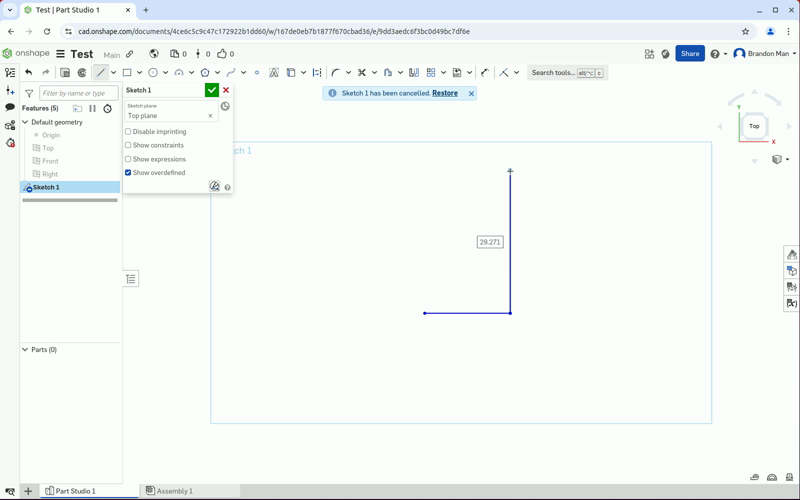
mouse_move(424, 170)
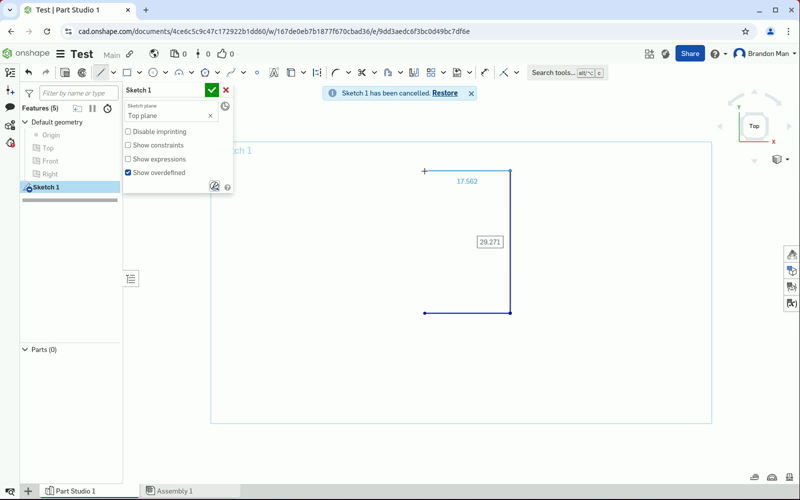
click(424, 170)
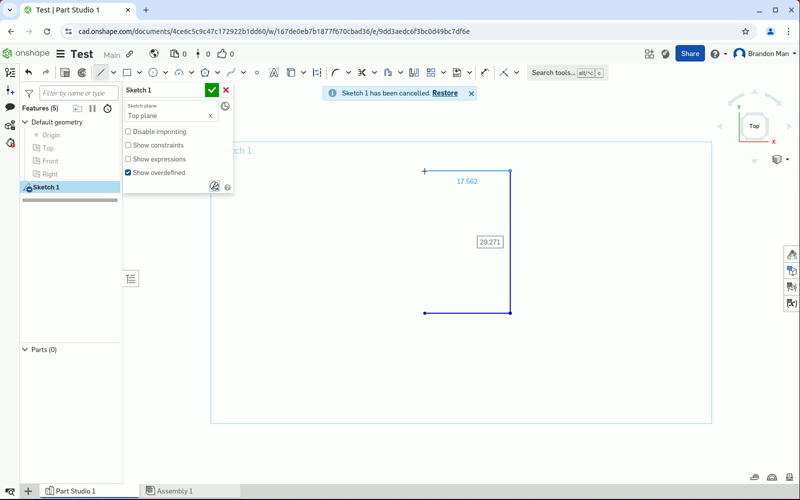
key_up(shift)
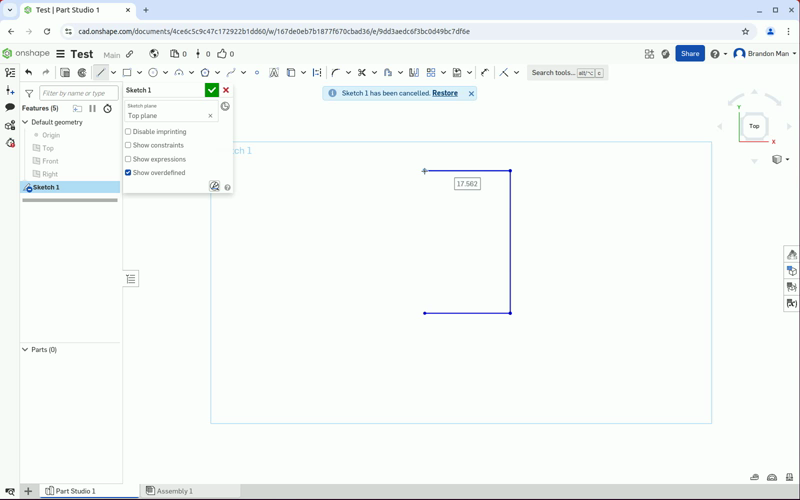
key_down(shift)
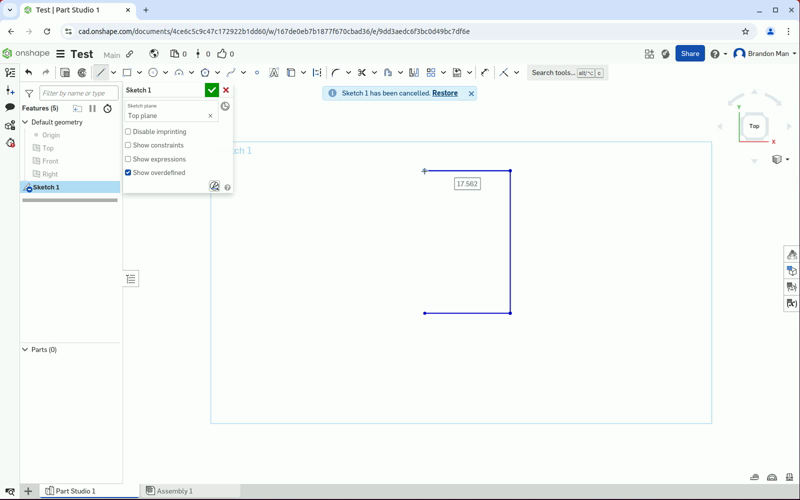
mouse_move(424, 313)
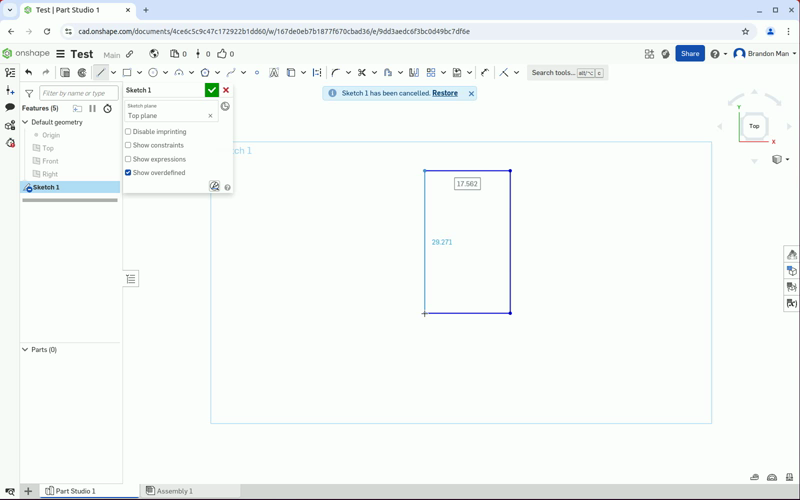
key_up(shift)
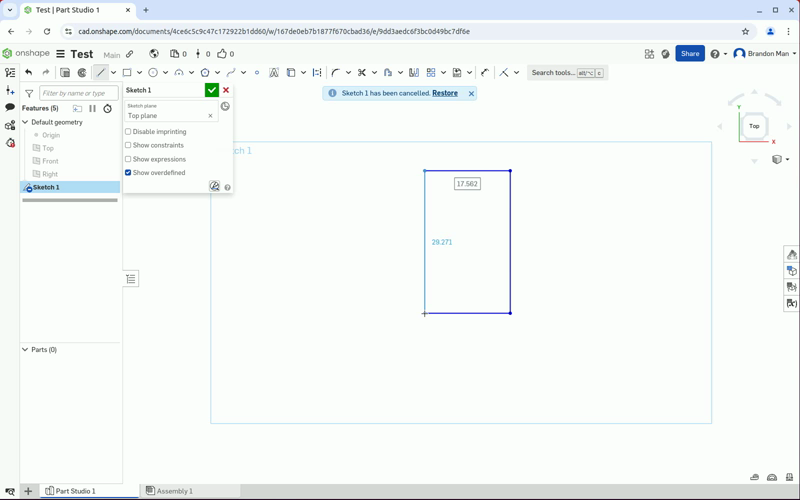
click(424, 313)
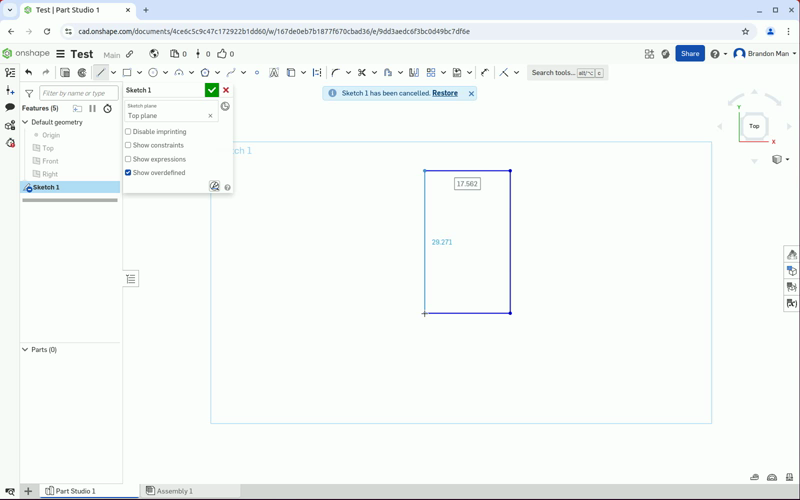
key(esc)
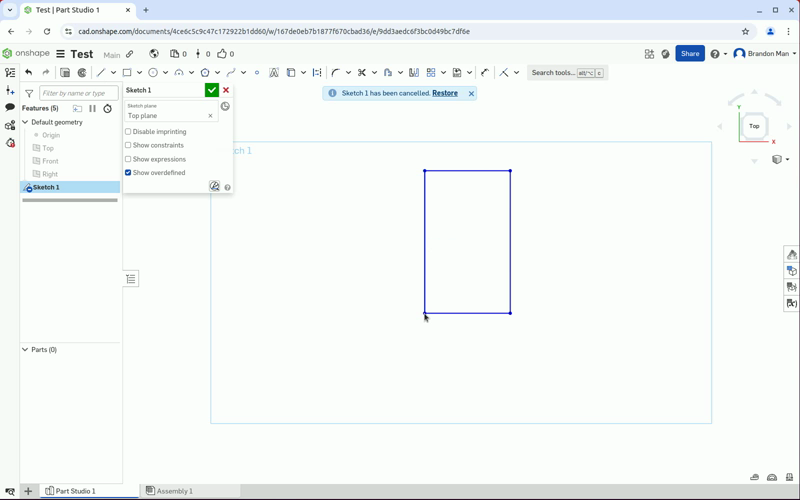
mouse_move(437, 288)
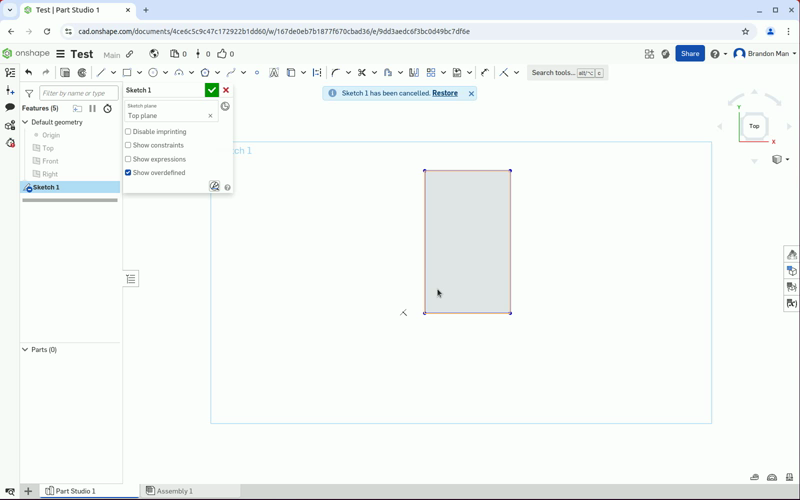
click(437, 288)
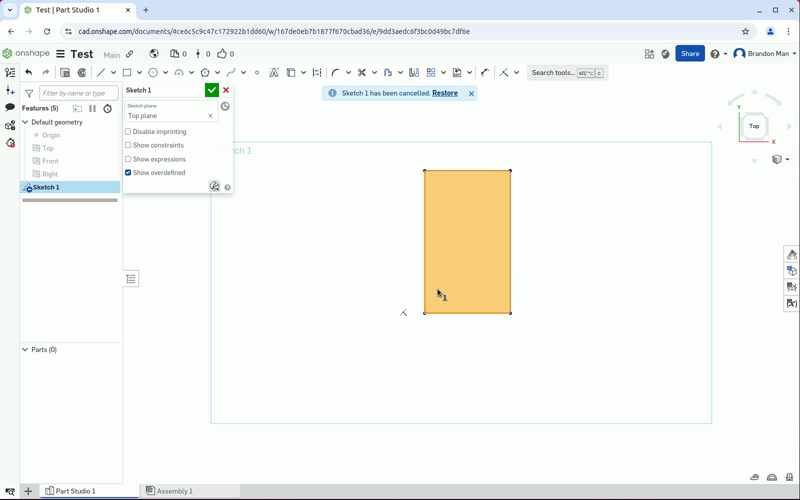
mouse_move(73, 352)
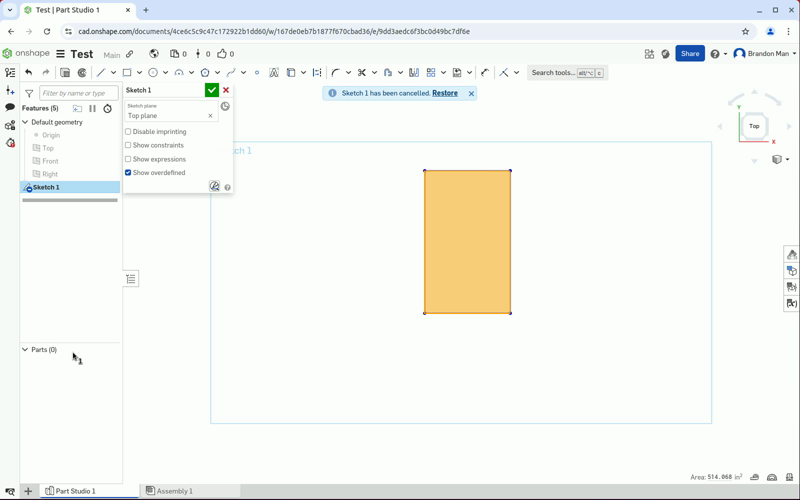
key(shift+y)
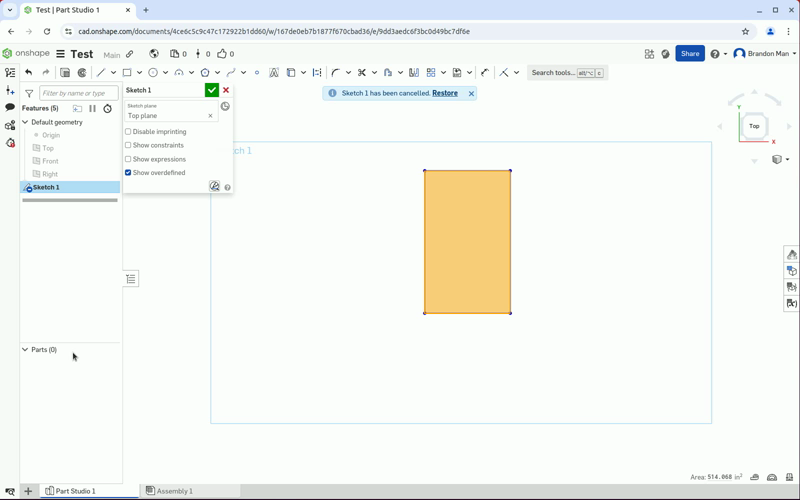
key(shift+e)
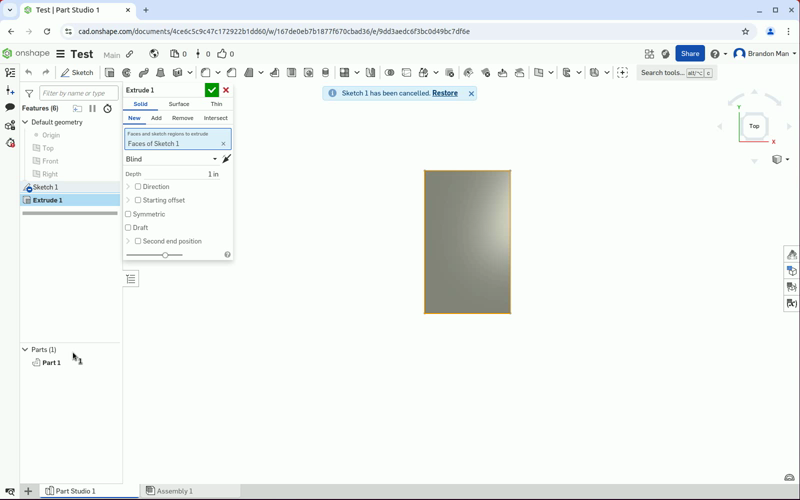
mouse_move(143, 106)
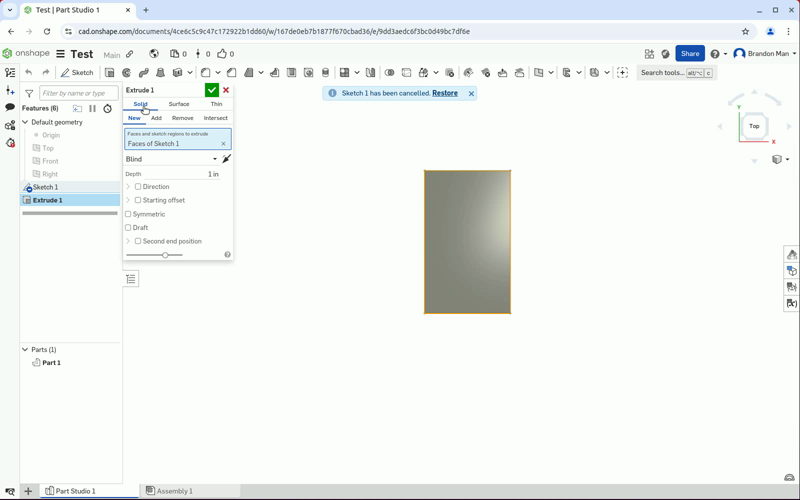
click(143, 106)
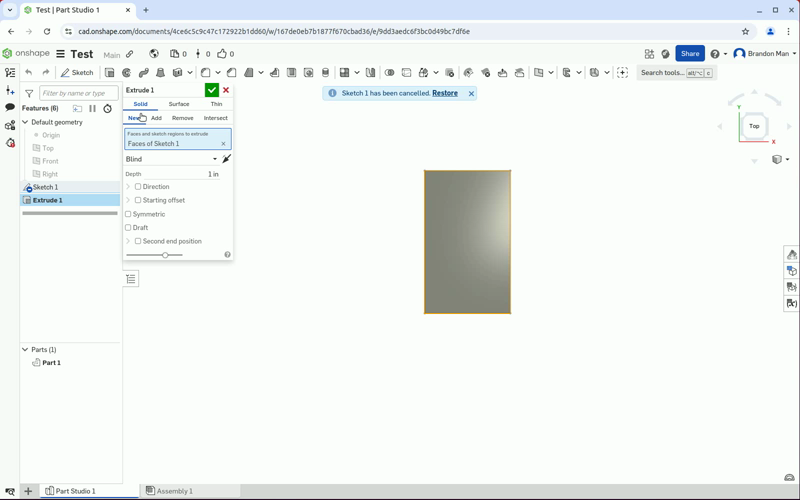
mouse_move(137, 120)
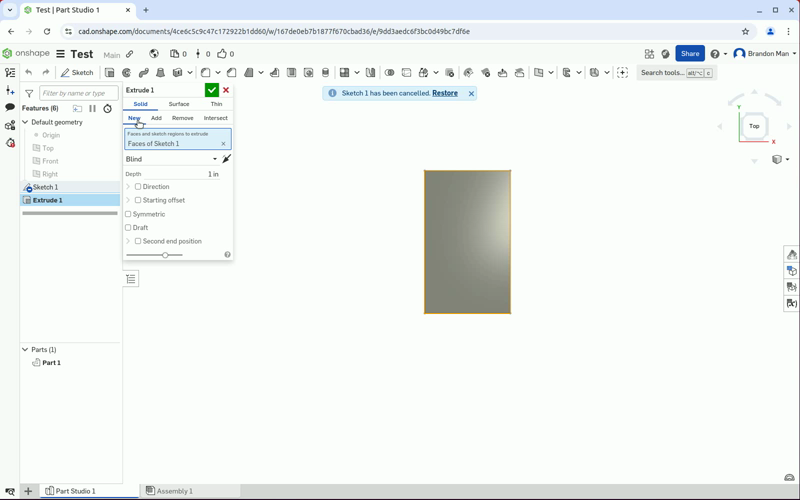
click(137, 120)
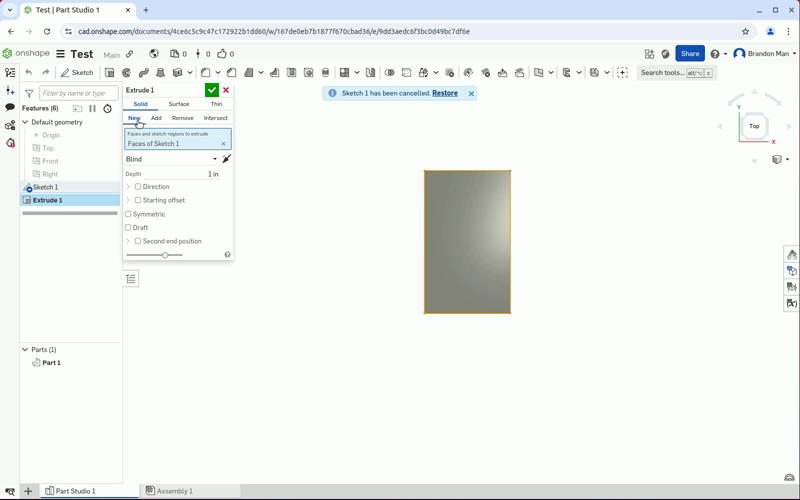
key(tab, 4)
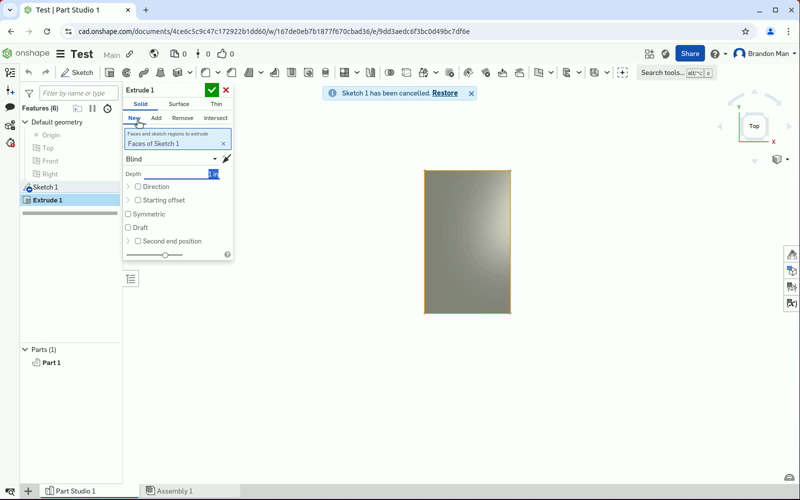
text(1.685)
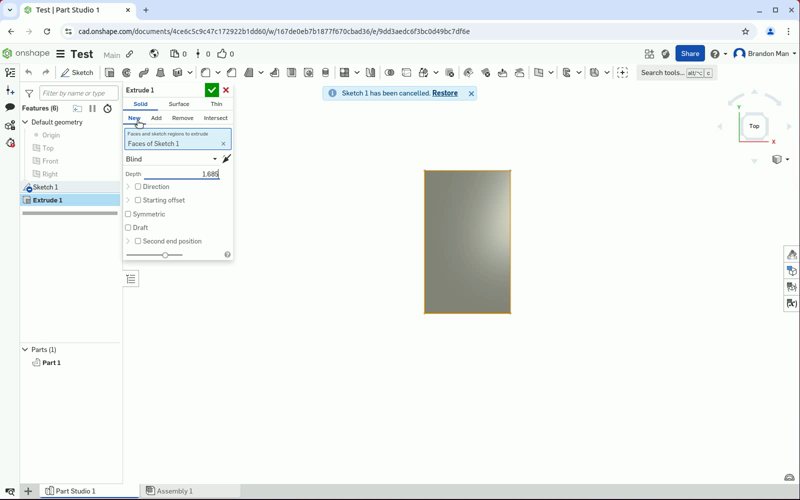
key(enter)
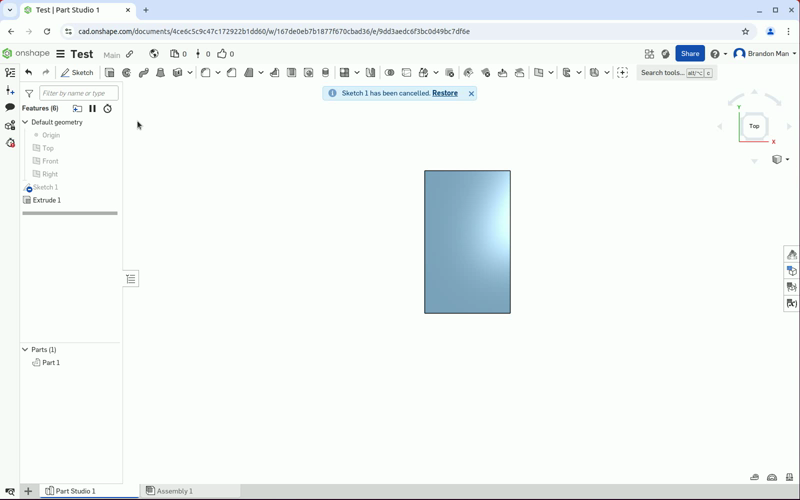
key(shift+h)
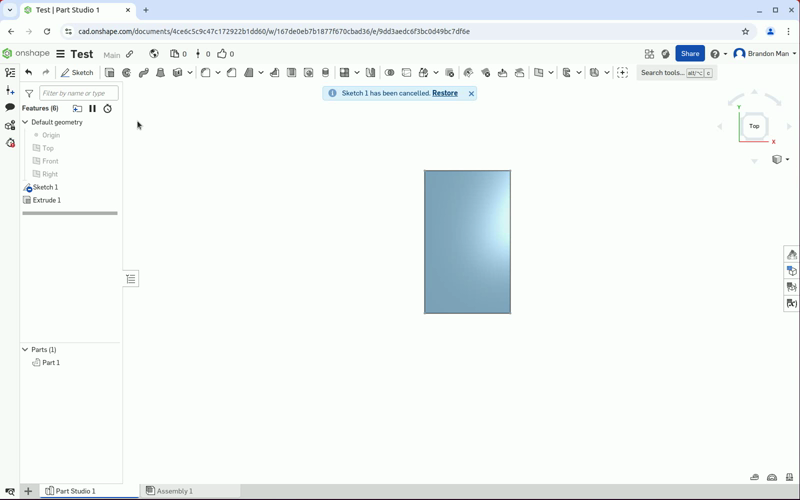
key(shift+h)
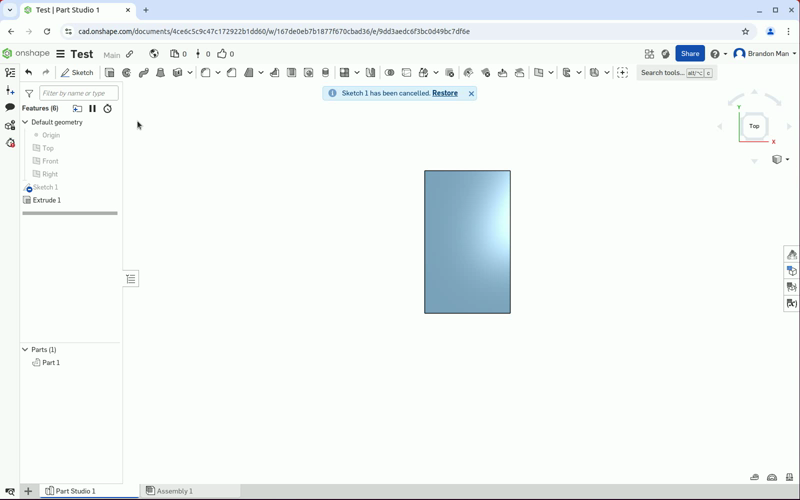
mouse_move(73, 189)
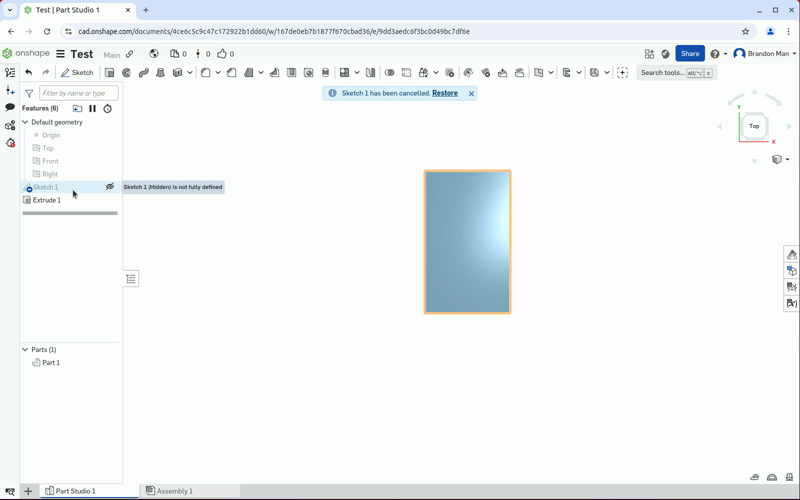
click(73, 189)
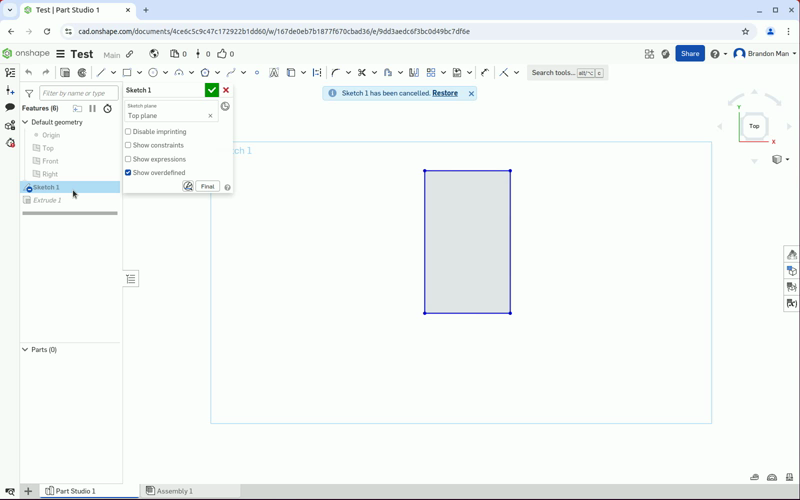
mouse_move(229, 92)
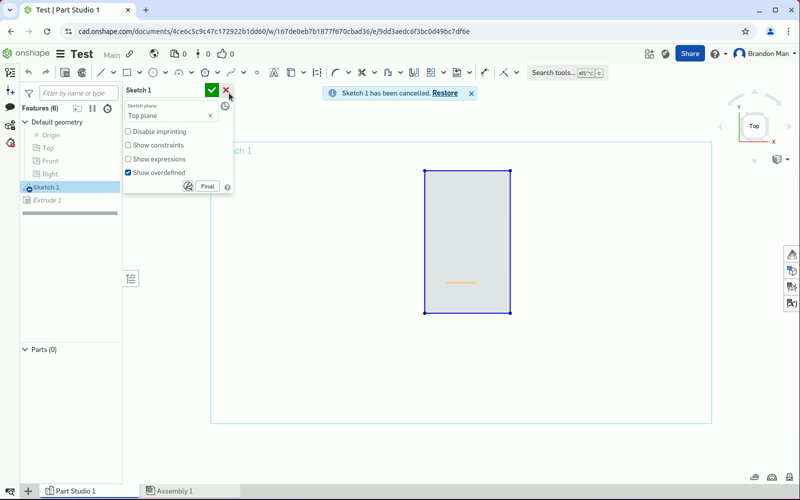
click(229, 92)
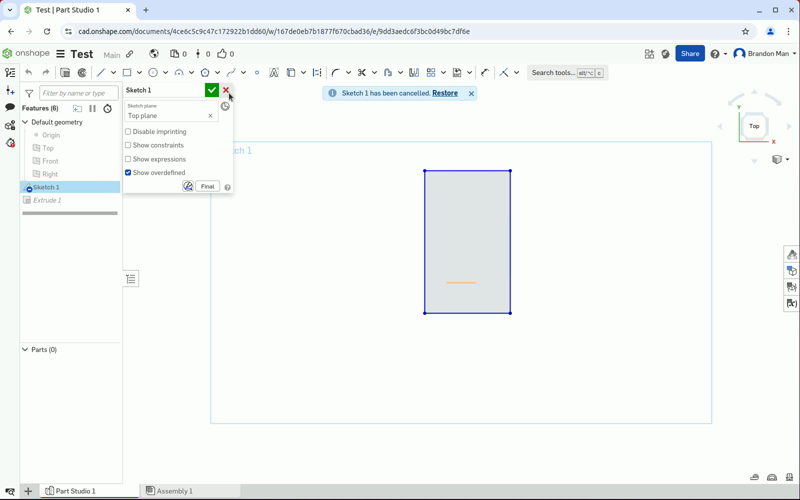
key(shift+s)
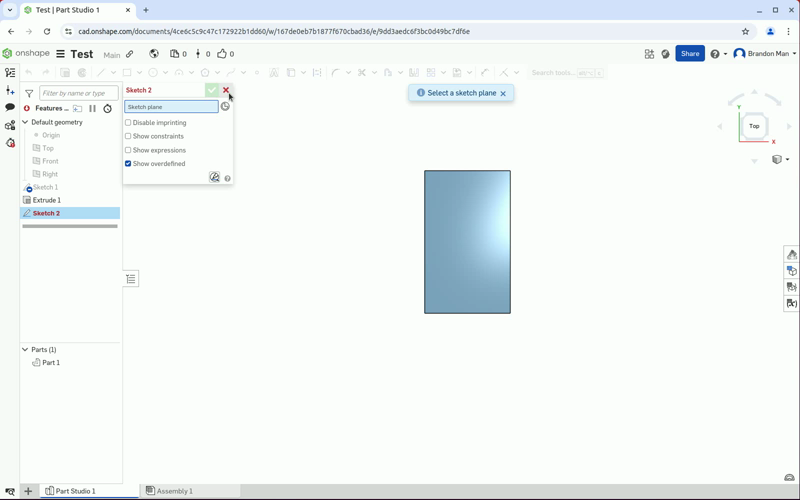
mouse_move(73, 150)
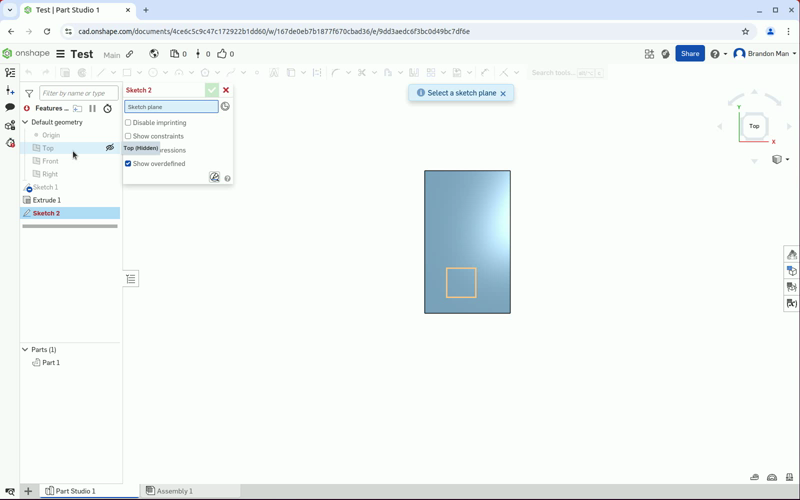
click(73, 150)
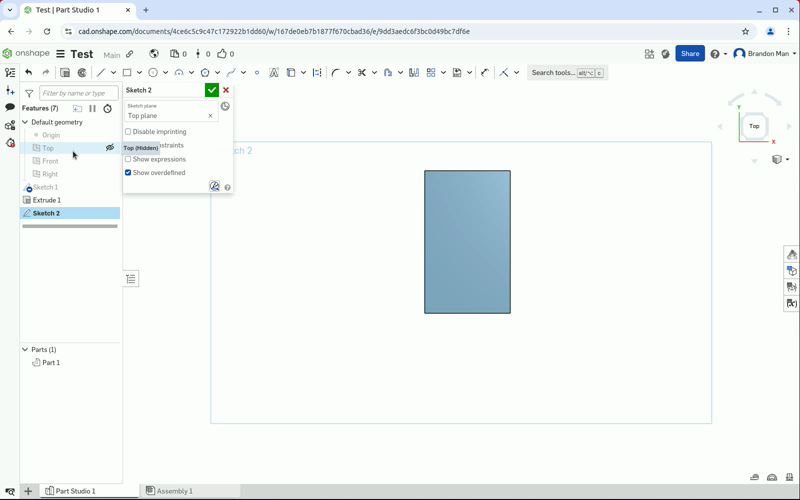
mouse_move(73, 352)
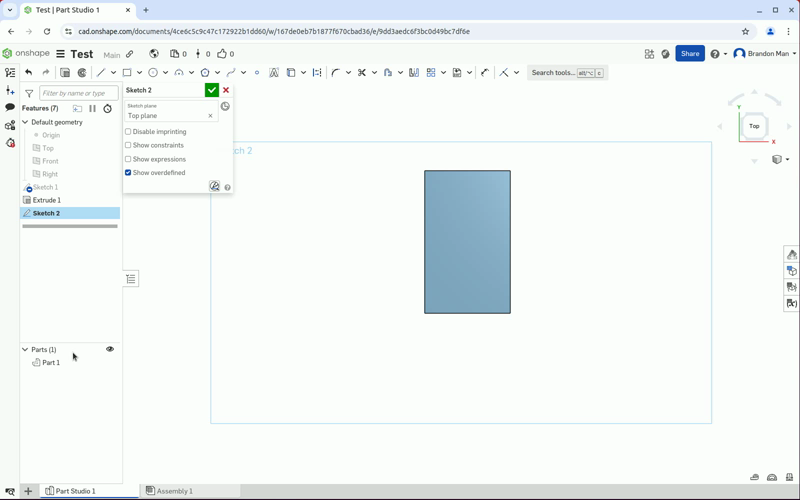
key(y)
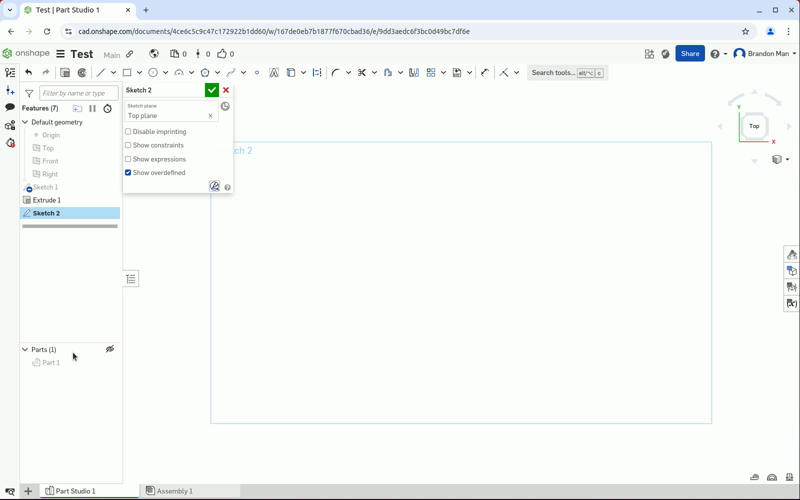
key(l)
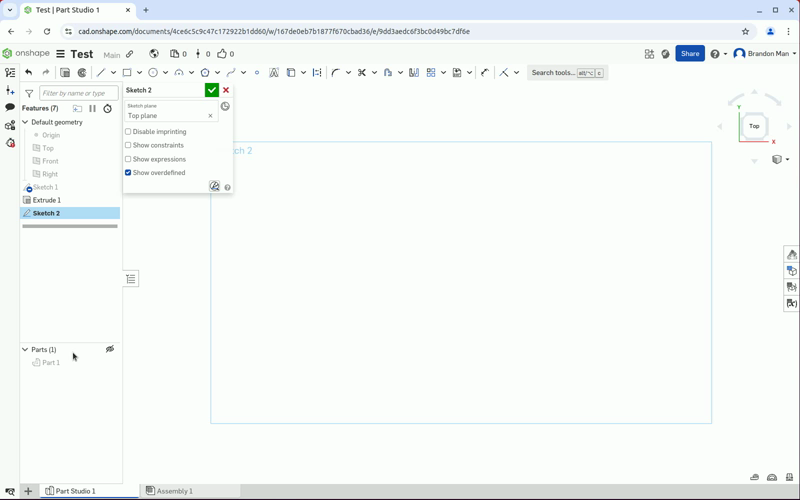
key_down(shift)
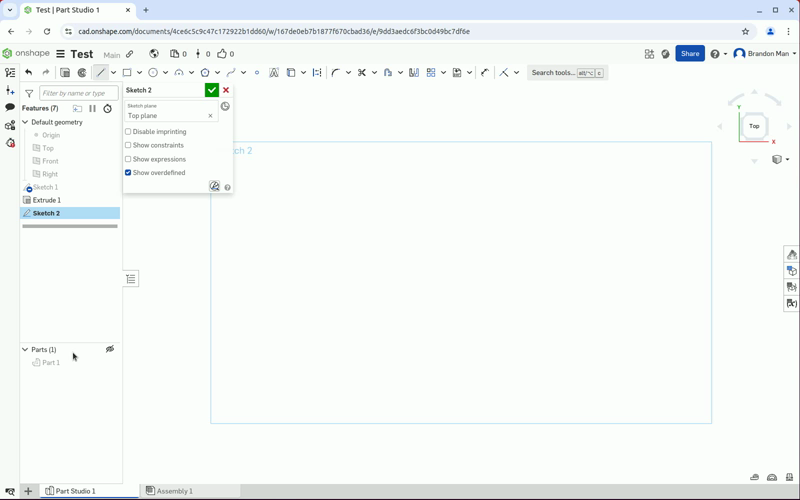
mouse_move(424, 313)
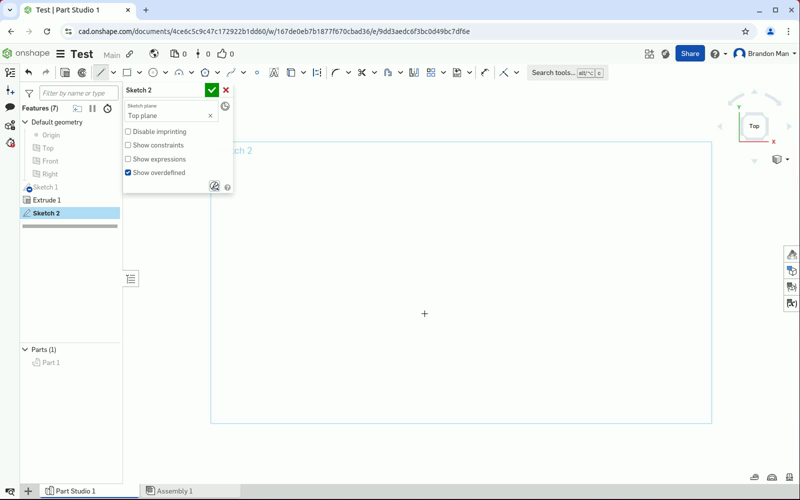
click(424, 313)
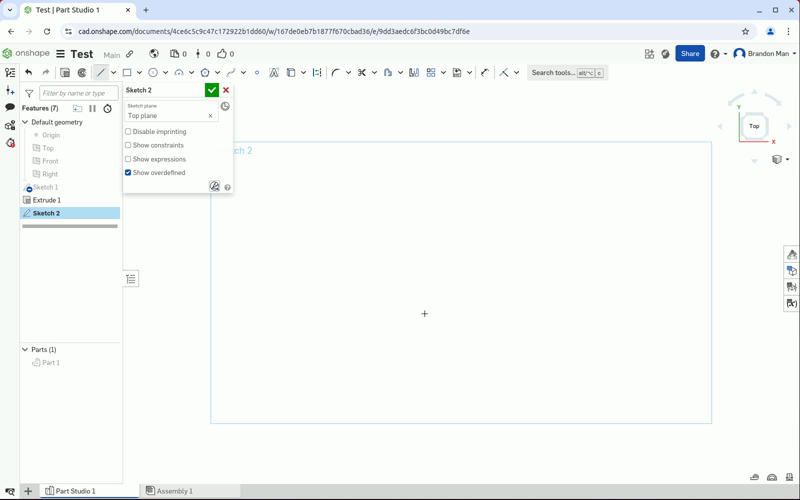
key_up(shift)
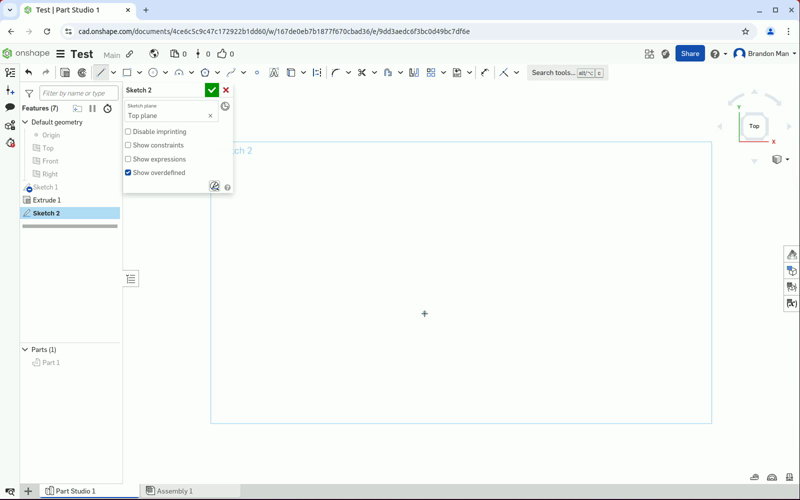
key_down(shift)
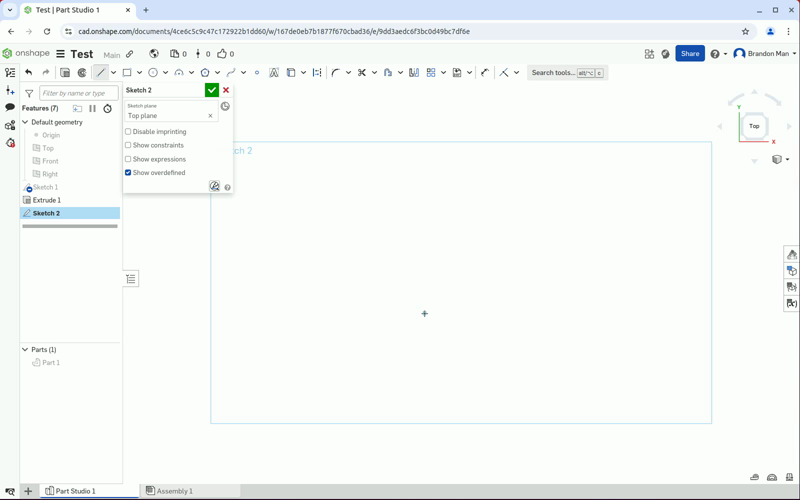
mouse_move(510, 313)
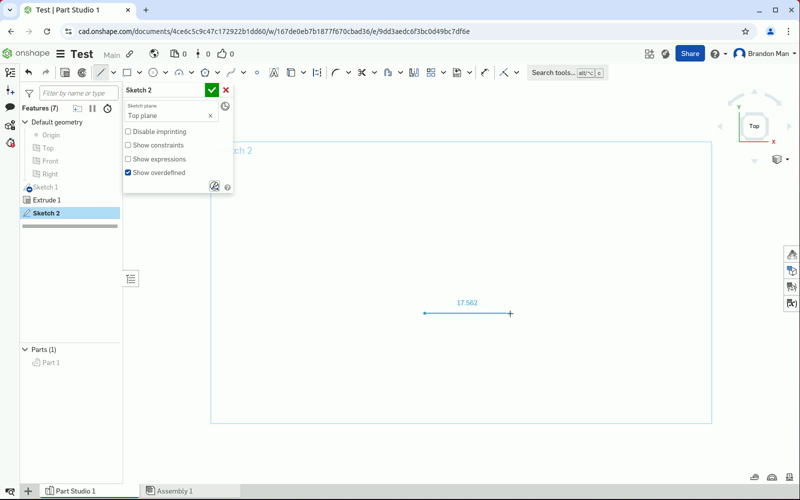
click(510, 313)
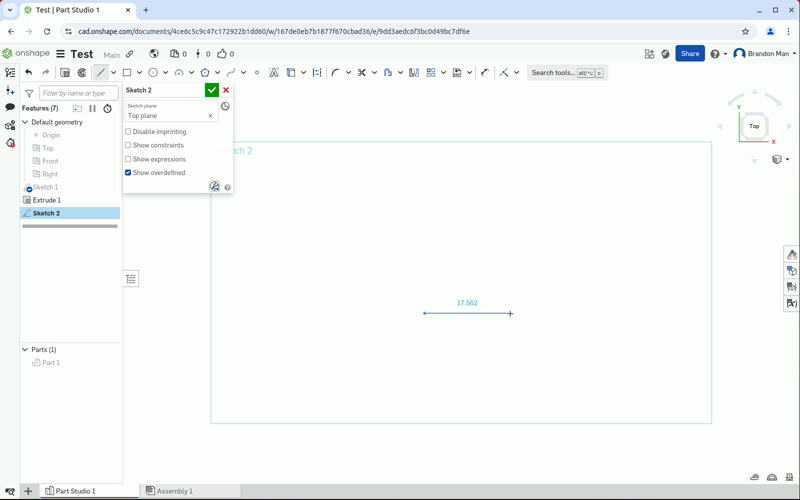
key_up(shift)
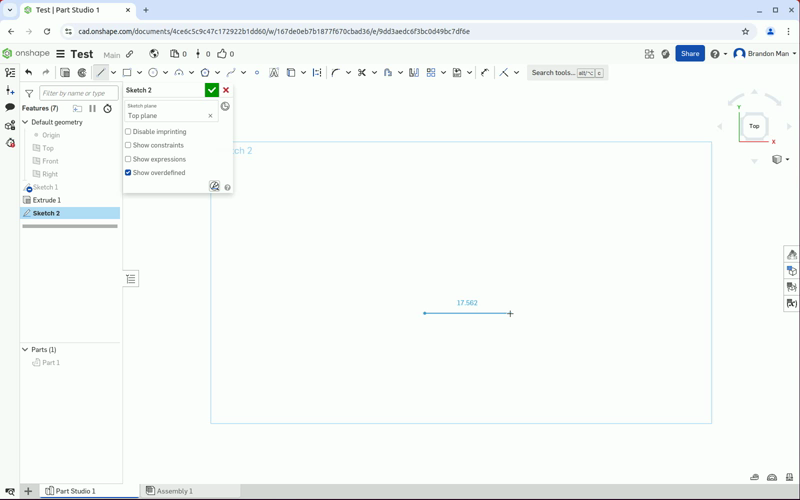
key_down(shift)
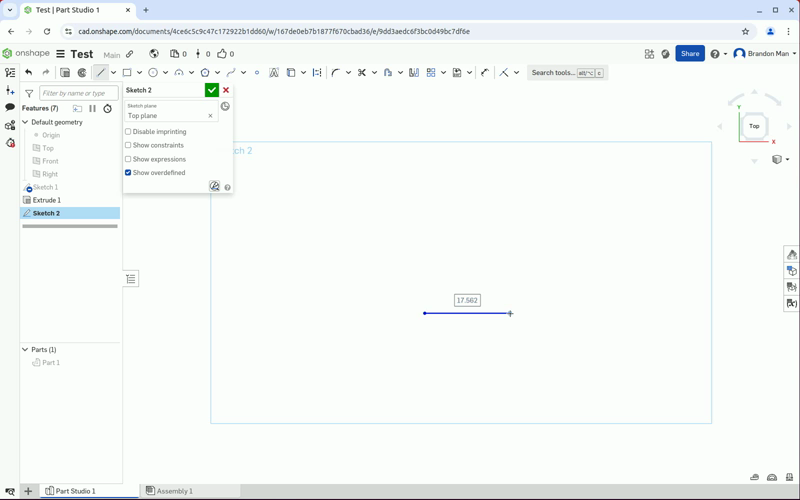
mouse_move(510, 170)
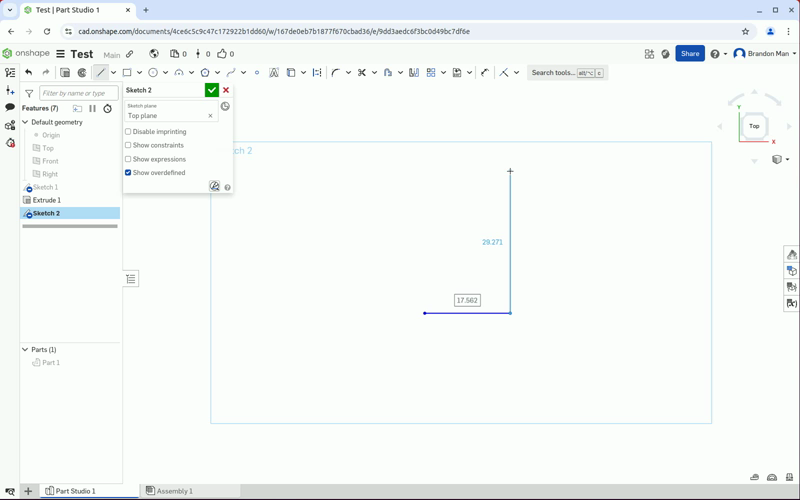
click(510, 170)
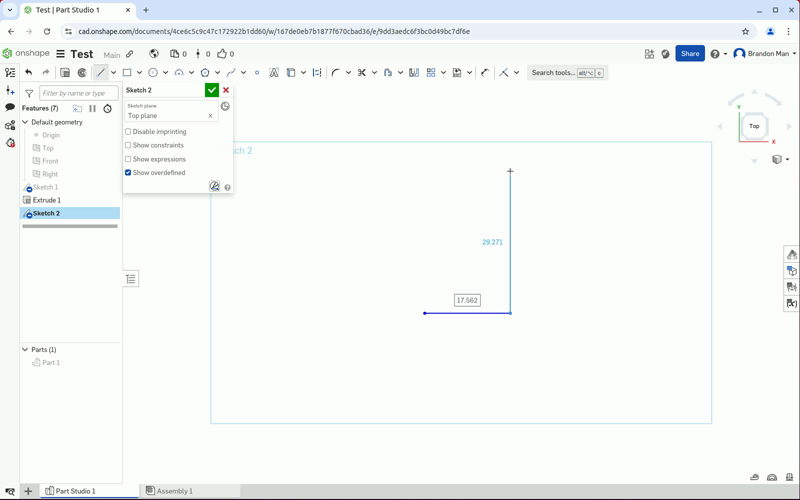
key_up(shift)
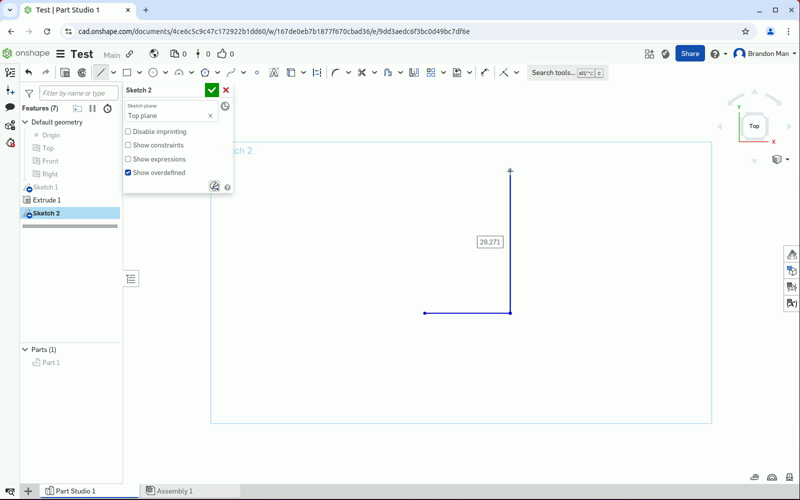
key_down(shift)
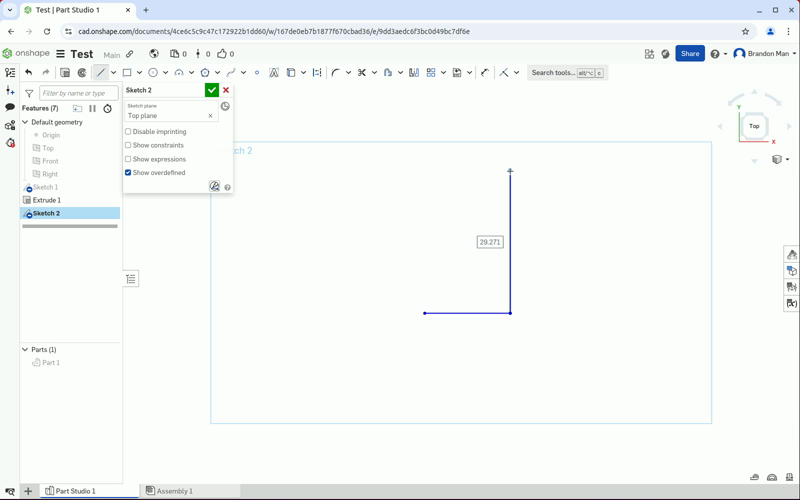
mouse_move(424, 170)
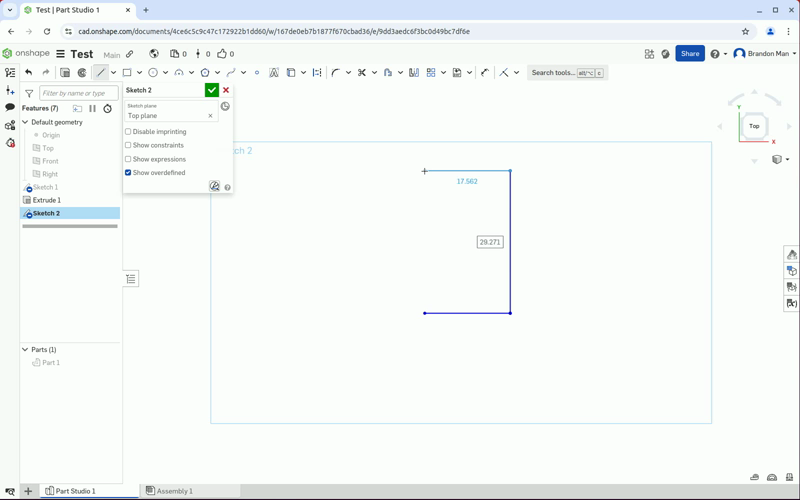
click(424, 170)
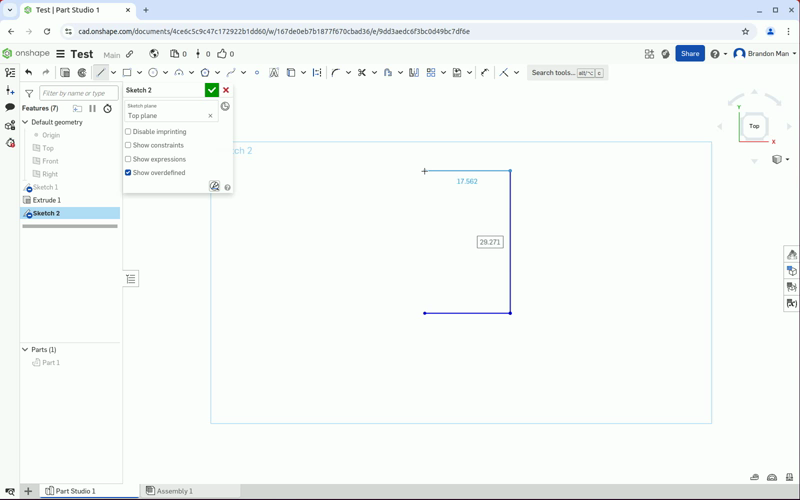
key_up(shift)
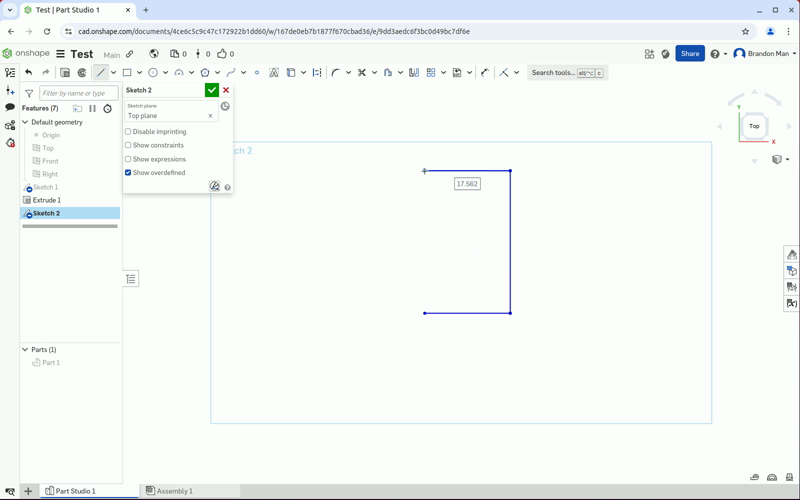
key_down(shift)
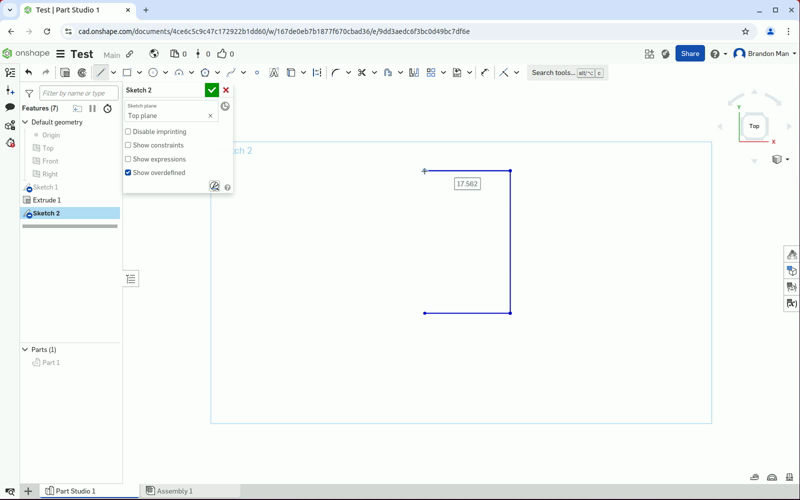
mouse_move(424, 313)
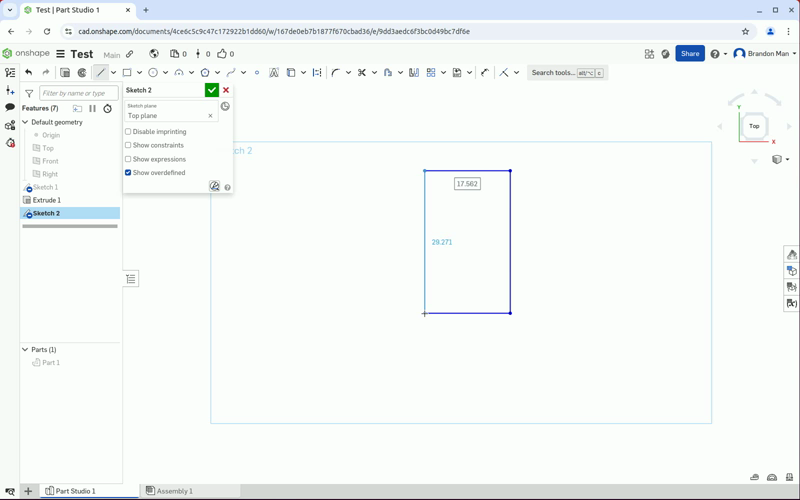
key_up(shift)
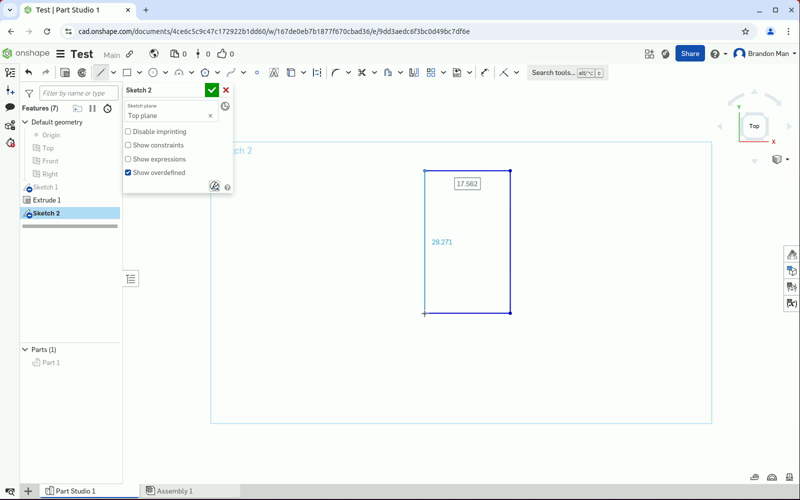
click(424, 313)
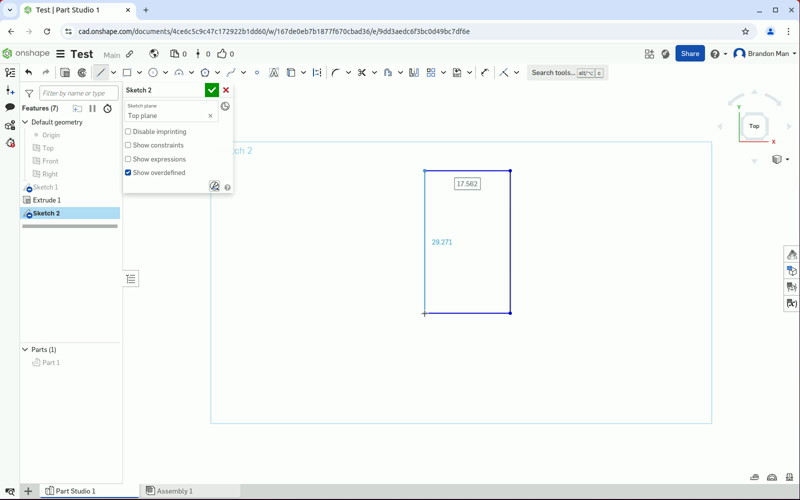
key(esc)
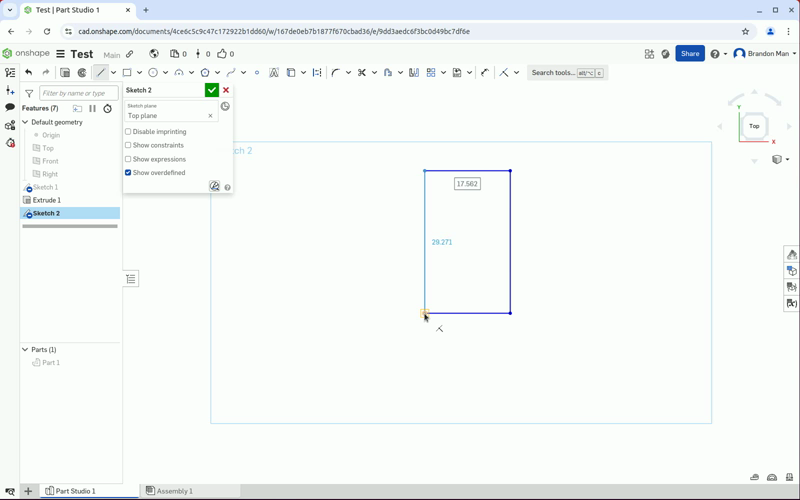
mouse_move(438, 258)
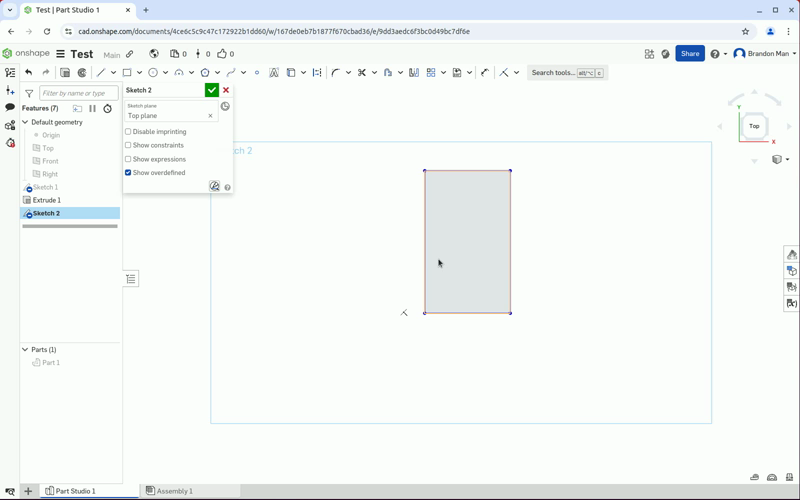
click(438, 258)
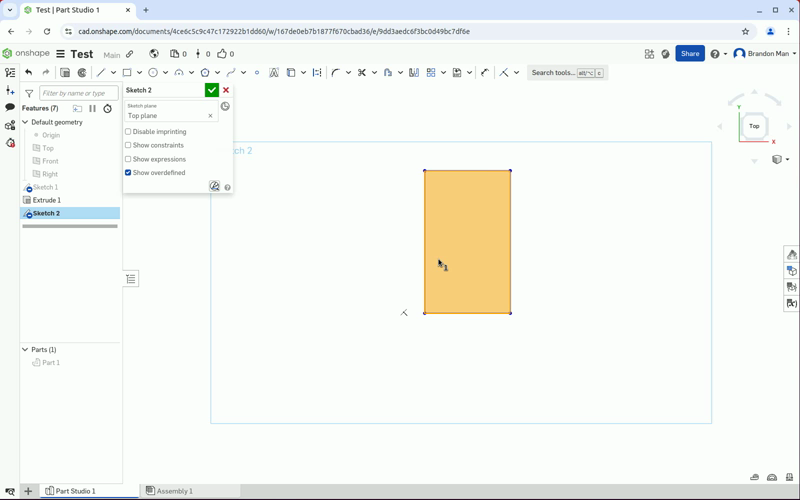
mouse_move(73, 352)
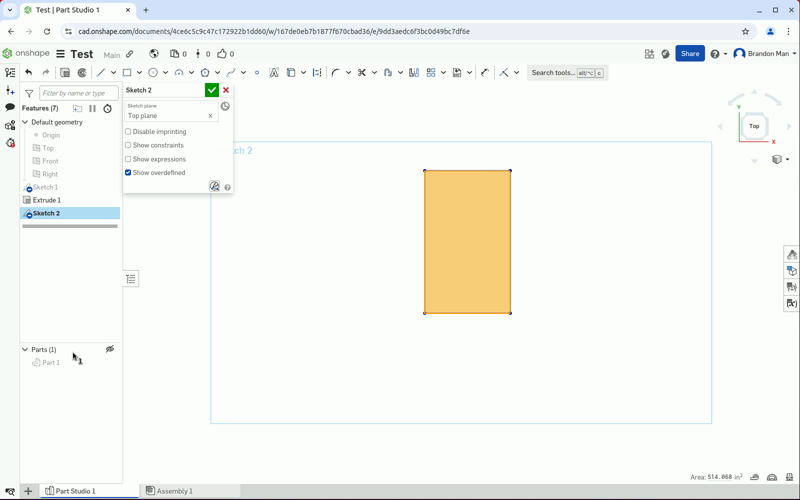
key(shift+y)
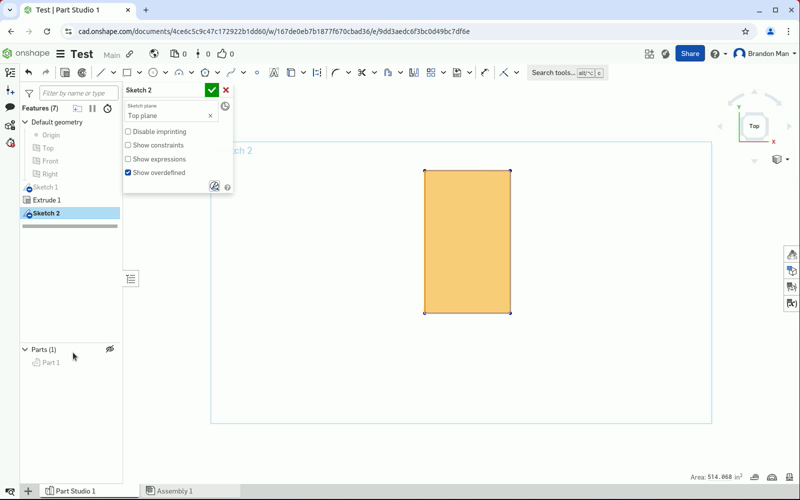
key(shift+e)
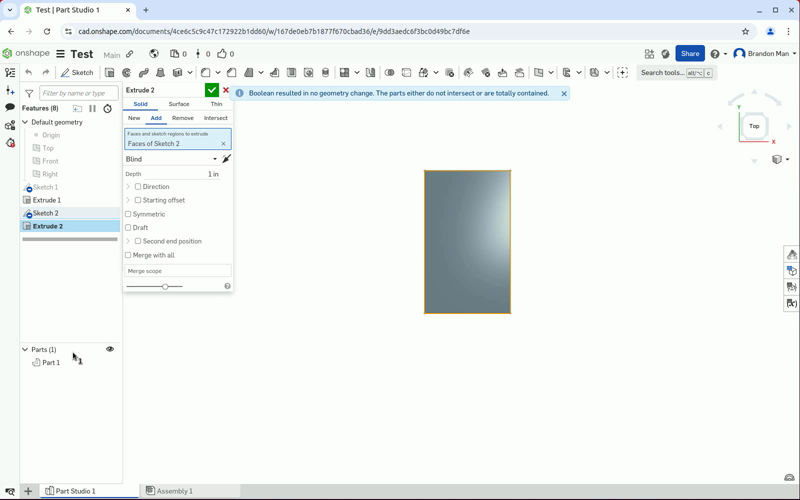
mouse_move(143, 106)
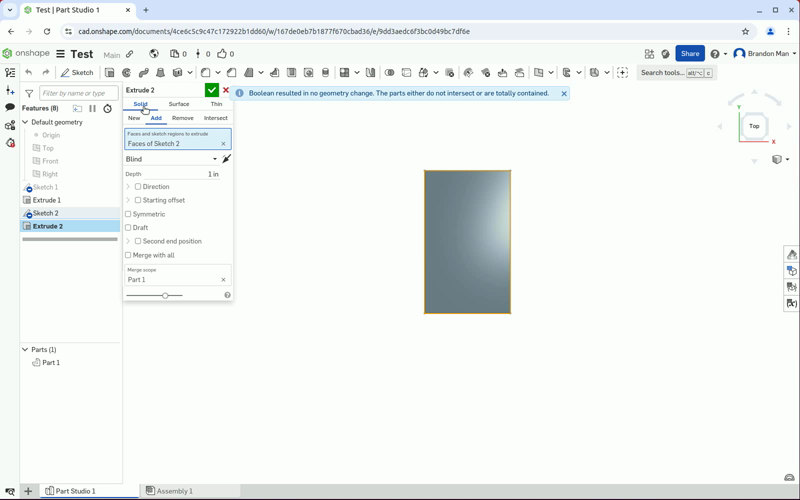
click(143, 106)
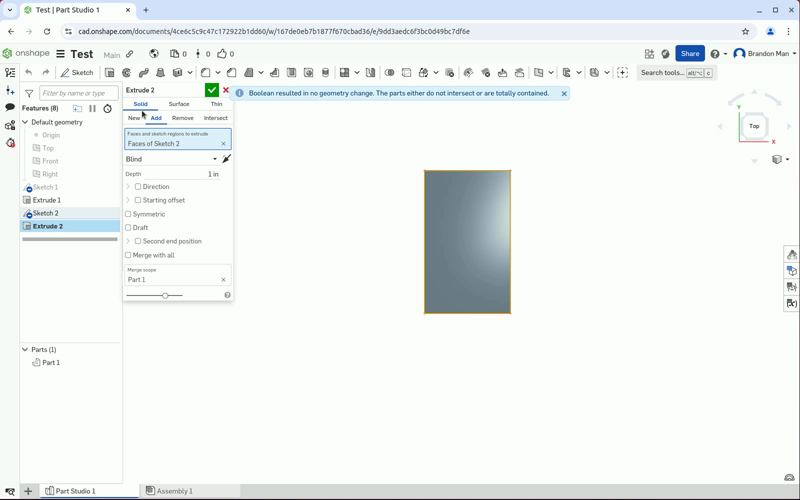
mouse_move(137, 120)
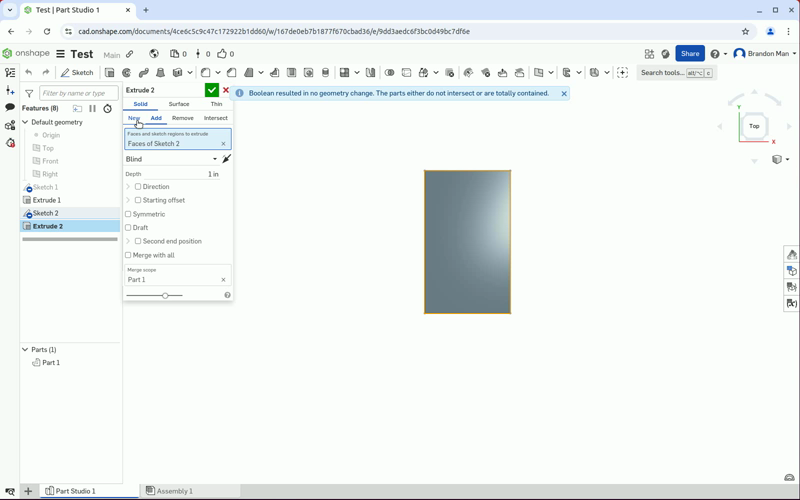
click(137, 120)
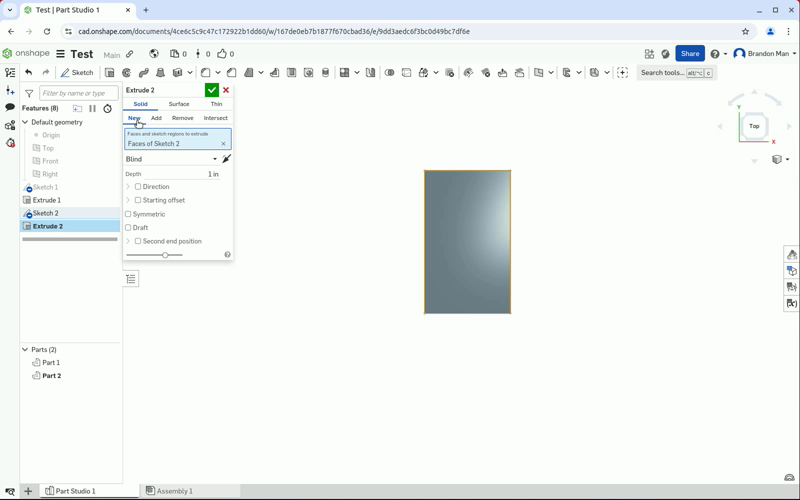
key(tab, 4)
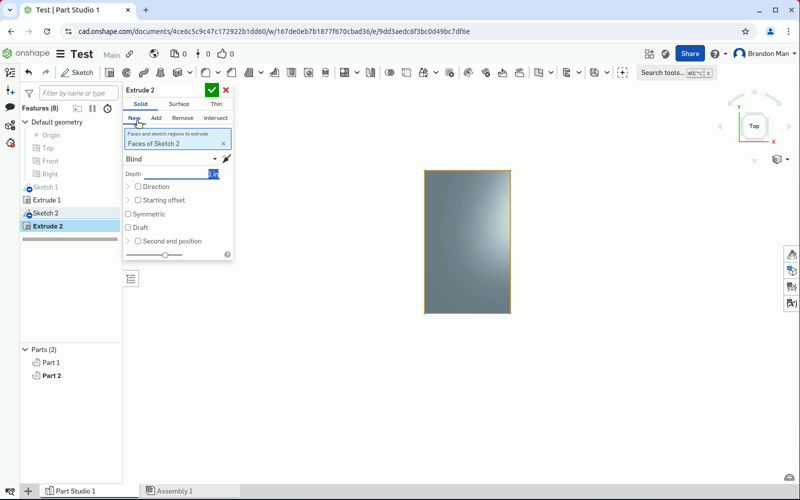
text(1.685)
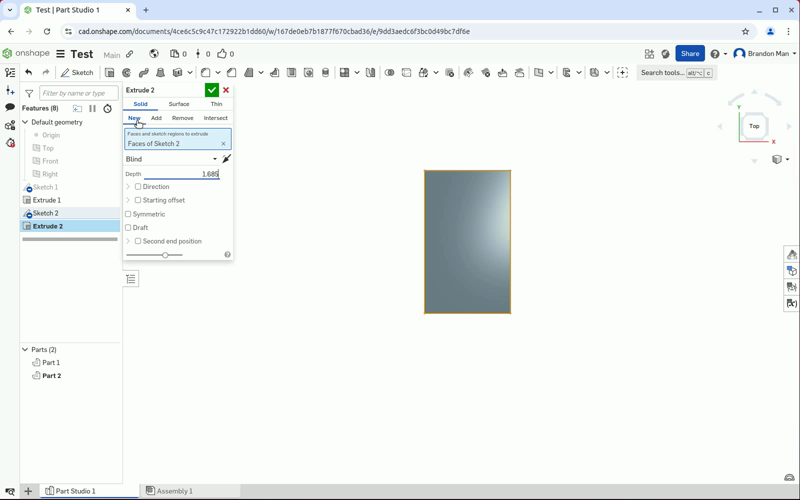
key(enter)
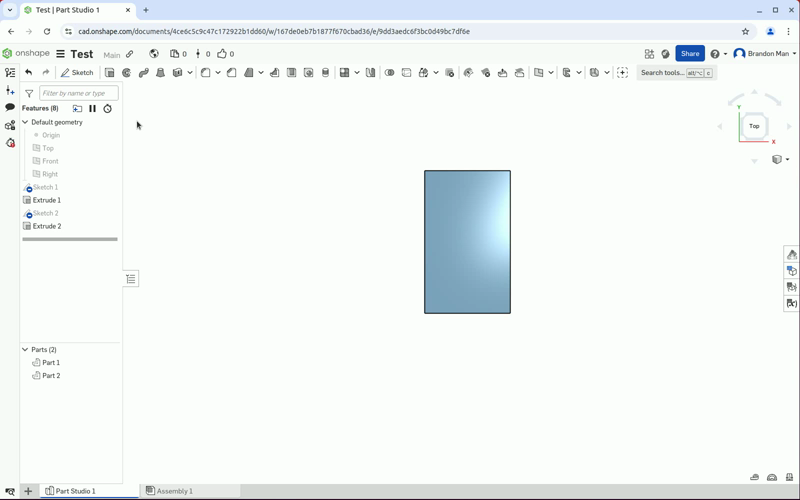
key(shift+h)
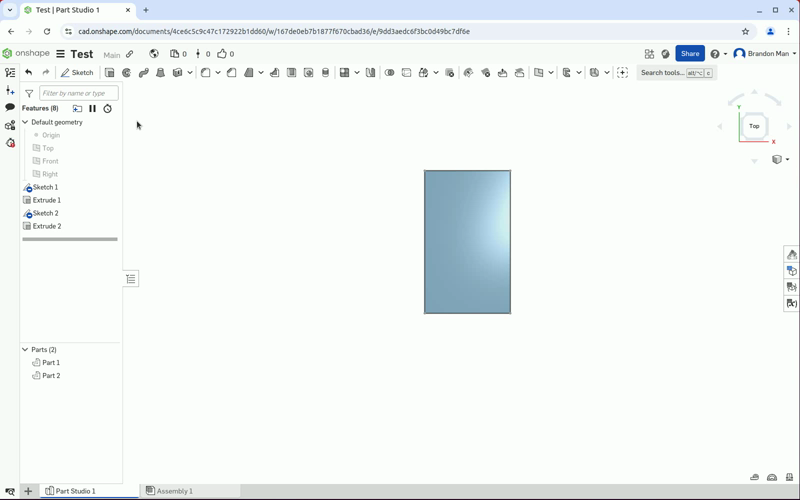
key(shift+h)
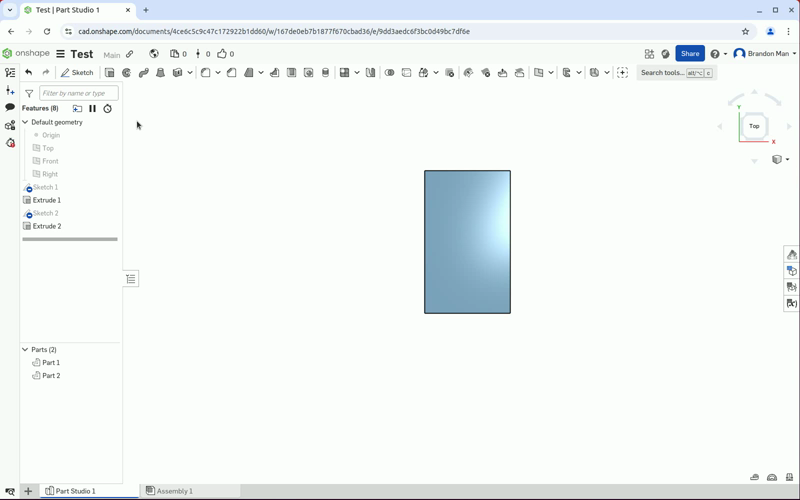
mouse_move(73, 189)
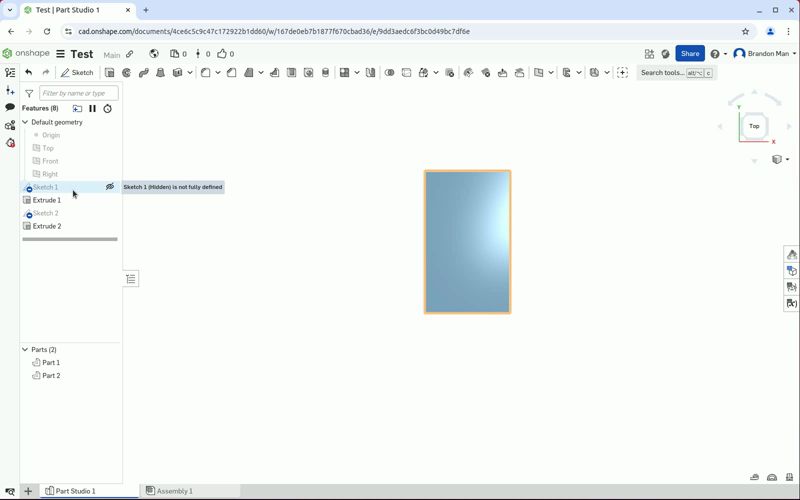
click(73, 189)
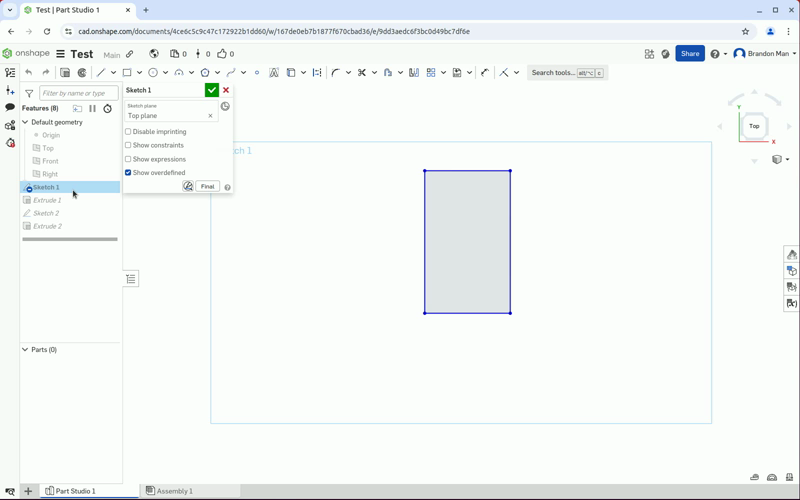
mouse_move(229, 92)
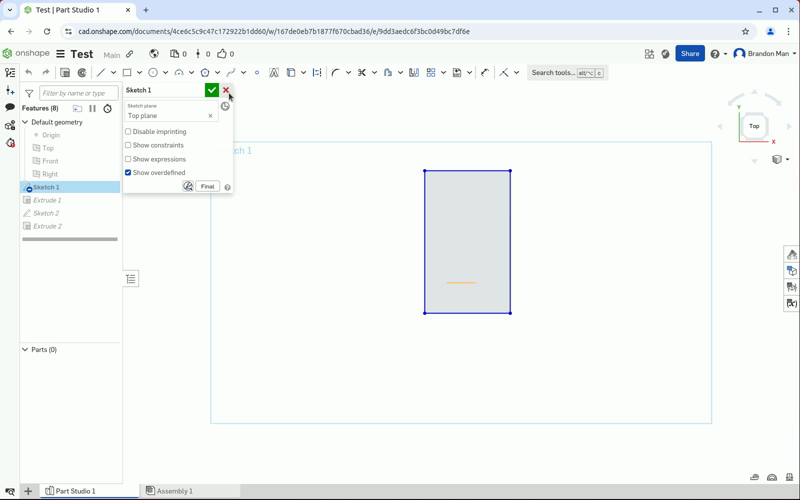
click(229, 92)
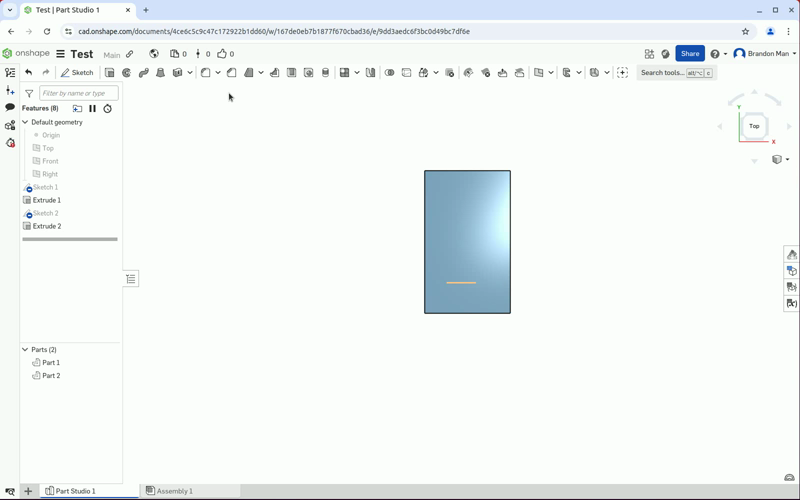
mouse_move(541, 75)
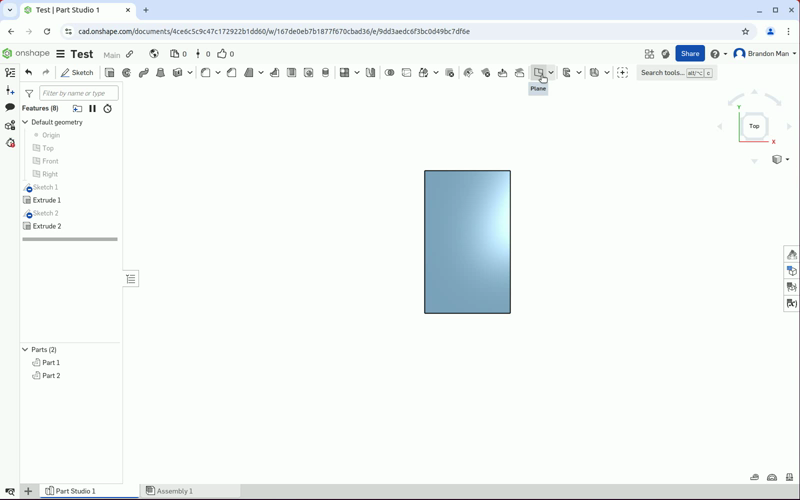
click(541, 75)
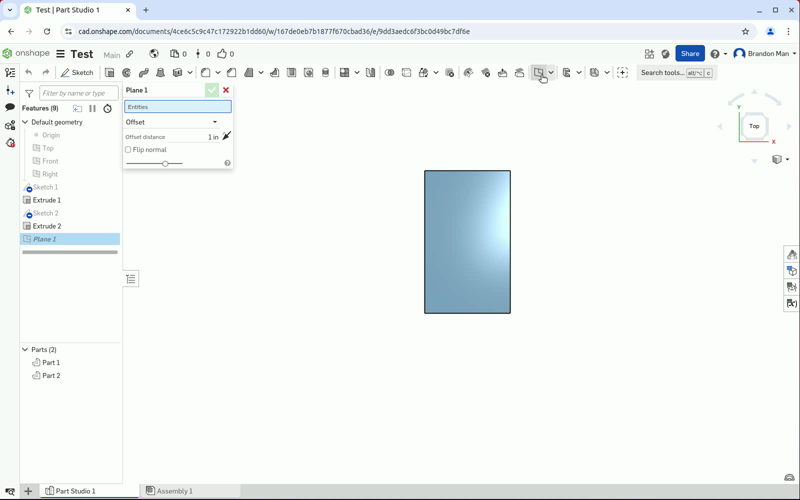
mouse_move(73, 150)
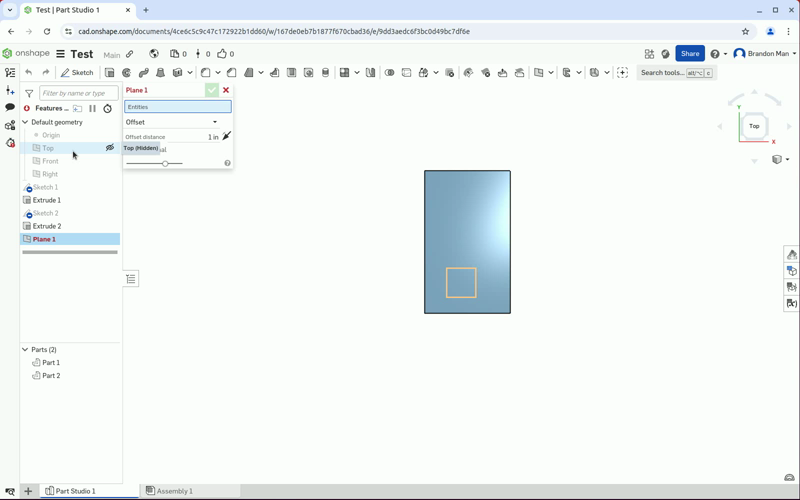
click(73, 150)
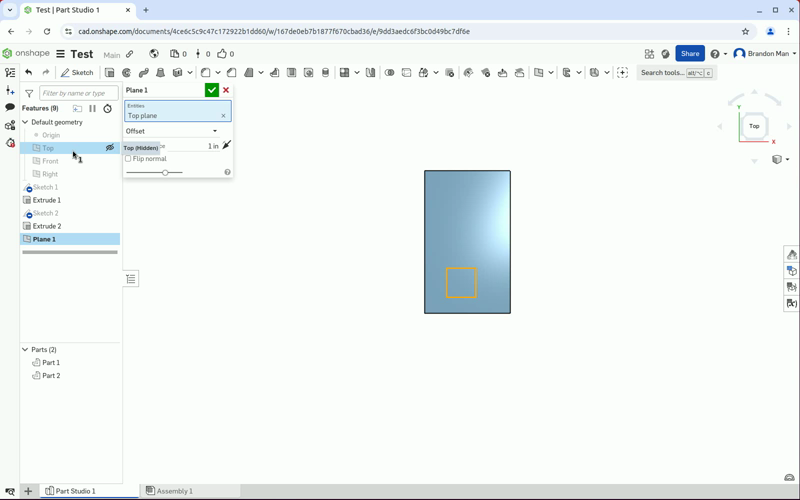
key(tab, 2)
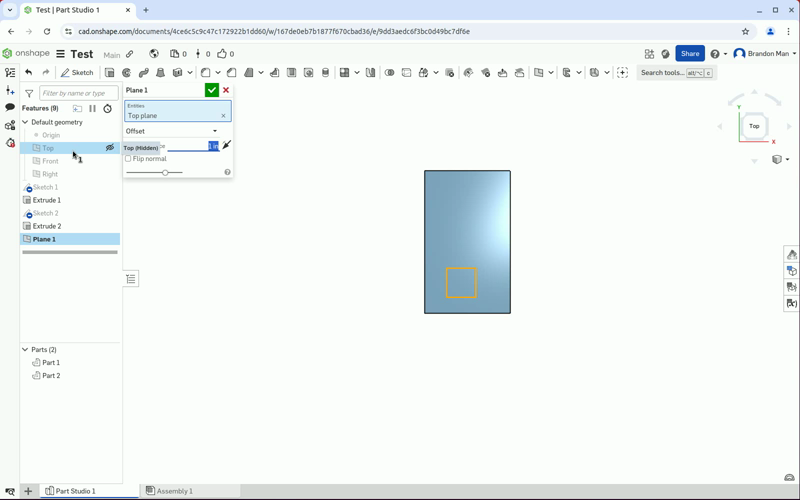
text(1.695)
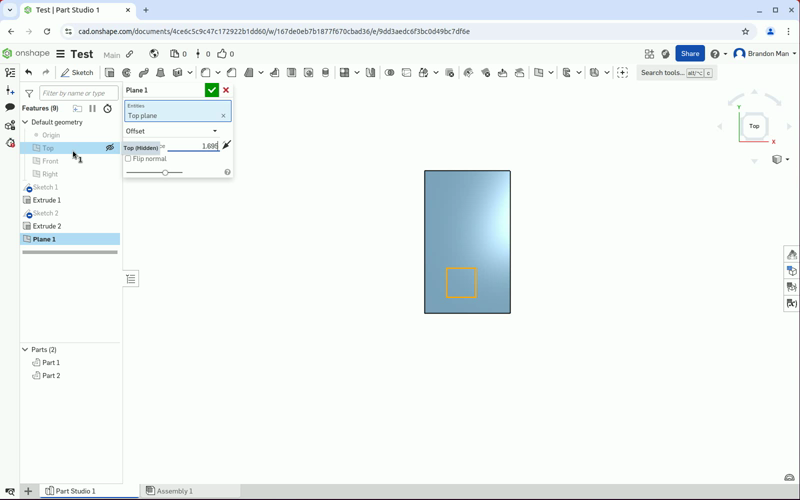
key(enter, 2)
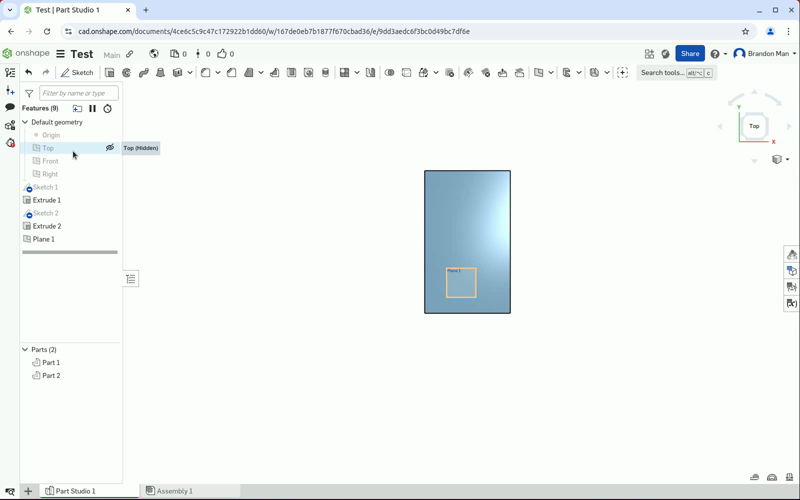
key(shift+s)
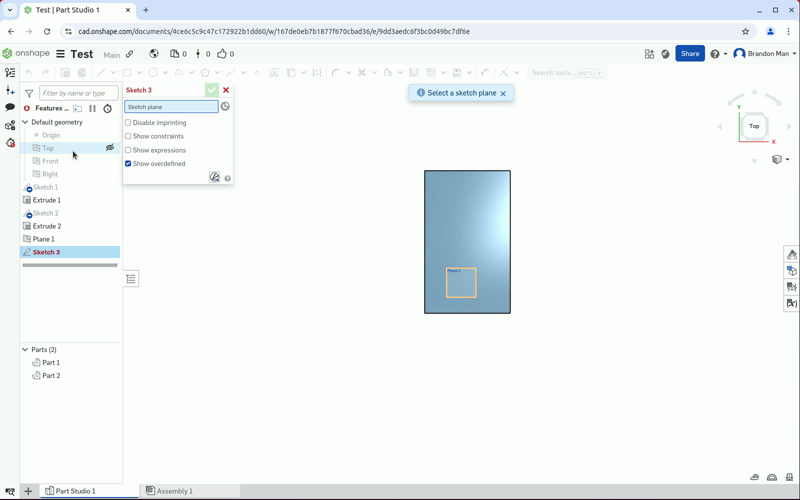
mouse_move(73, 241)
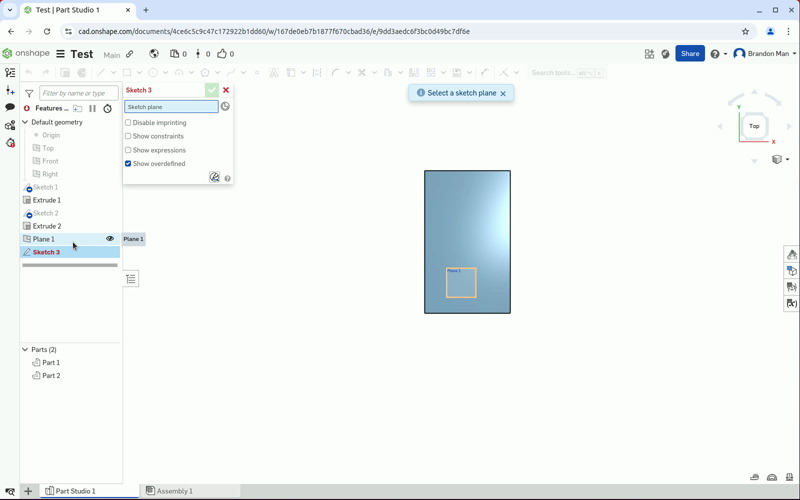
click(73, 241)
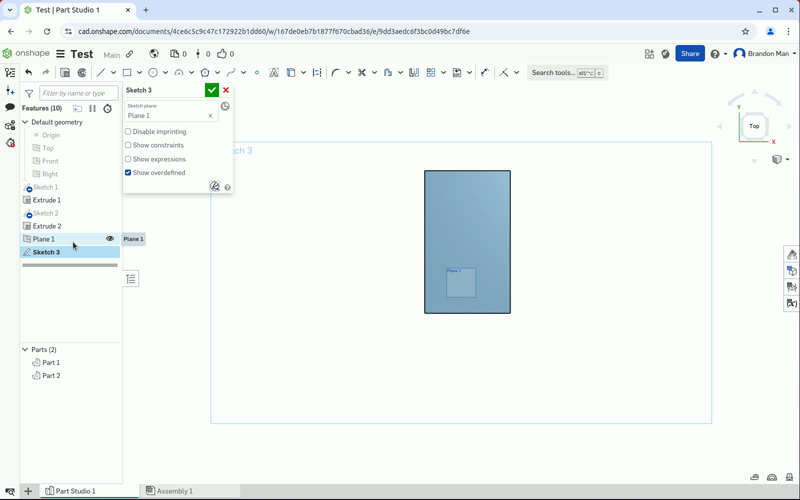
mouse_move(73, 352)
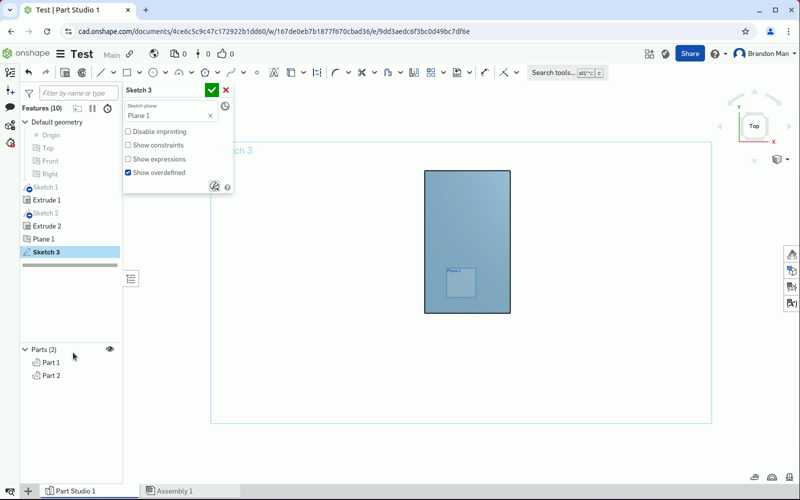
key(y)
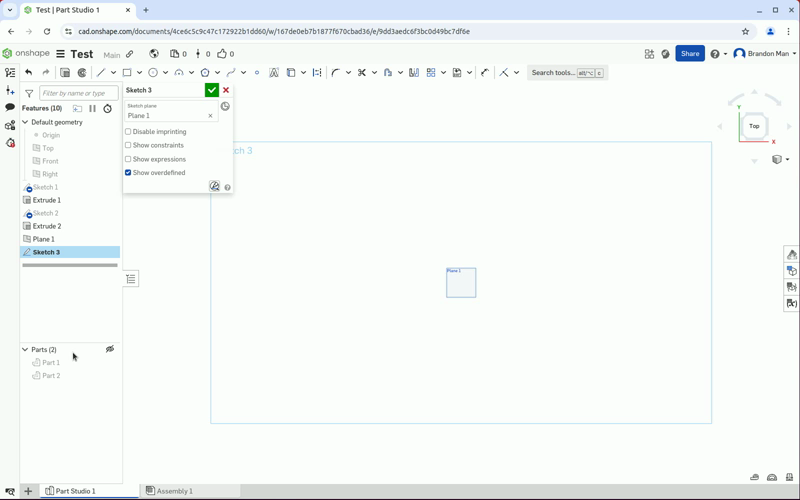
key(c)
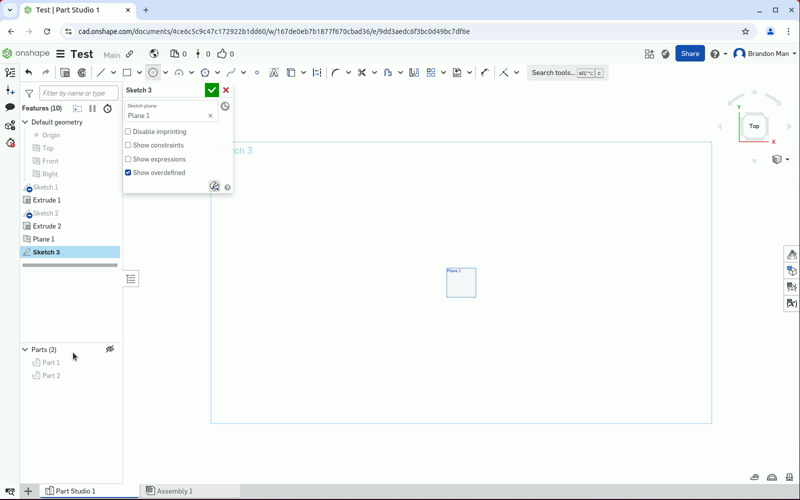
key_down(shift)
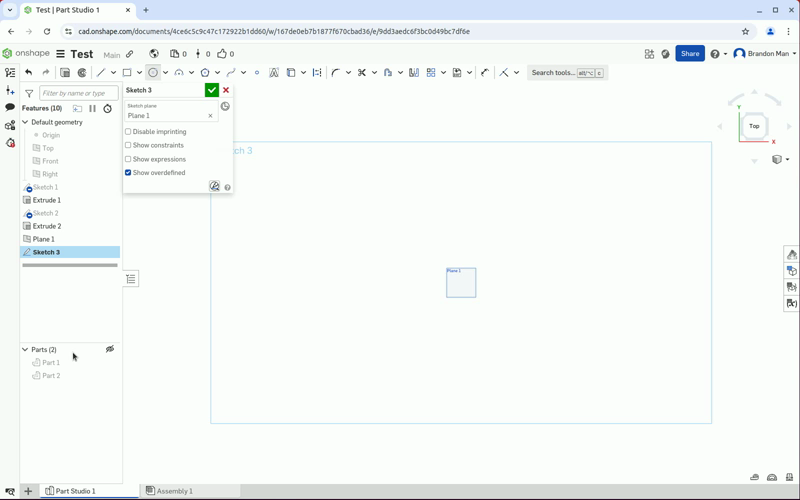
mouse_move(489, 225)
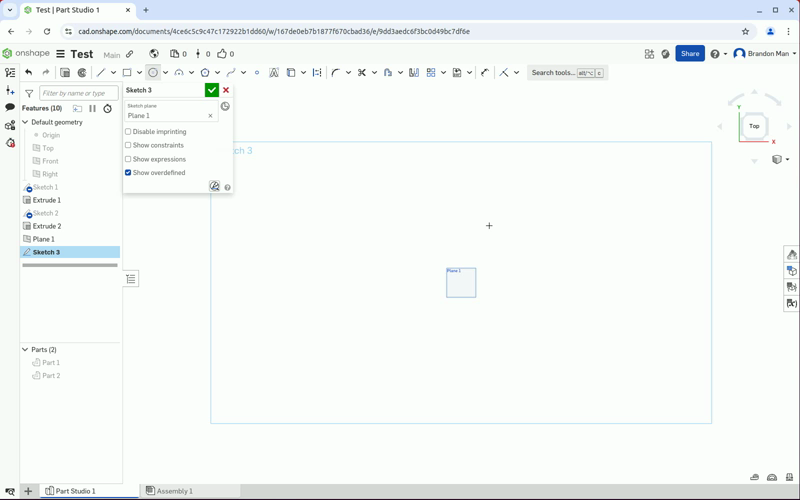
click(489, 225)
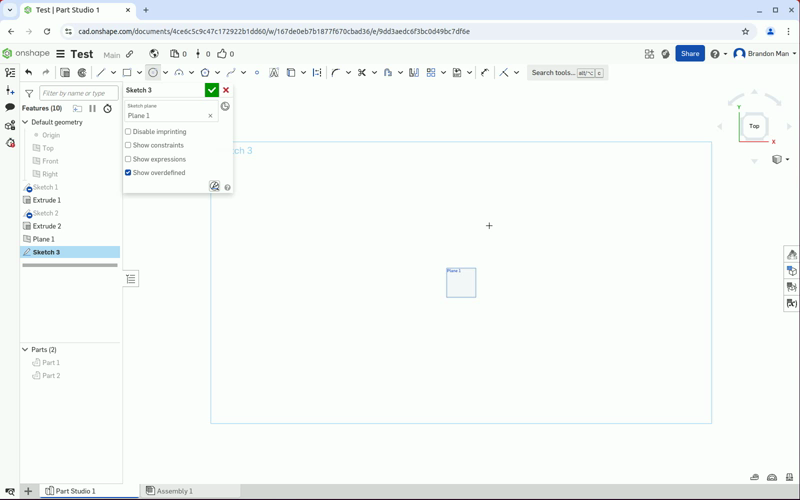
key_up(shift)
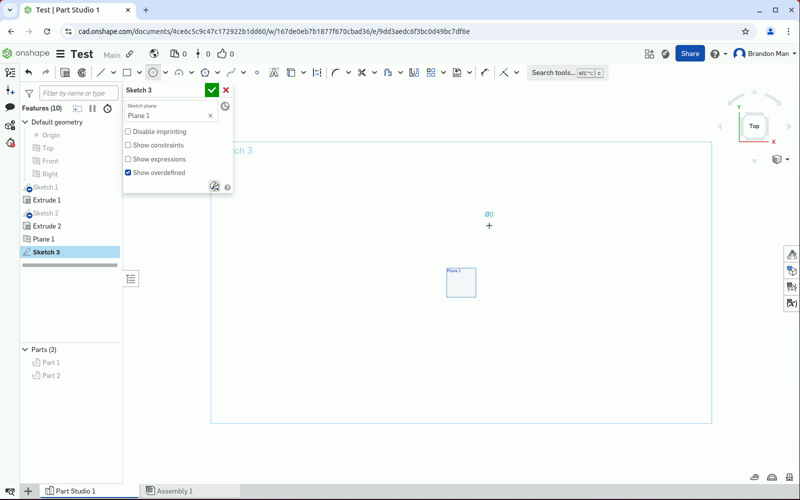
mouse_move(503, 225)
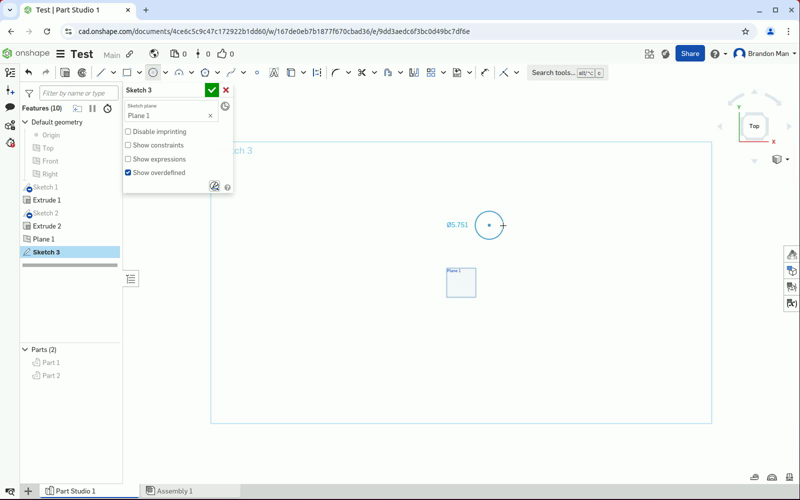
click(503, 225)
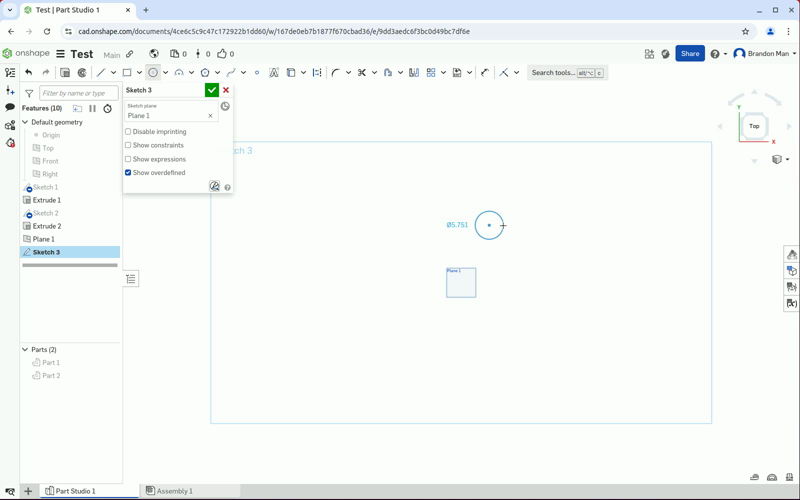
key(esc)
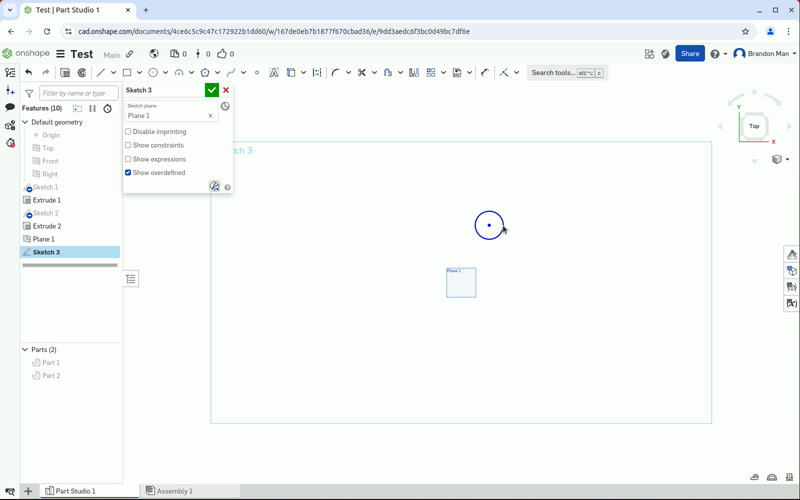
mouse_move(493, 234)
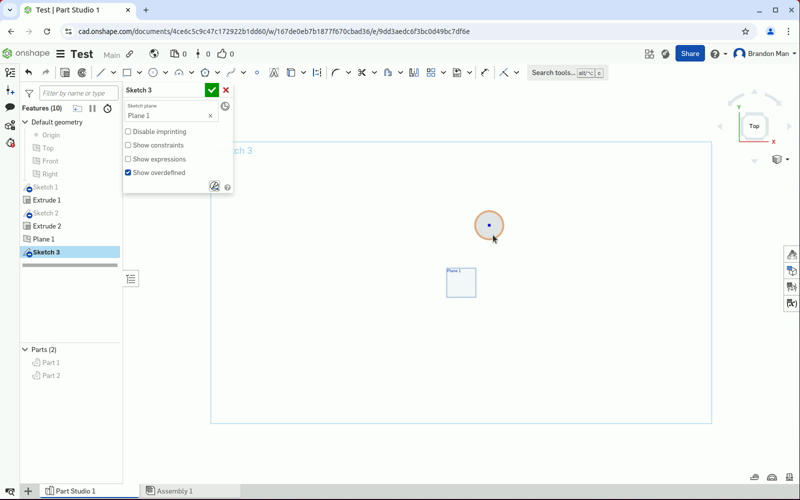
scroll(6)
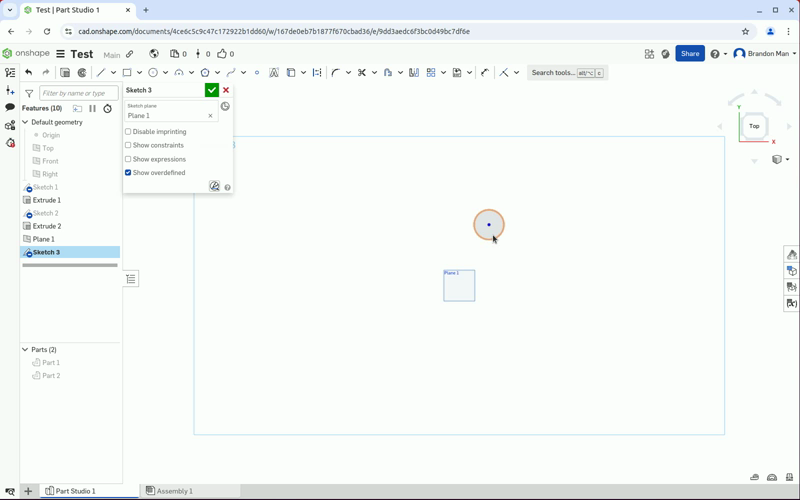
scroll(6)
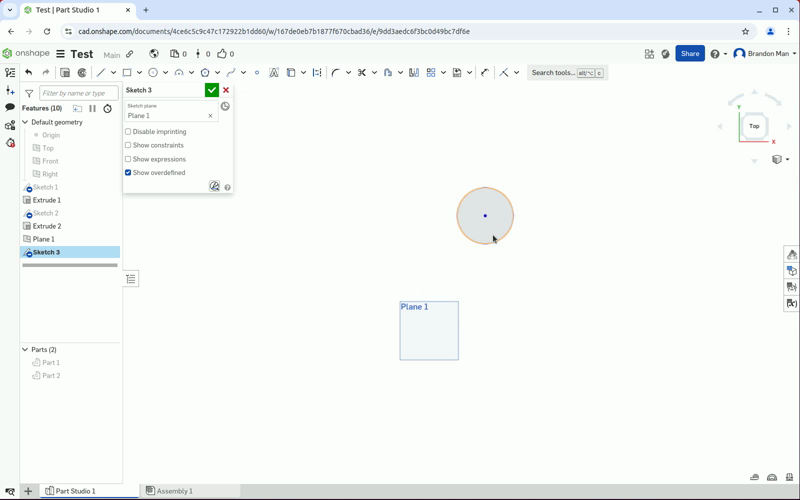
scroll(6)
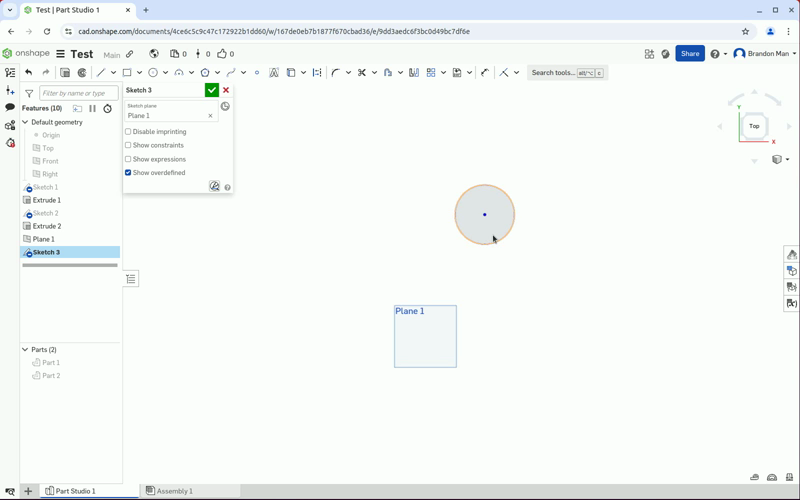
scroll(6)
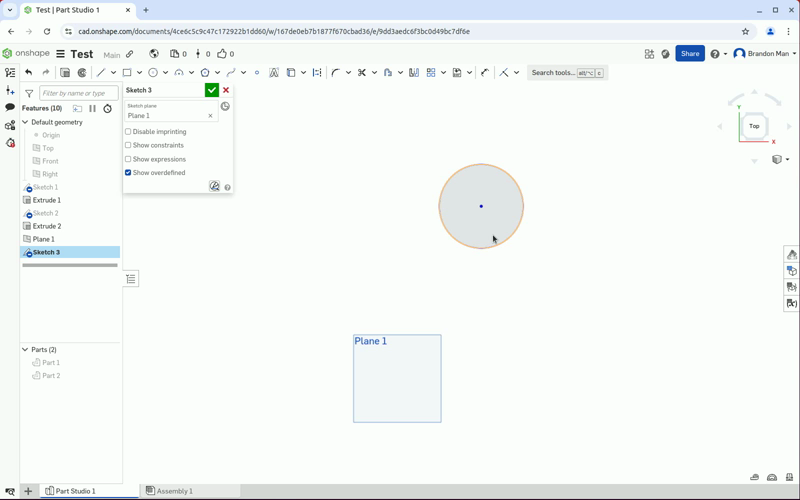
scroll(6)
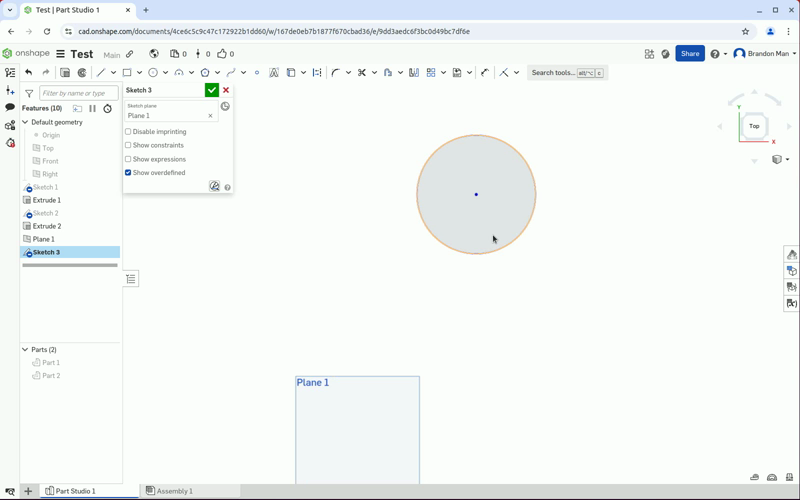
scroll(6)
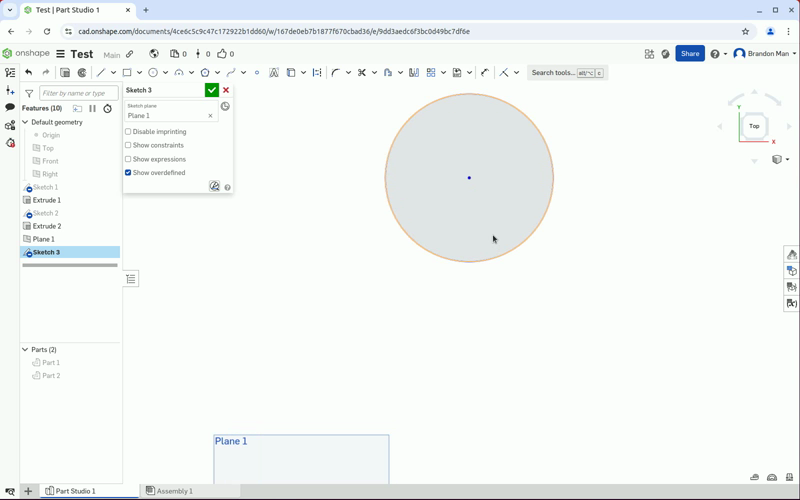
scroll(6)
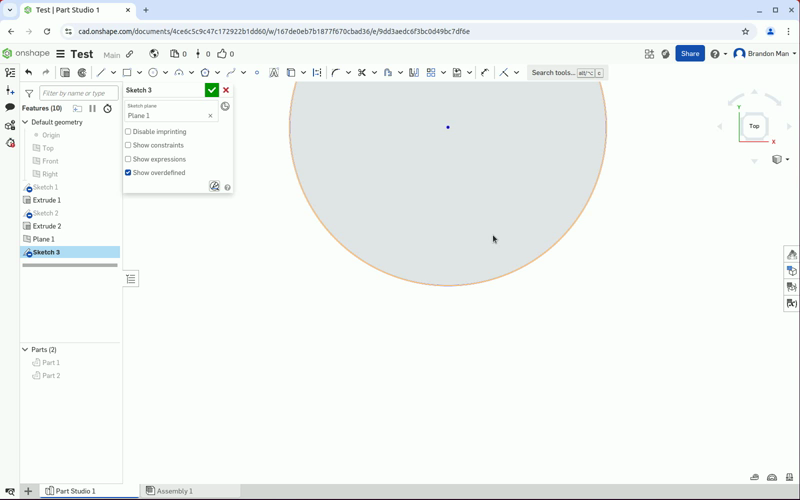
click(493, 234)
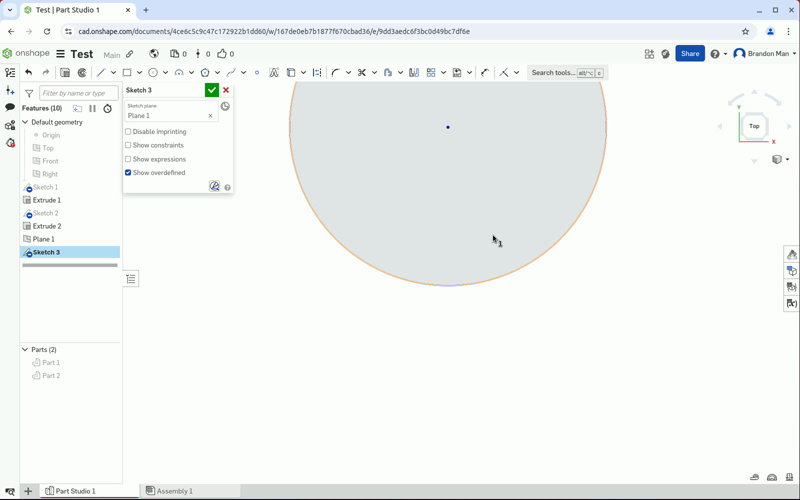
scroll(-6)
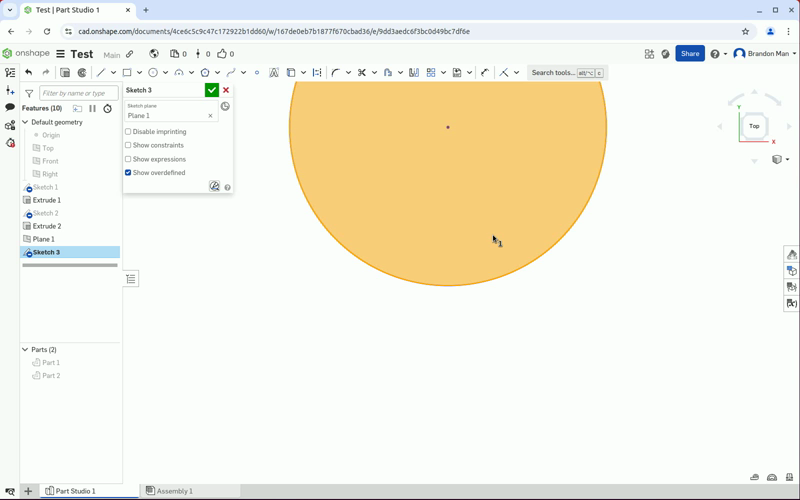
scroll(-6)
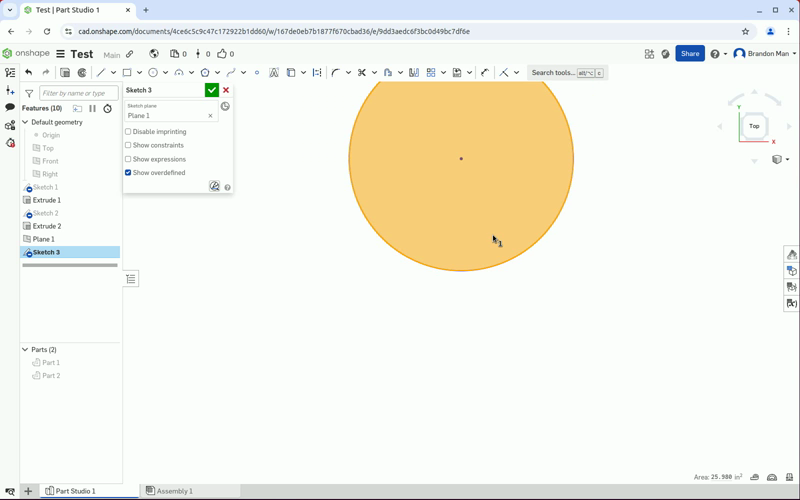
scroll(-6)
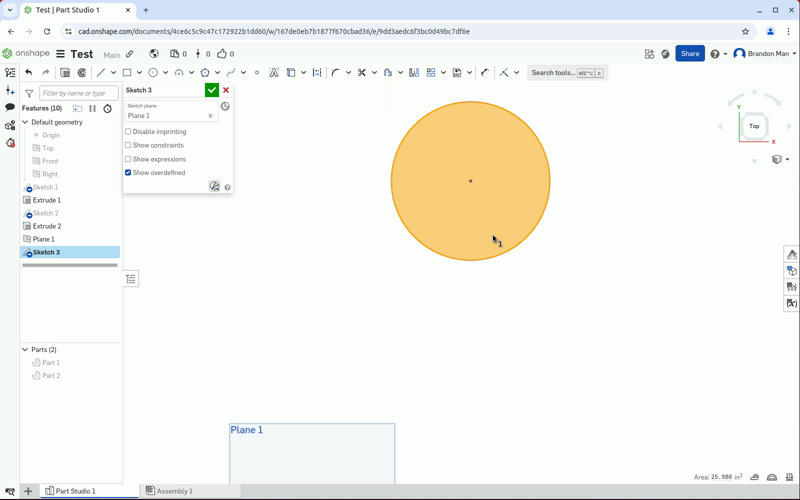
scroll(-6)
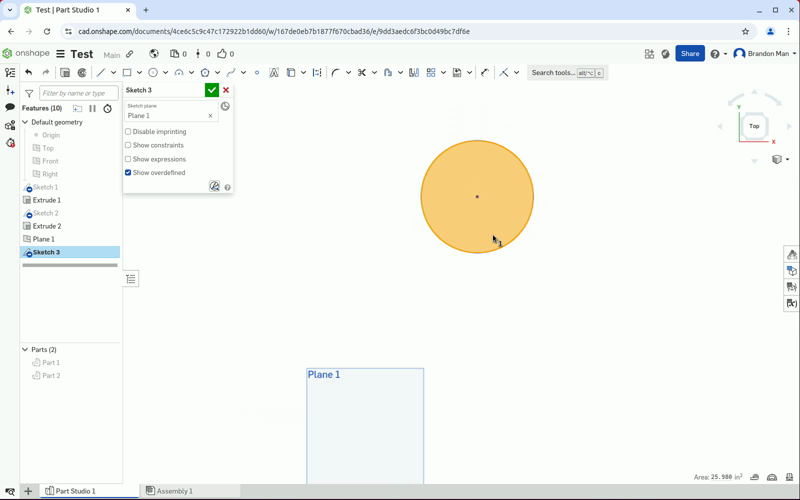
scroll(-6)
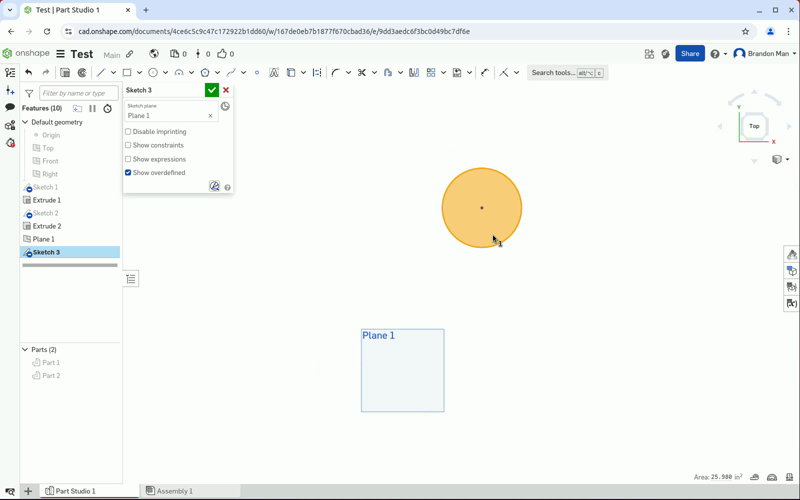
scroll(-6)
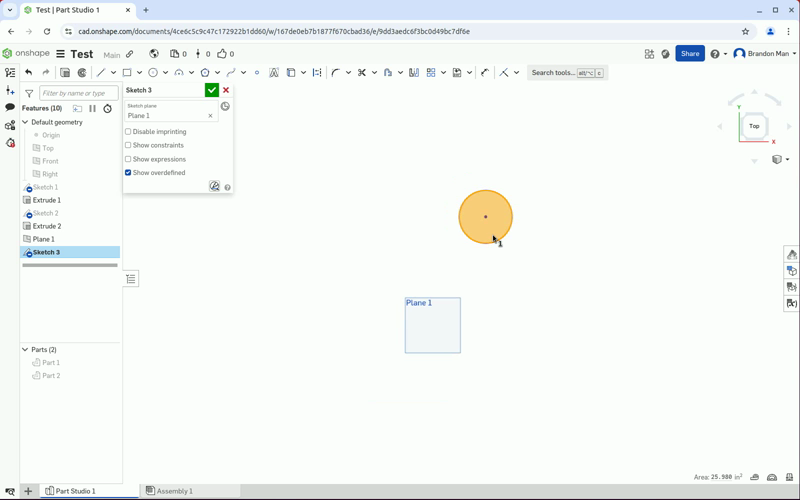
scroll(-6)
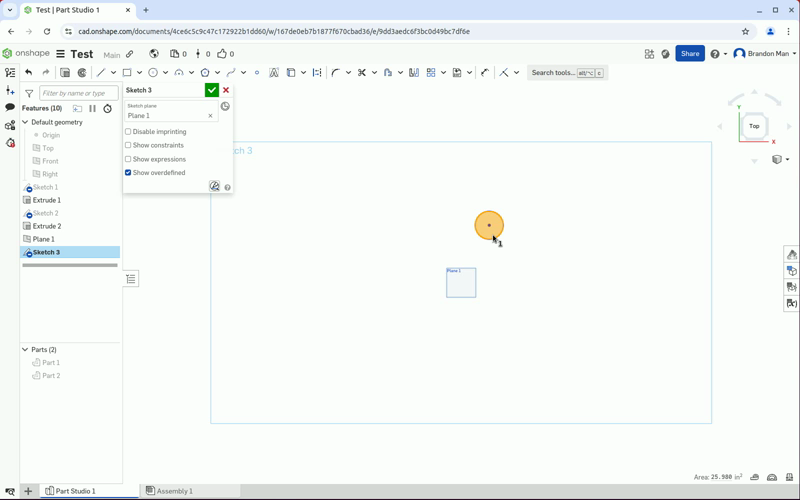
mouse_move(73, 352)
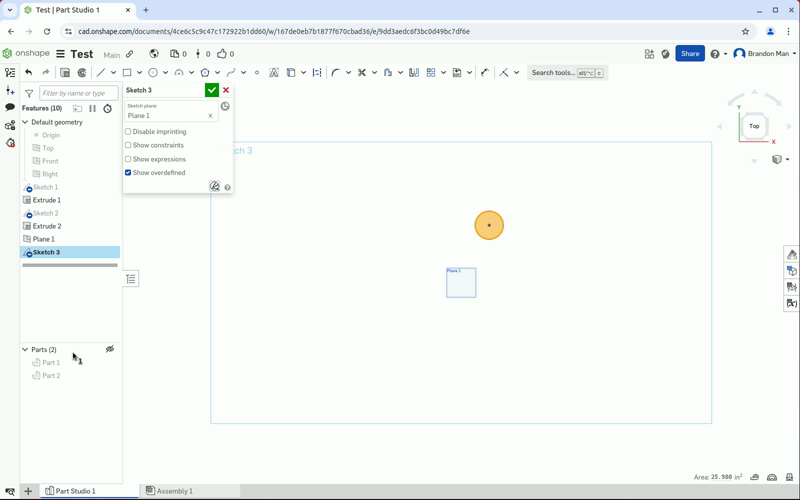
key(shift+y)
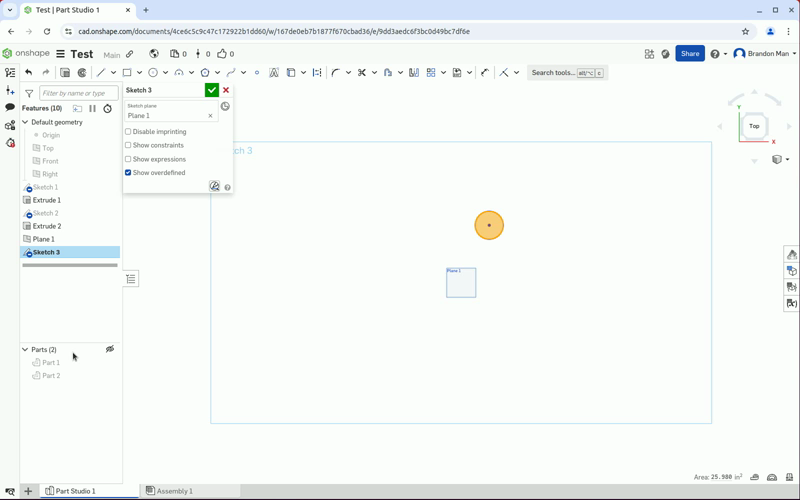
key(shift+e)
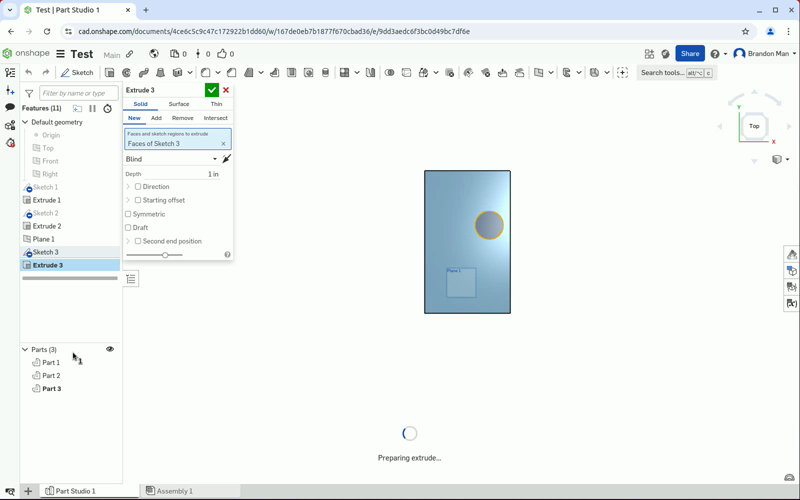
mouse_move(143, 106)
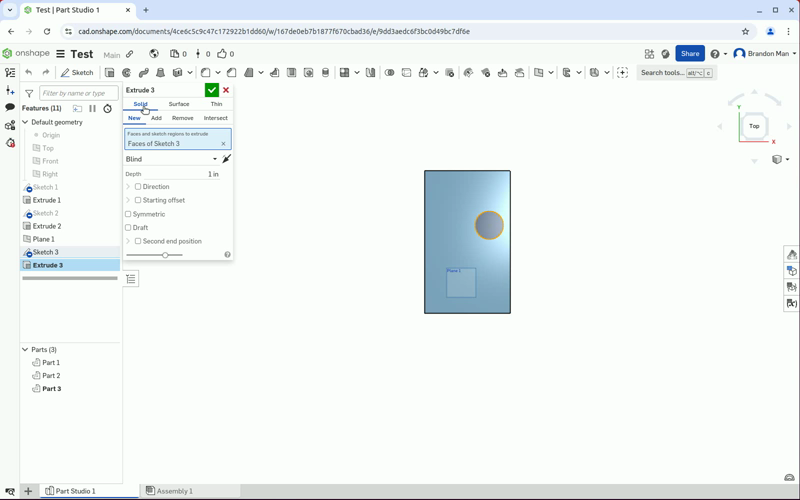
click(143, 106)
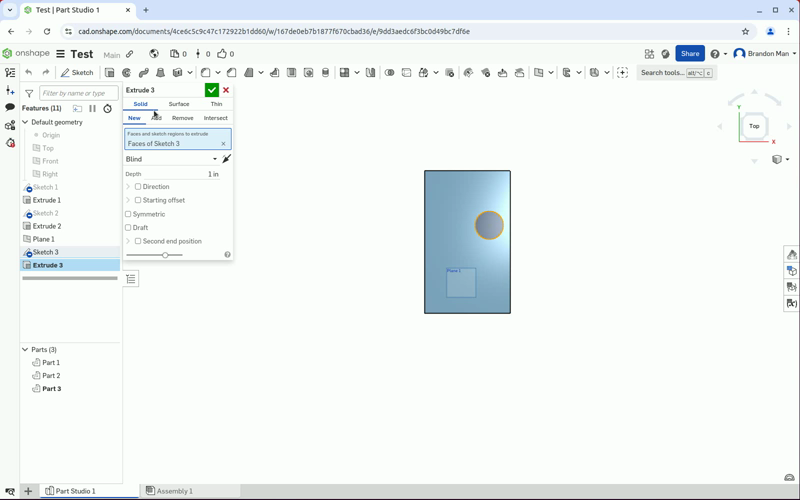
mouse_move(186, 120)
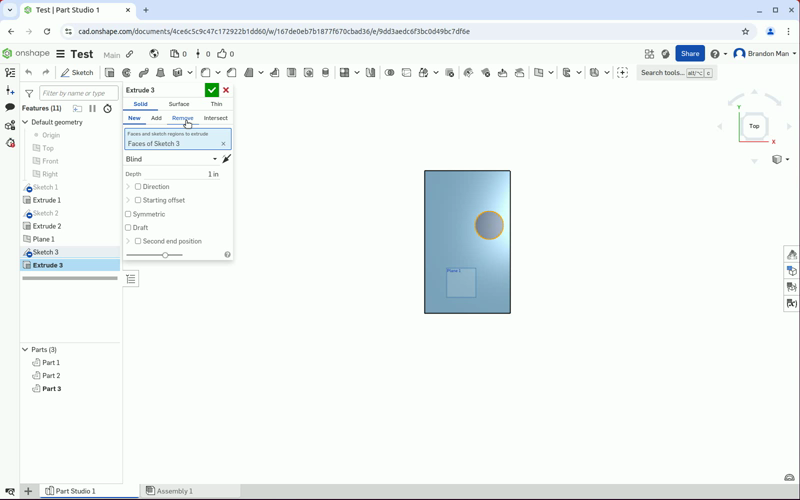
click(186, 120)
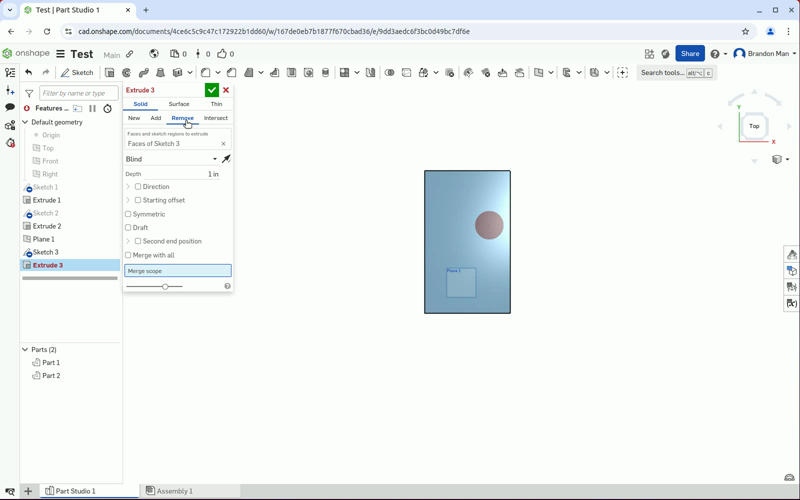
key(tab, 4)
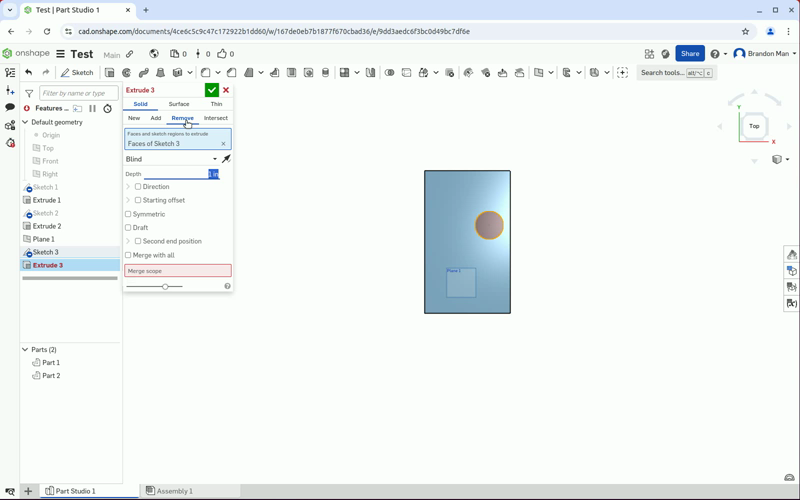
text(8.666)
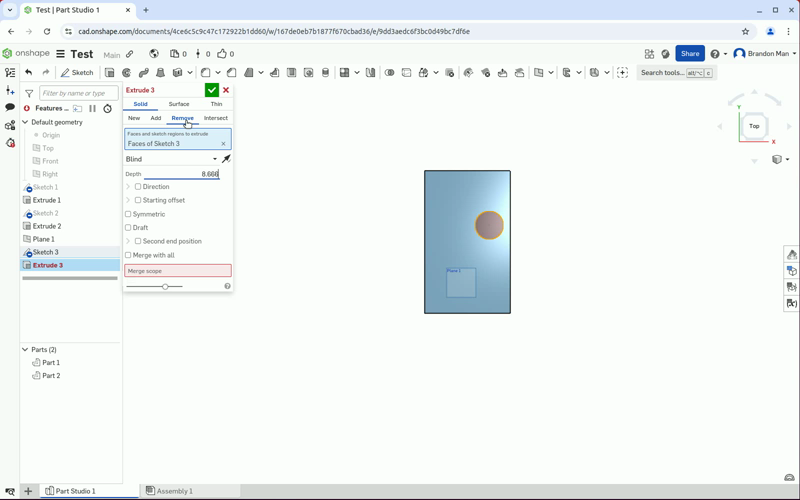
key(tab, 6)
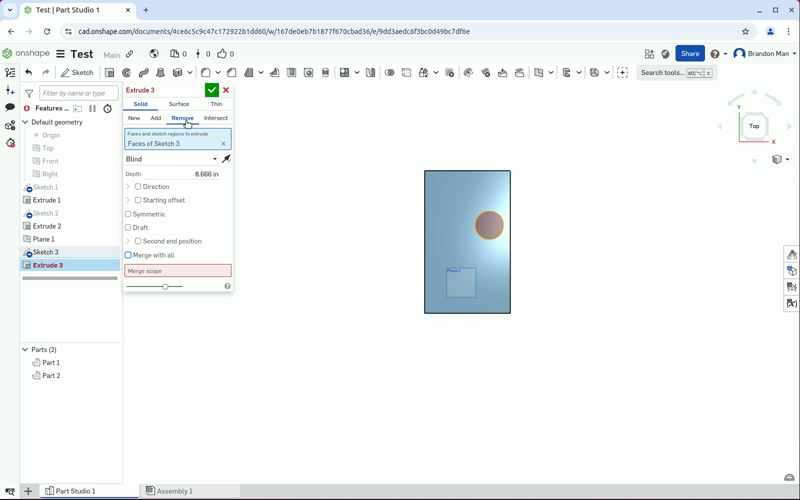
key(space)
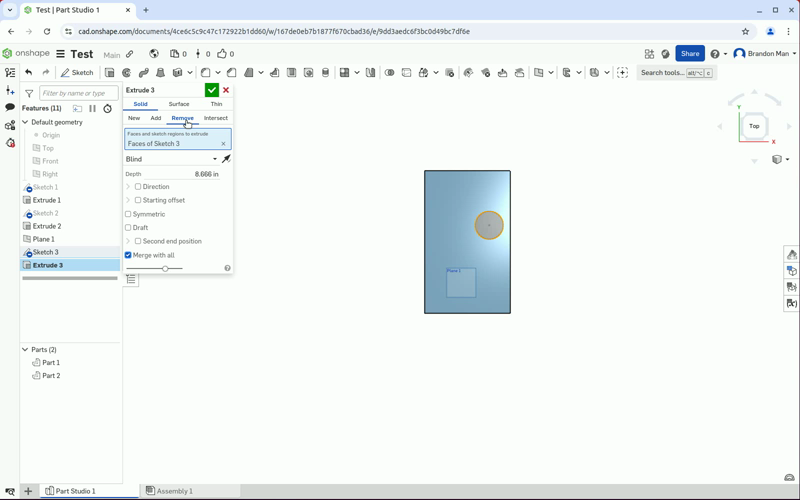
key(enter)
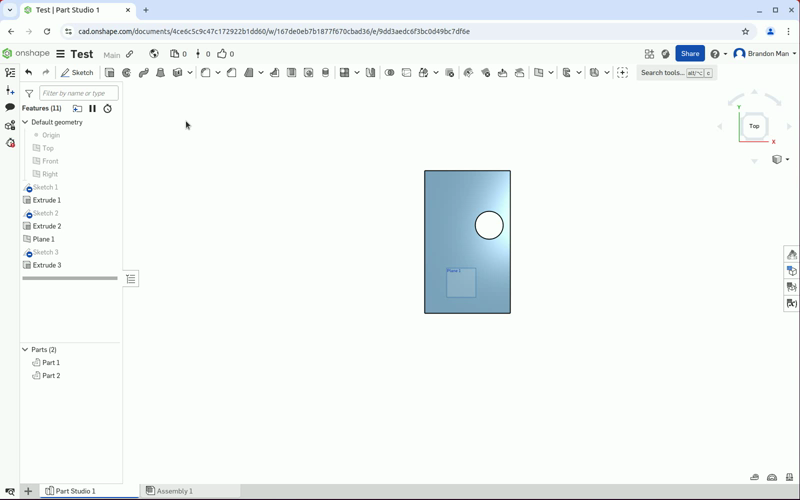
key(shift+h)
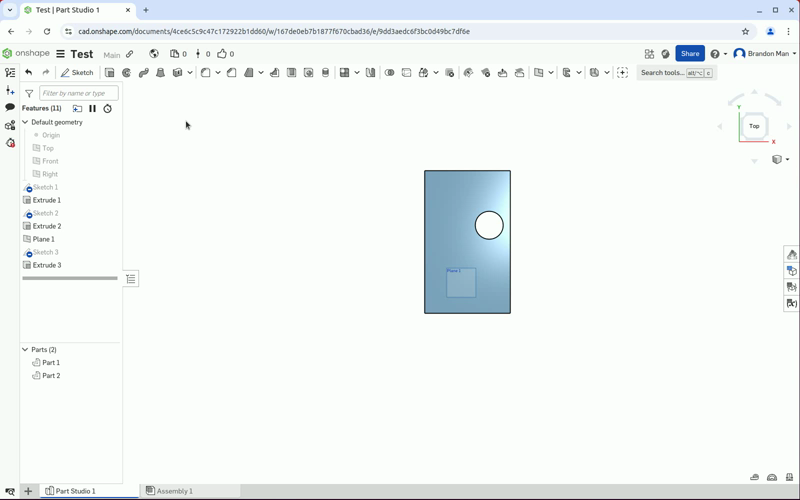
key(shift+h)
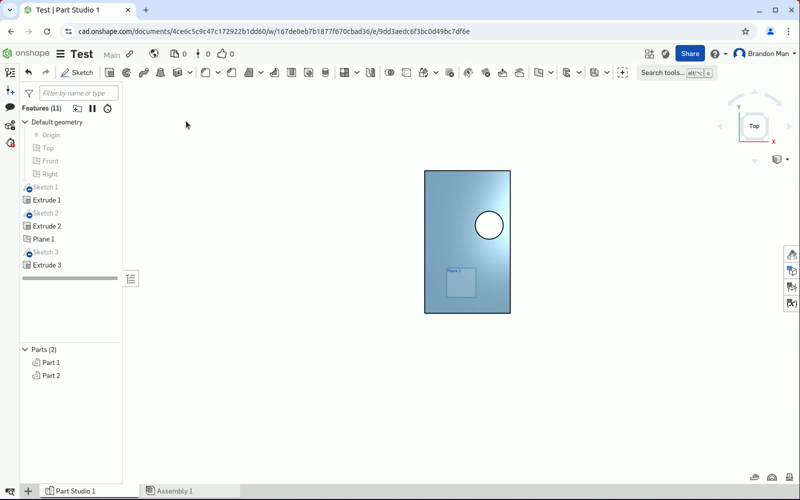
mouse_move(73, 189)
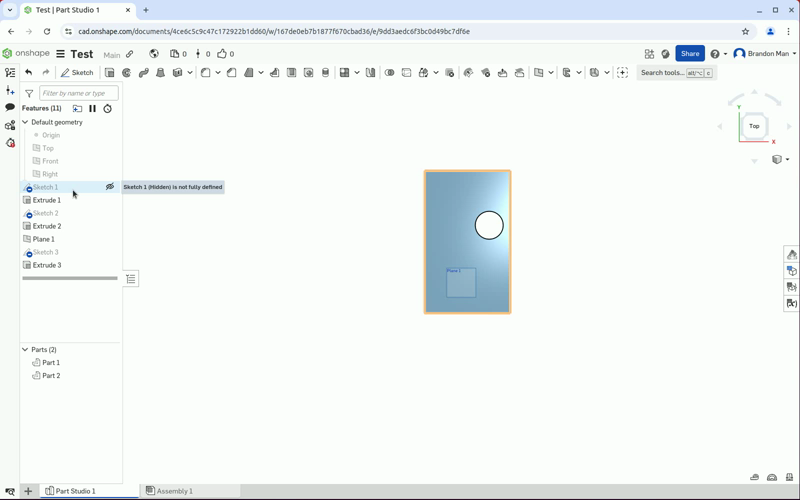
click(73, 189)
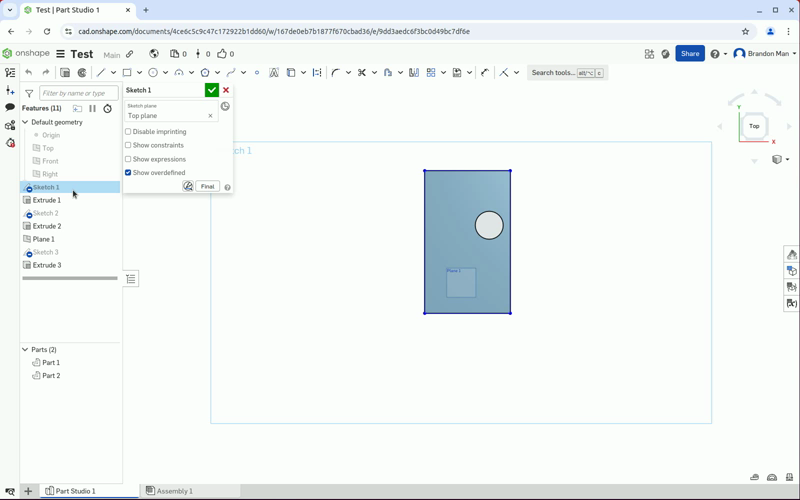
mouse_move(229, 92)
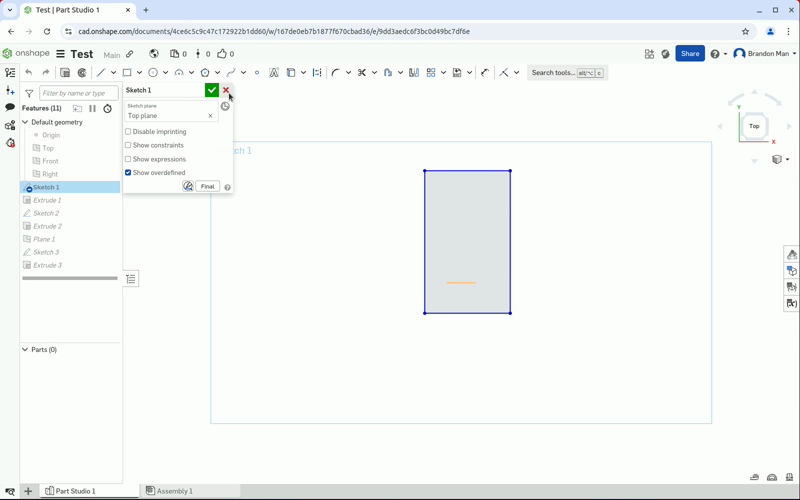
click(229, 92)
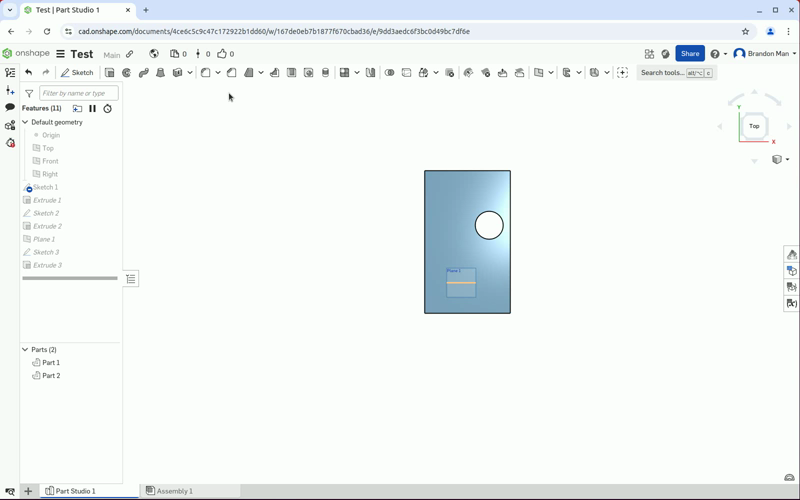
key(shift+s)
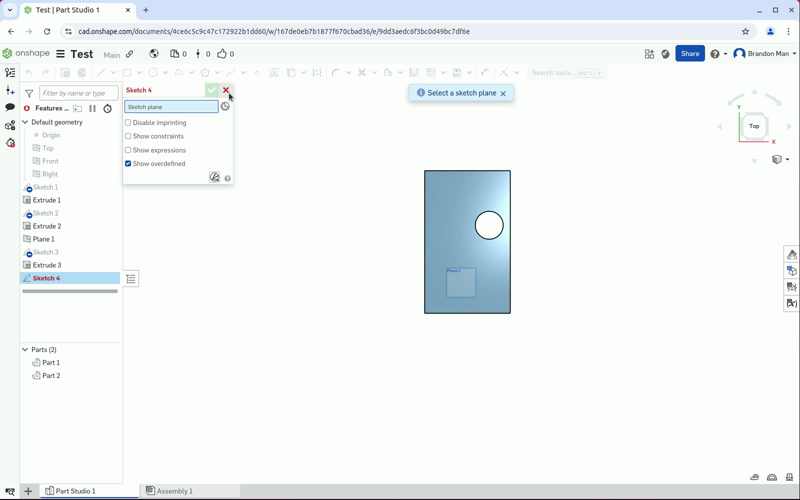
mouse_move(73, 241)
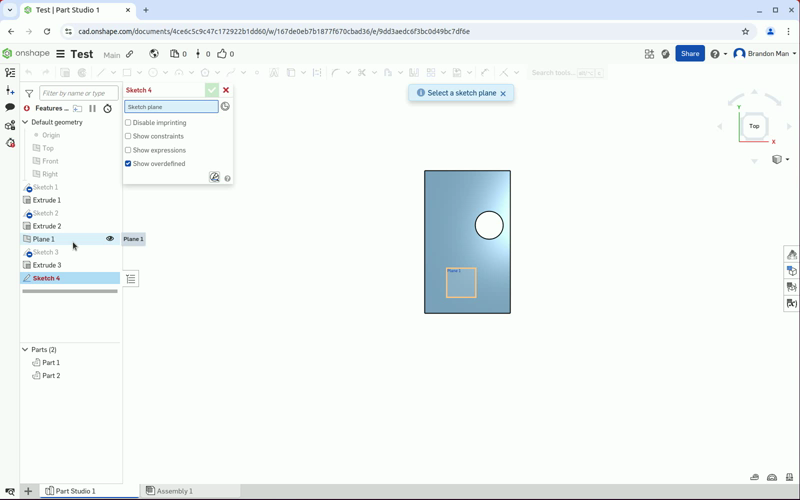
click(73, 241)
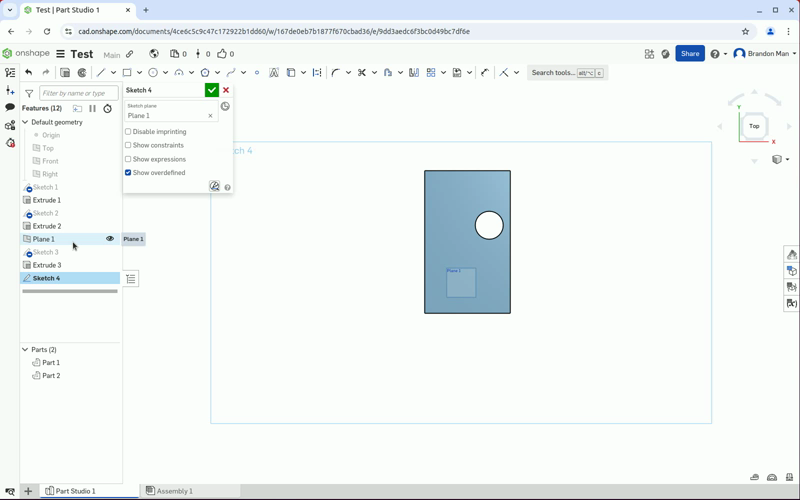
mouse_move(73, 352)
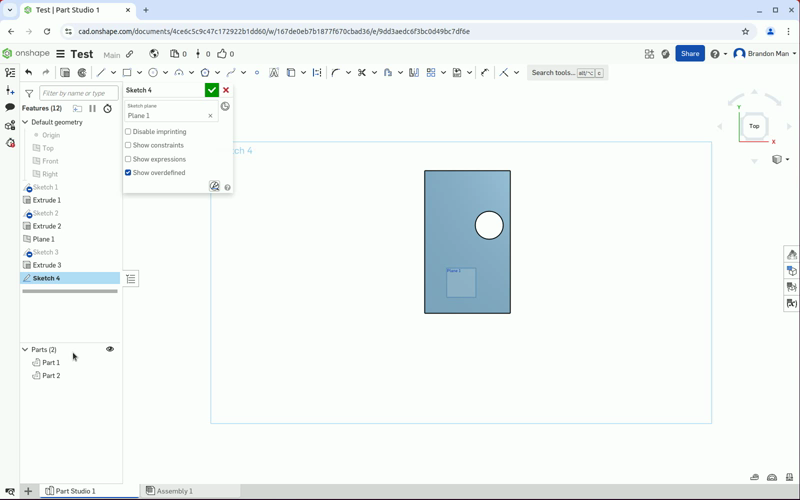
key(y)
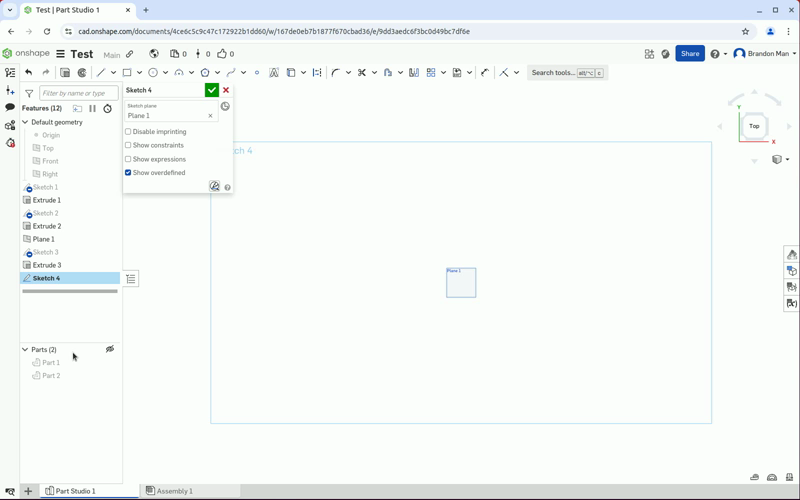
key(c)
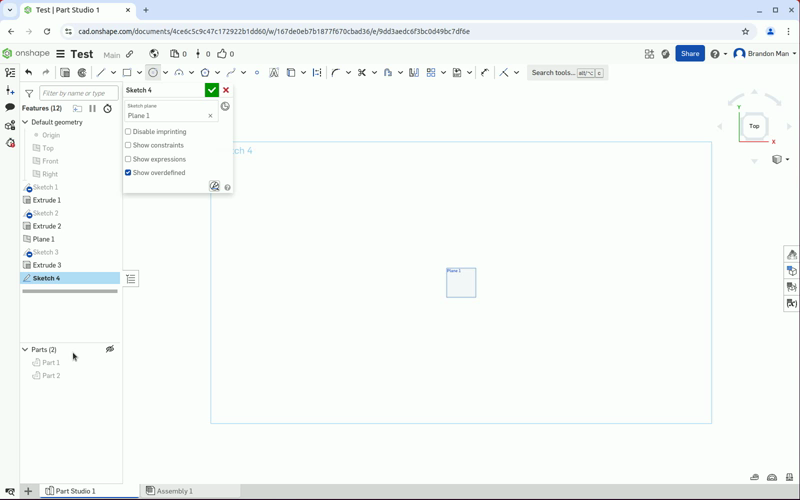
key_down(shift)
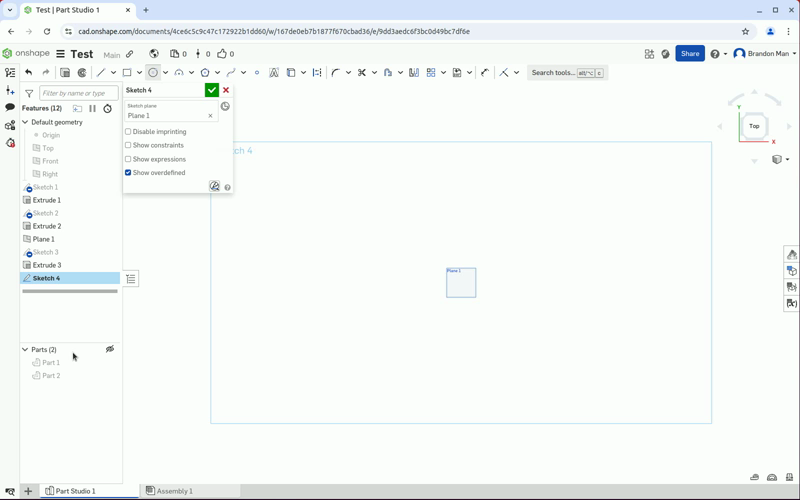
mouse_move(446, 225)
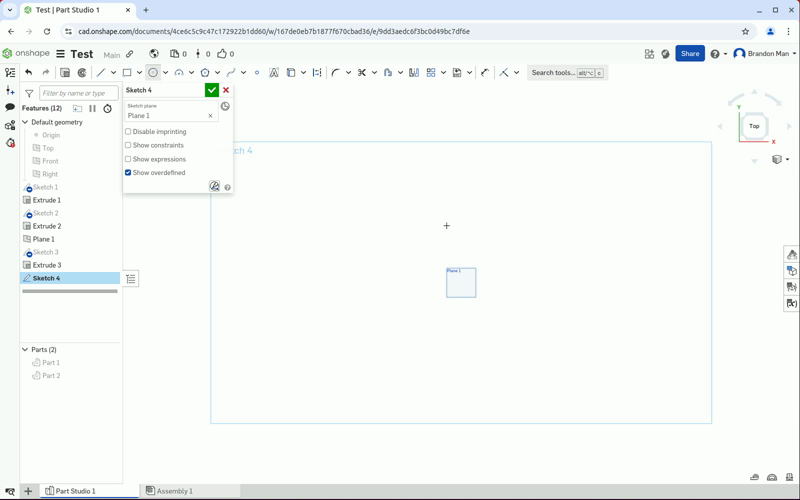
click(446, 225)
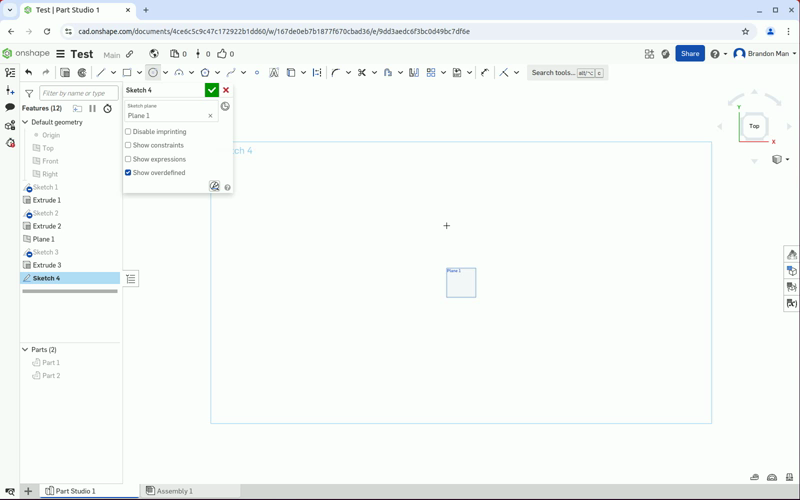
key_up(shift)
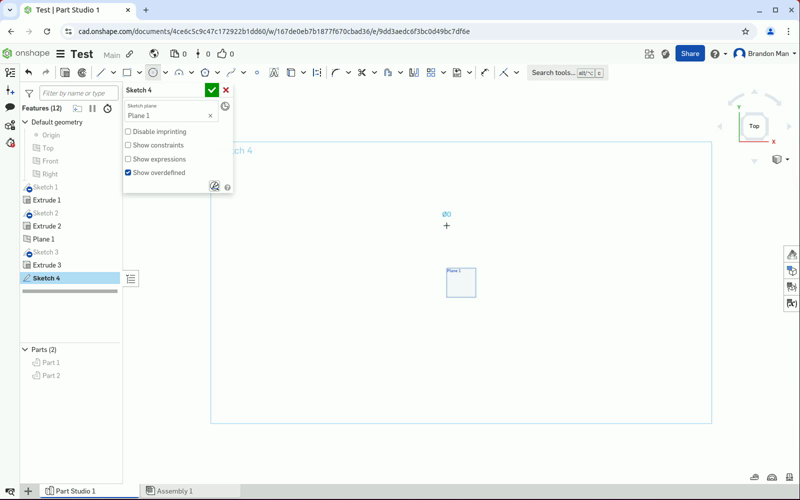
mouse_move(460, 225)
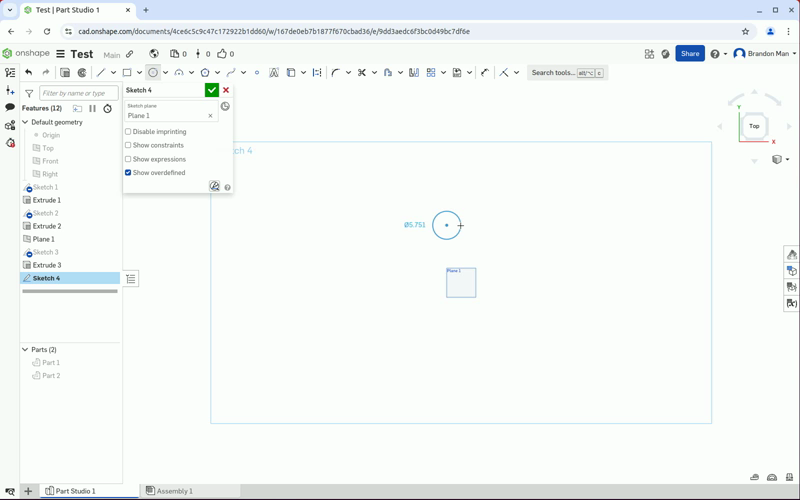
click(460, 225)
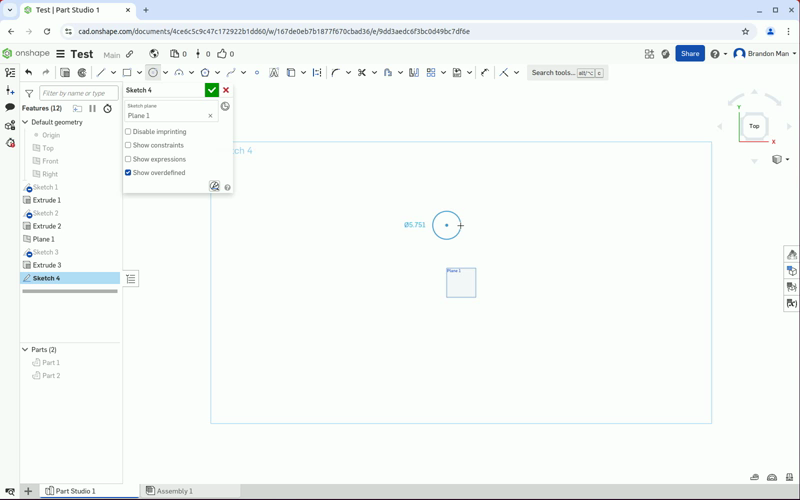
key(esc)
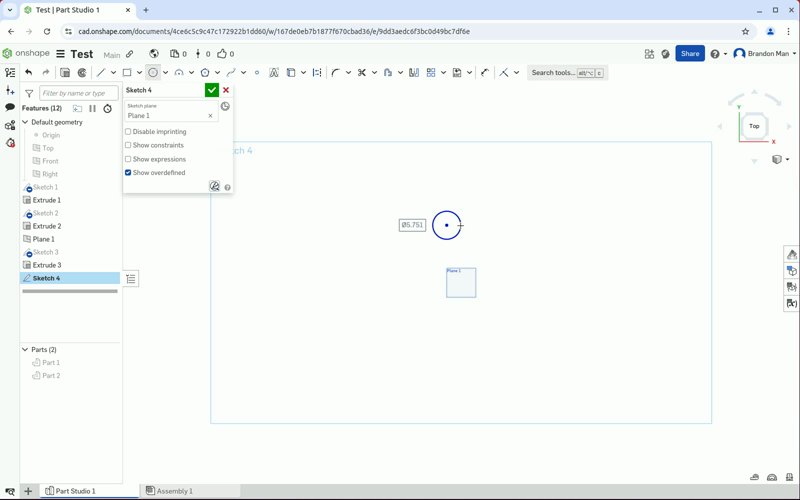
mouse_move(450, 235)
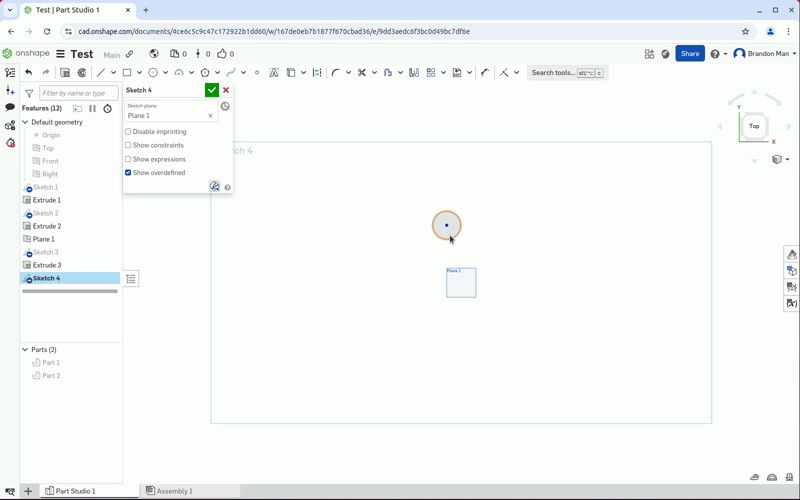
scroll(6)
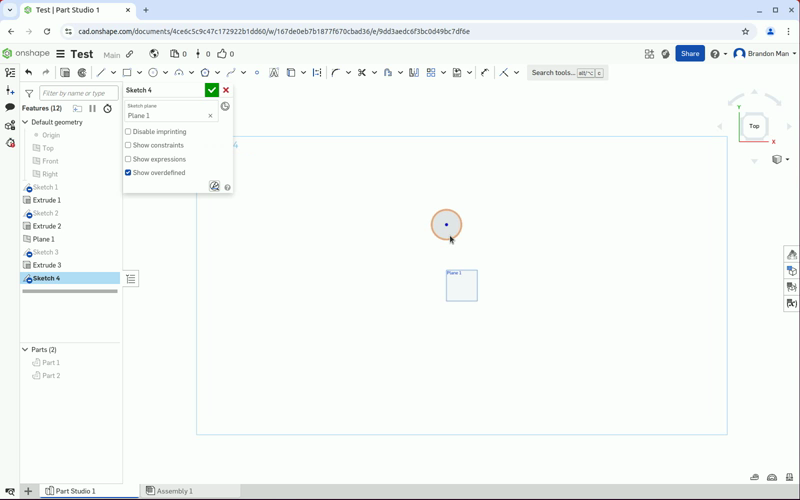
scroll(6)
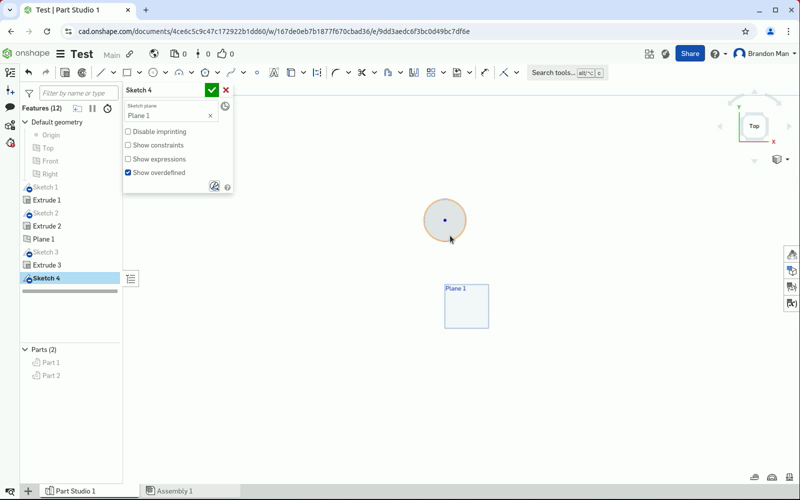
scroll(6)
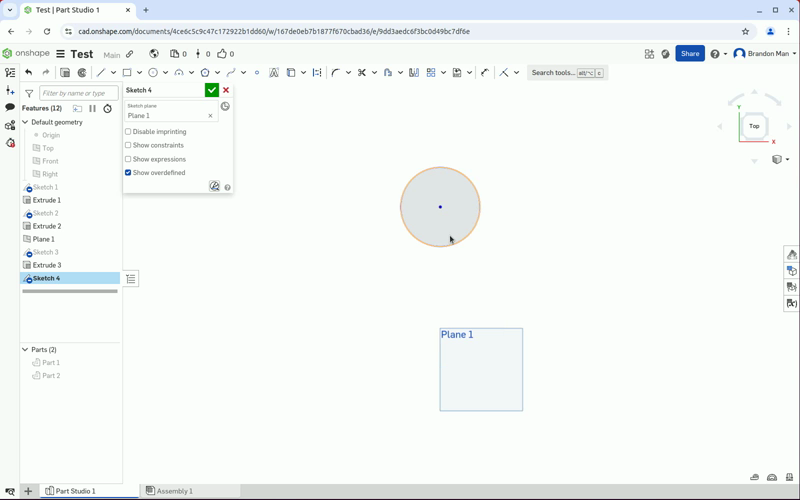
scroll(6)
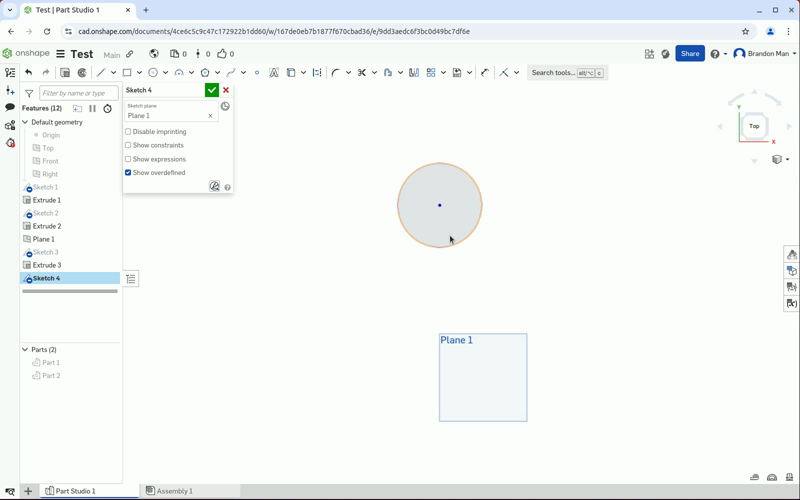
scroll(6)
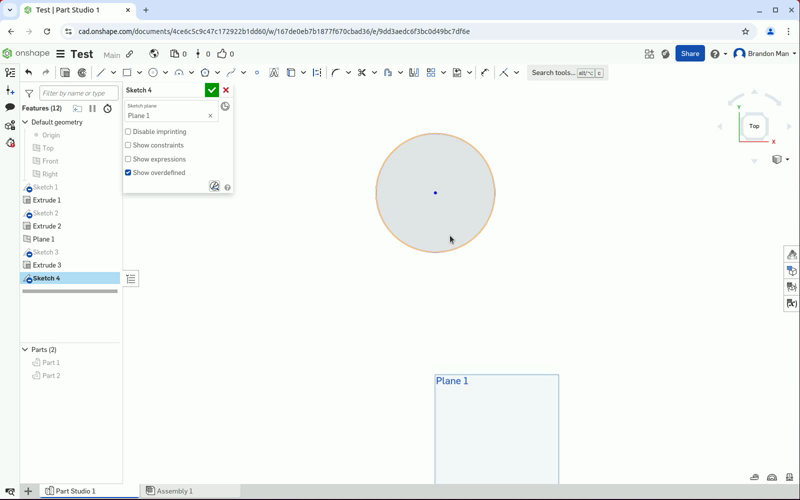
scroll(6)
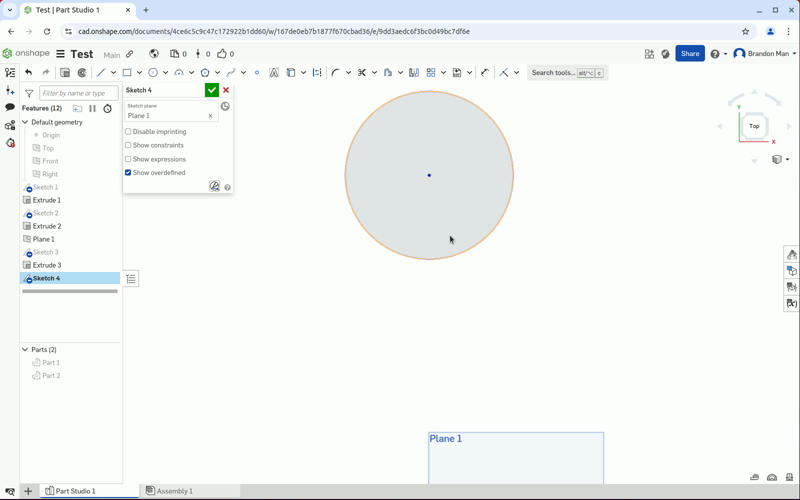
scroll(6)
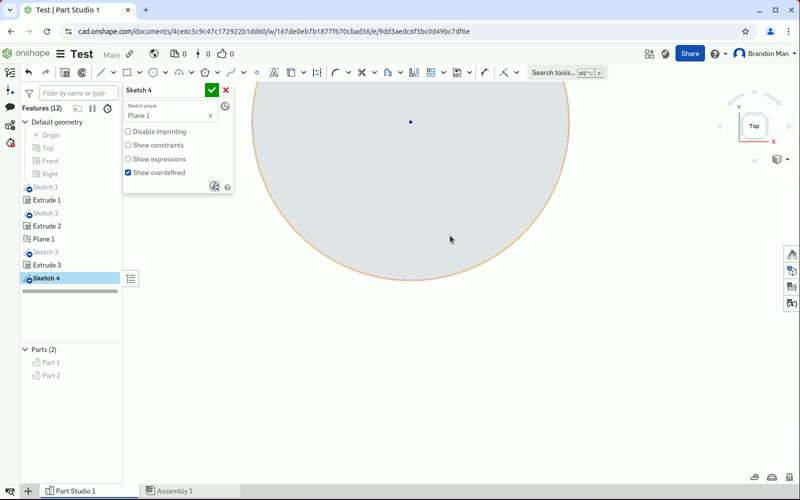
click(450, 235)
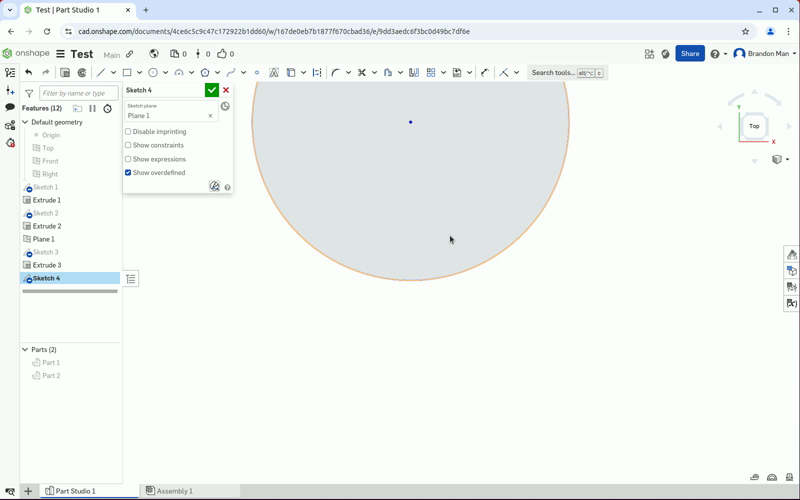
scroll(-6)
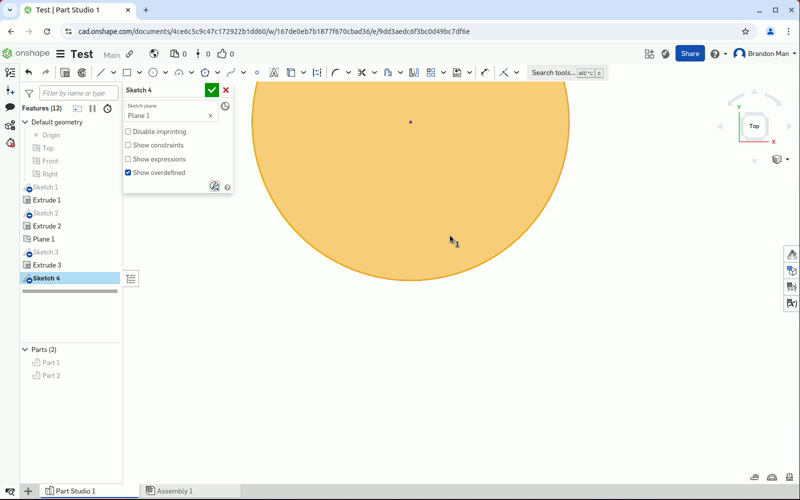
scroll(-6)
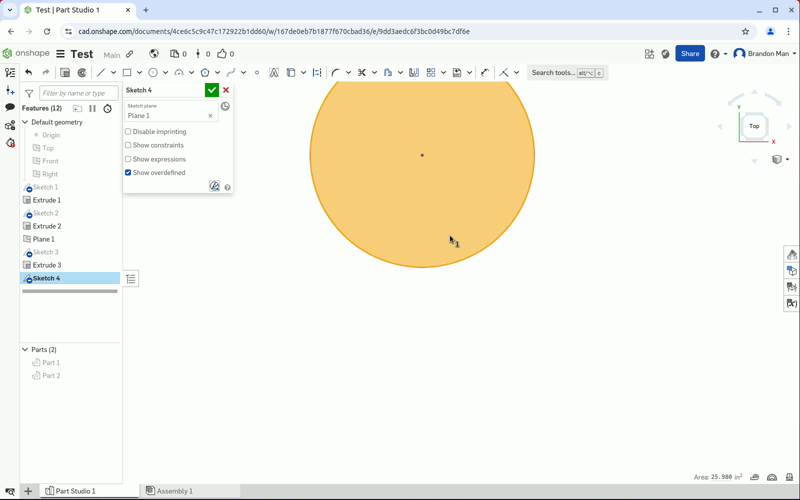
scroll(-6)
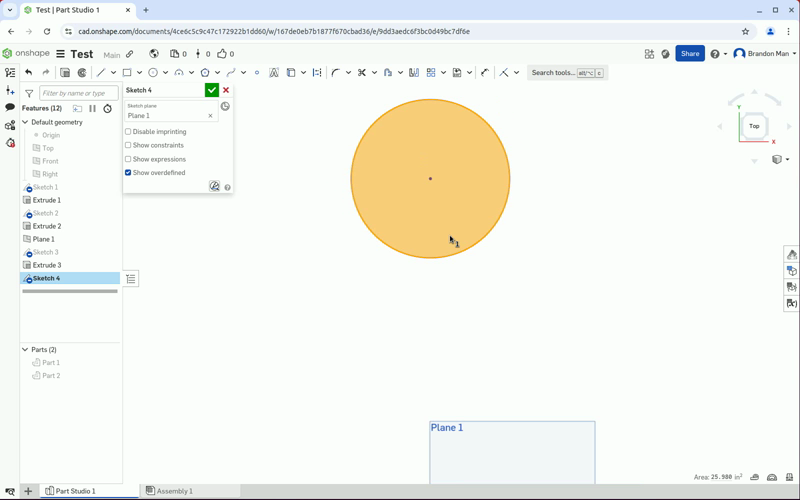
scroll(-6)
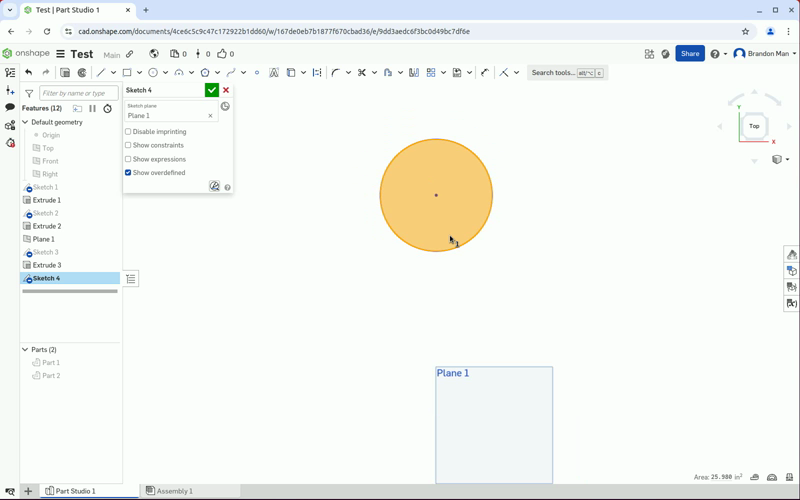
scroll(-6)
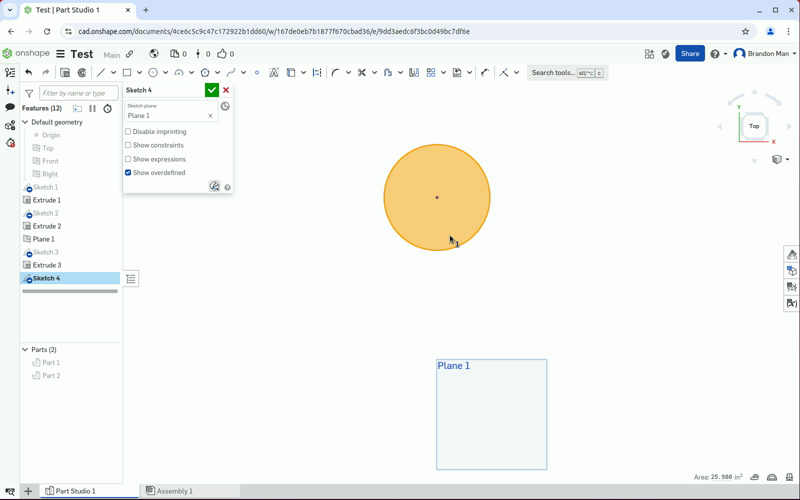
scroll(-6)
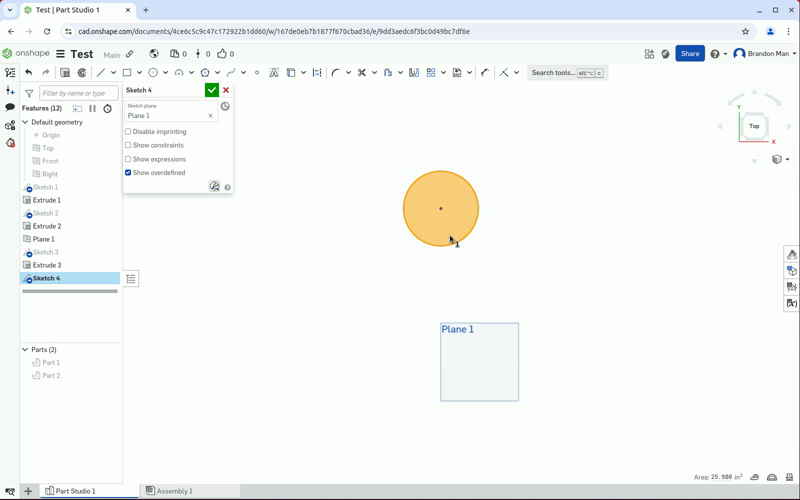
scroll(-6)
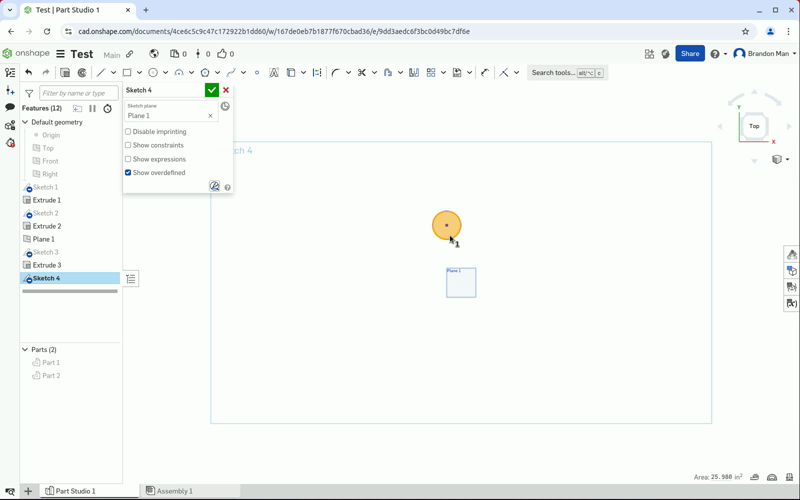
mouse_move(73, 352)
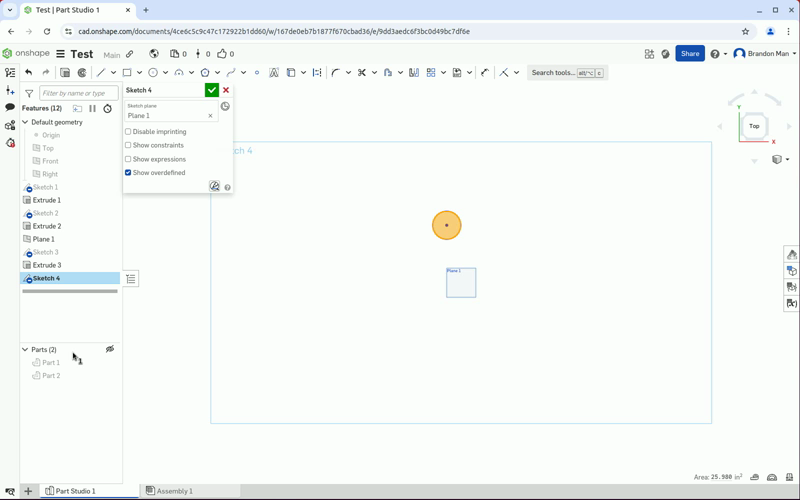
key(shift+y)
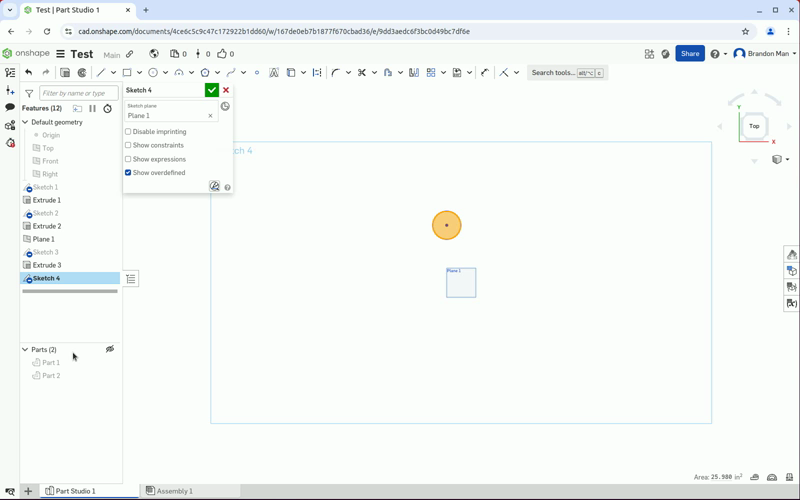
key(shift+e)
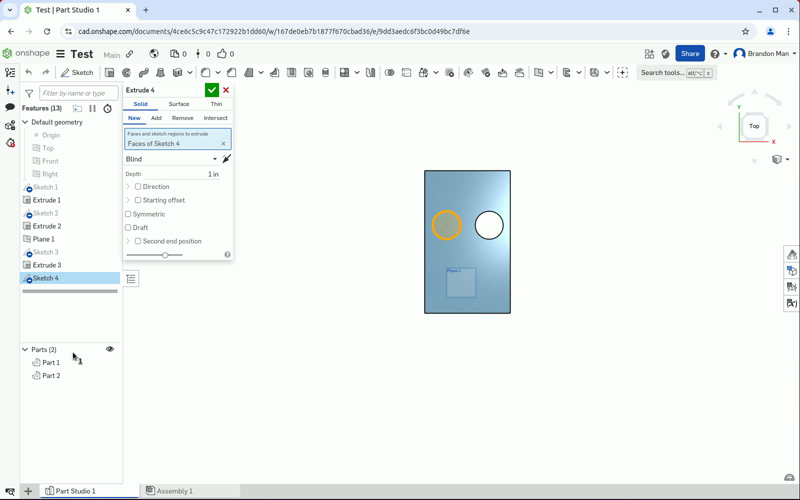
mouse_move(143, 106)
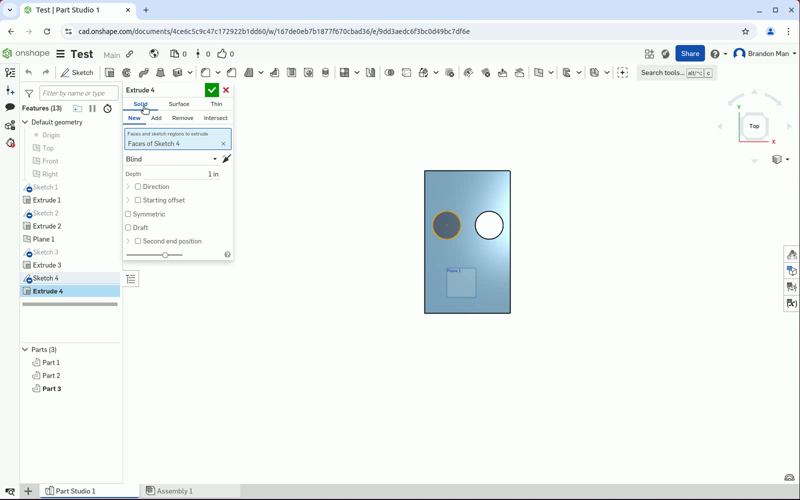
click(143, 106)
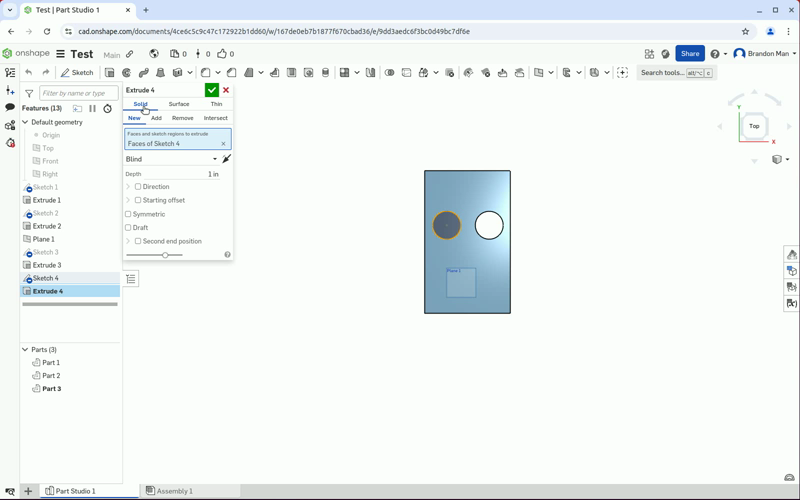
mouse_move(186, 120)
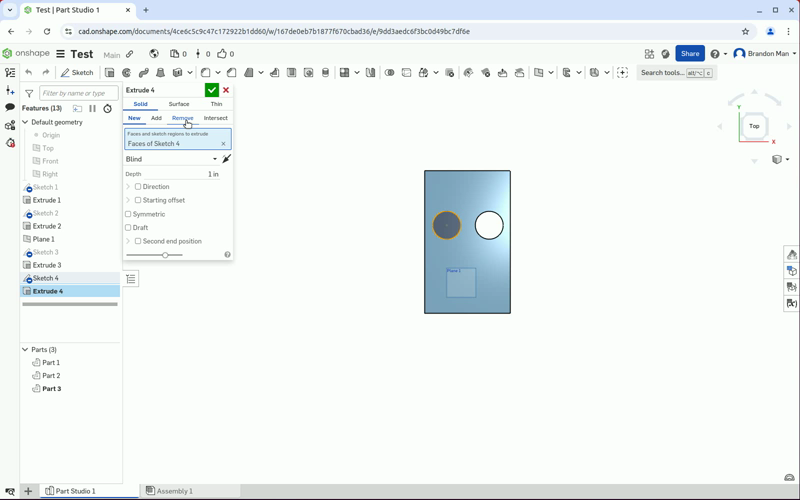
click(186, 120)
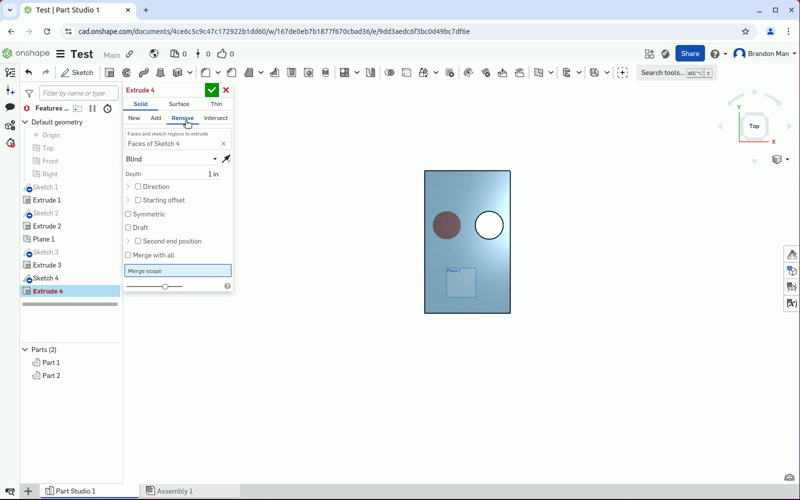
key(tab, 4)
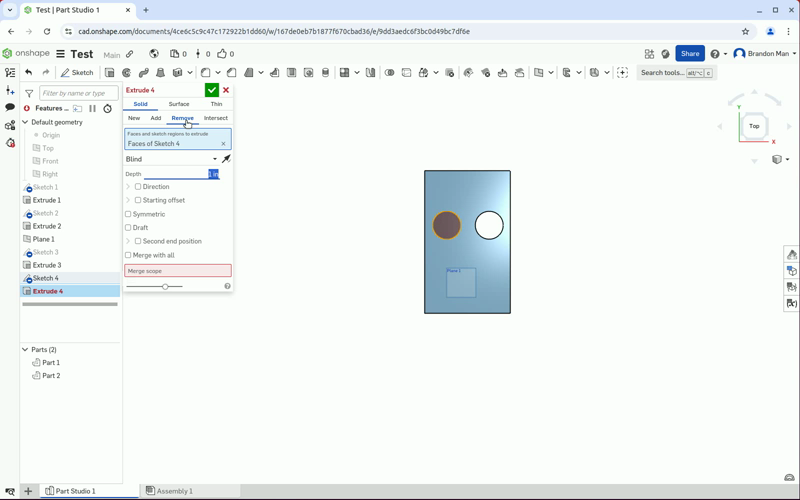
text(8.666)
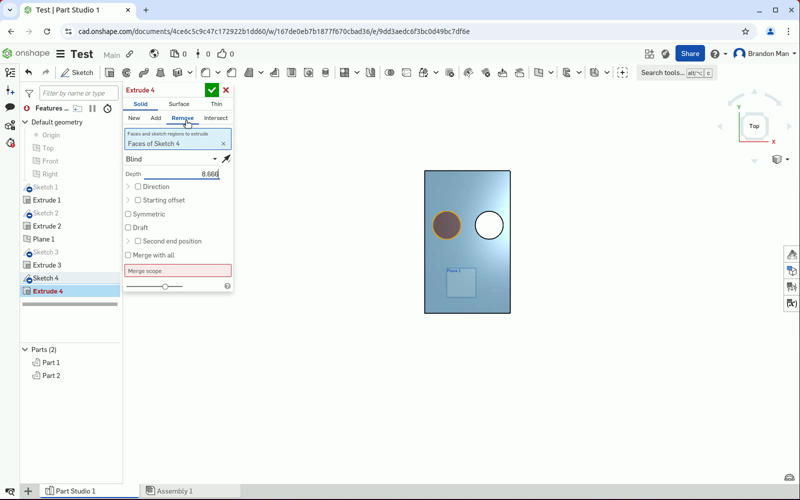
key(tab, 6)
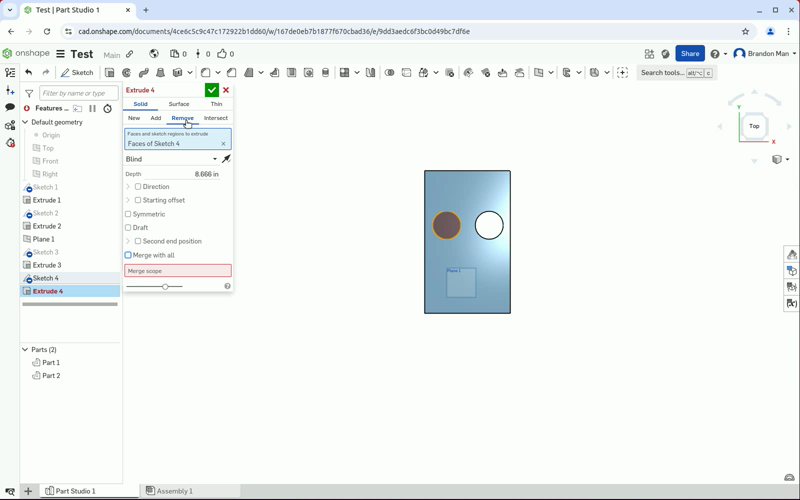
key(space)
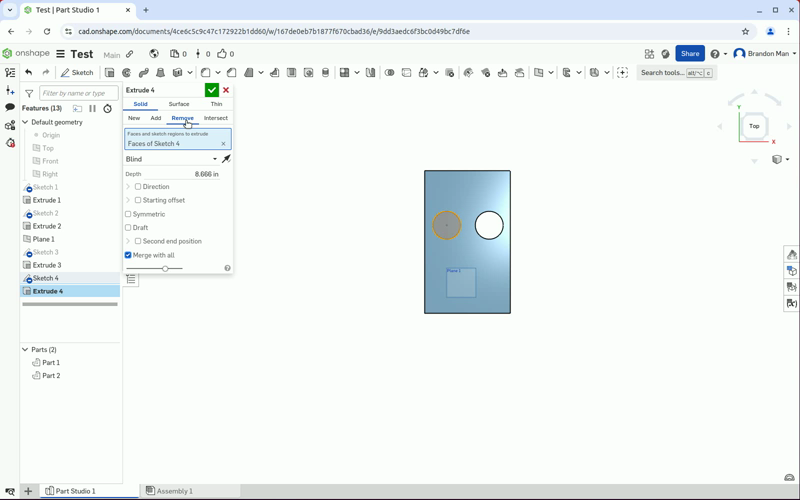
key(enter)
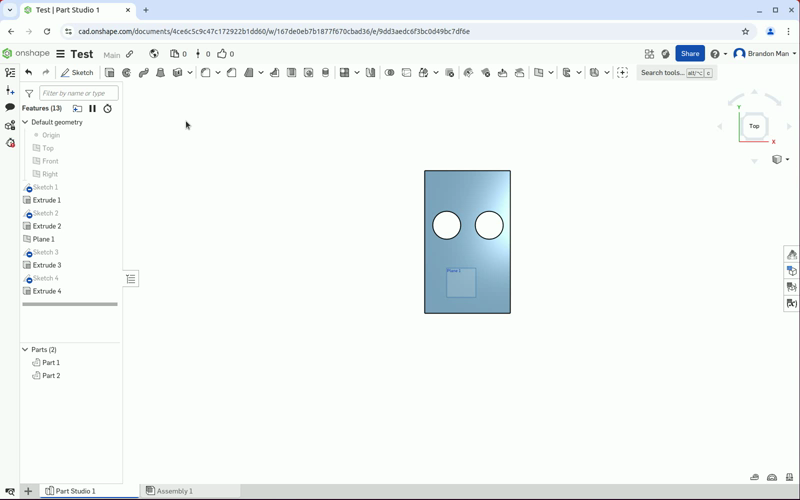
key(shift+h)
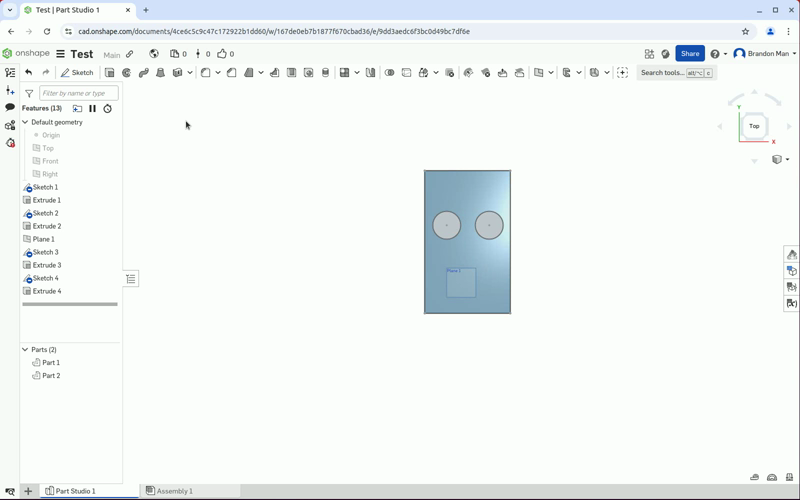
key(shift+h)
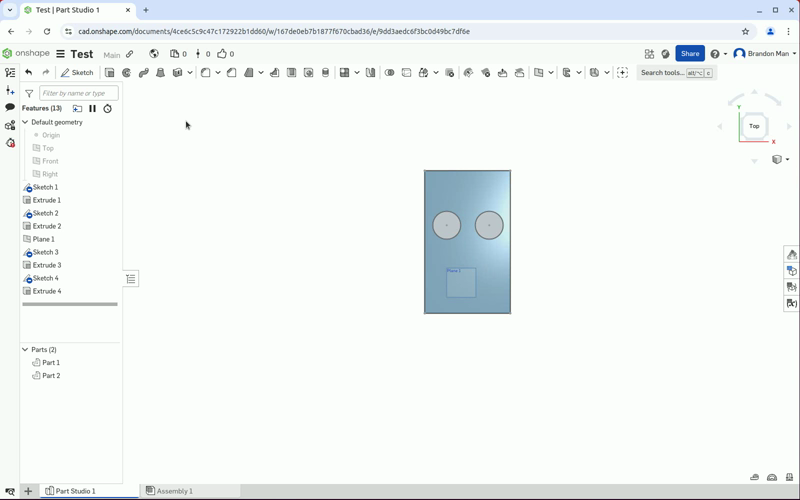
key(shift+7)
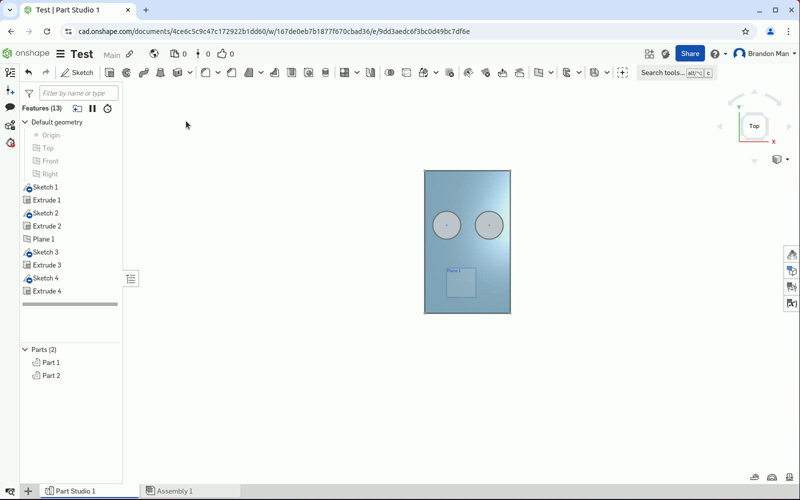
key(up, 3)
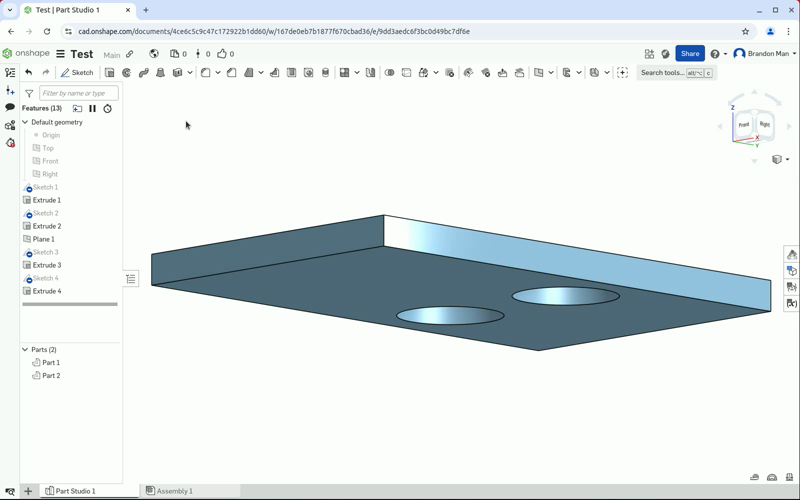
key(left, 3)
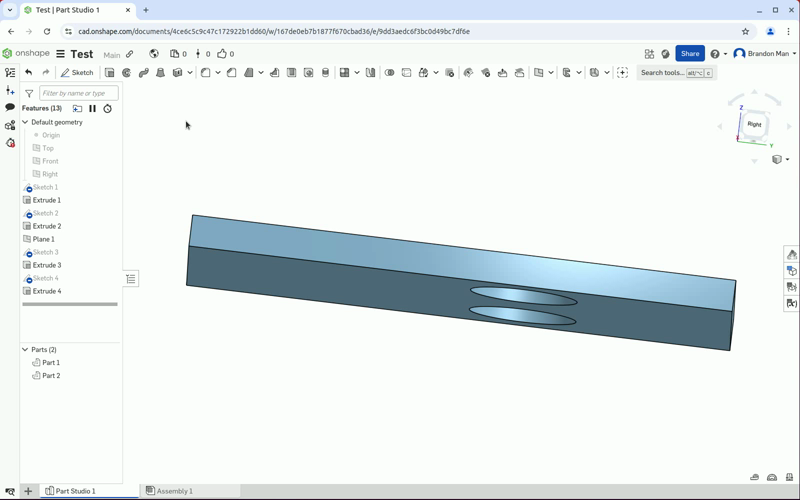
key(right, 3)
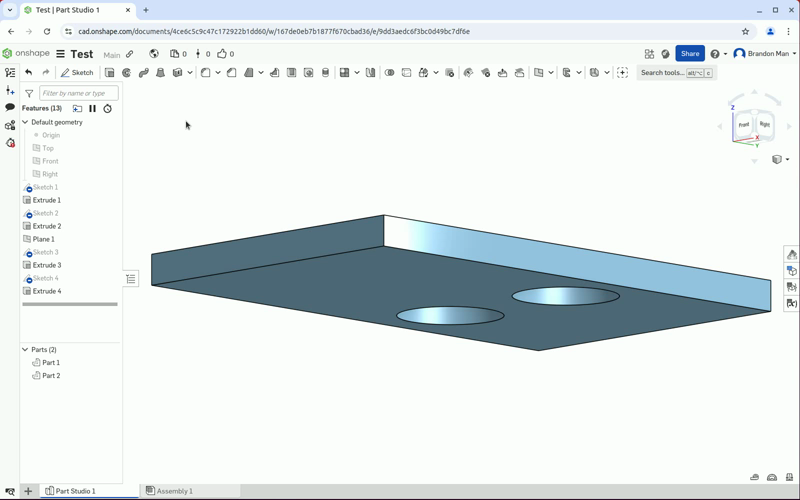
key(down, 3)
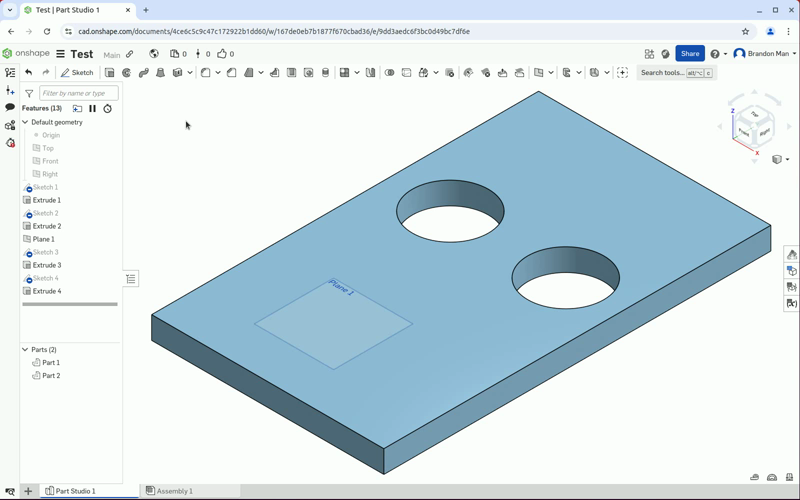
mouse_move(73, 189)
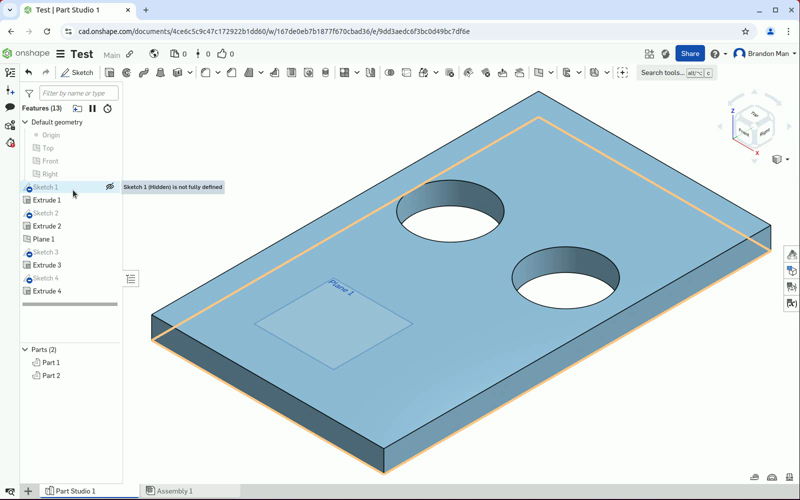
click(73, 189)